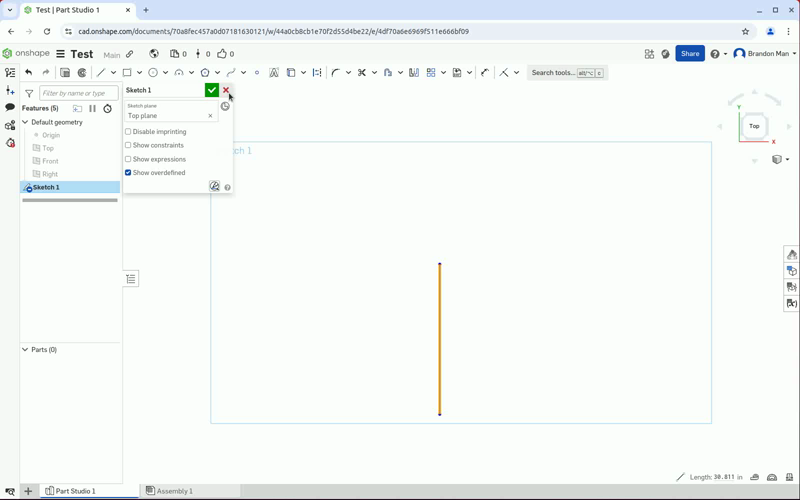
key(shift+h)
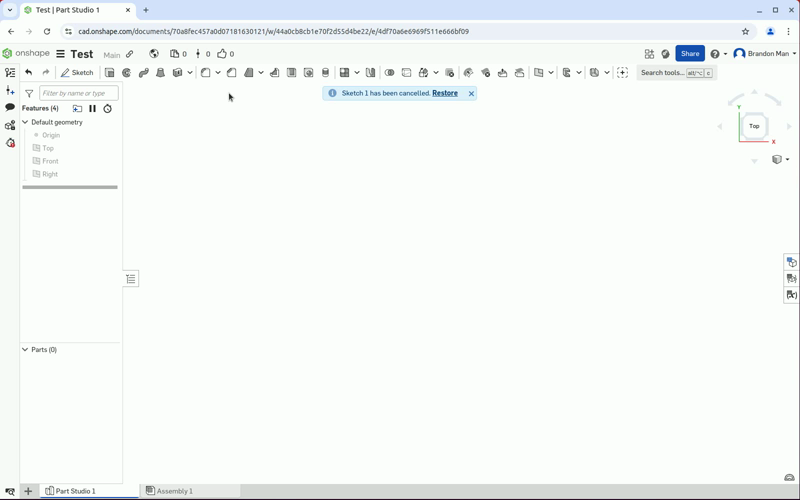
mouse_move(73, 352)
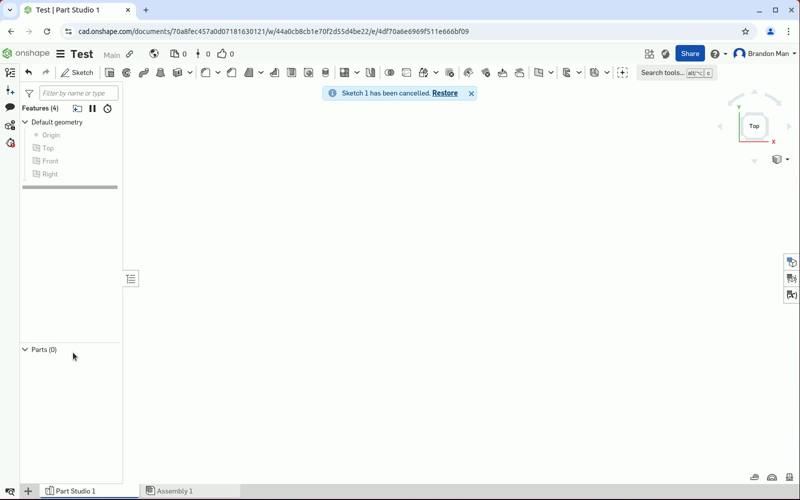
key(y)
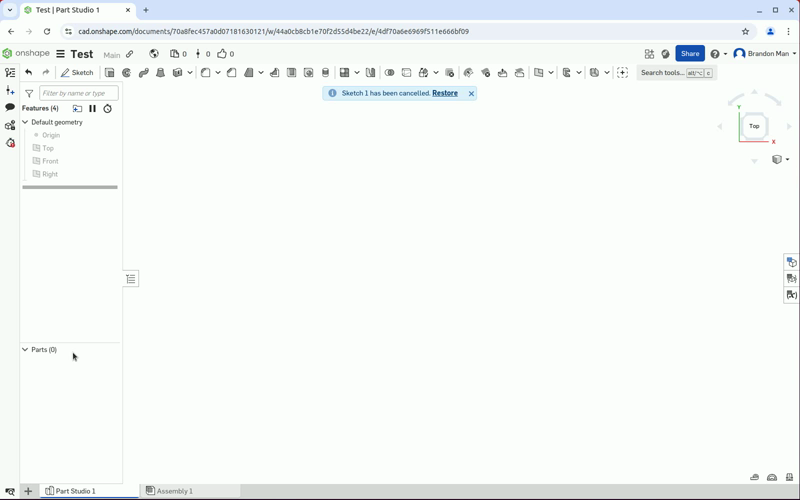
key(shift+p)
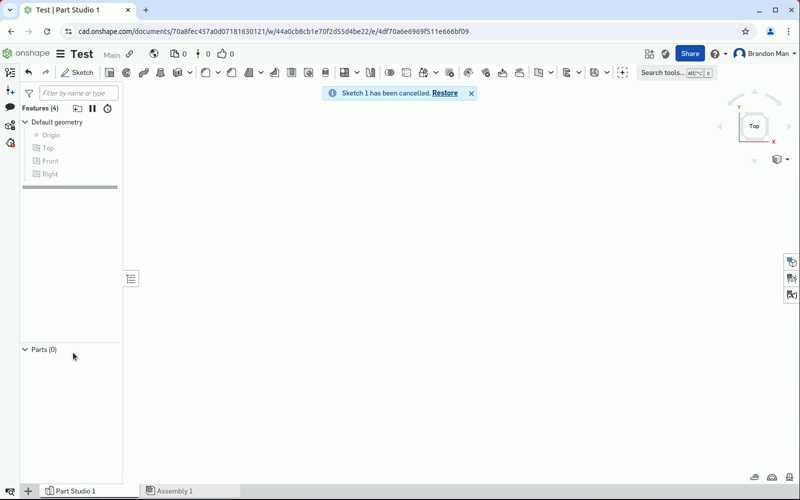
key(space)
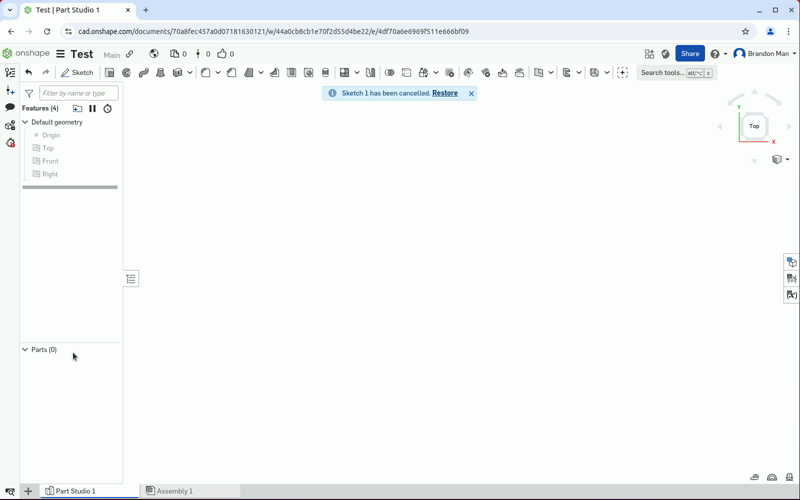
key_down(shift)
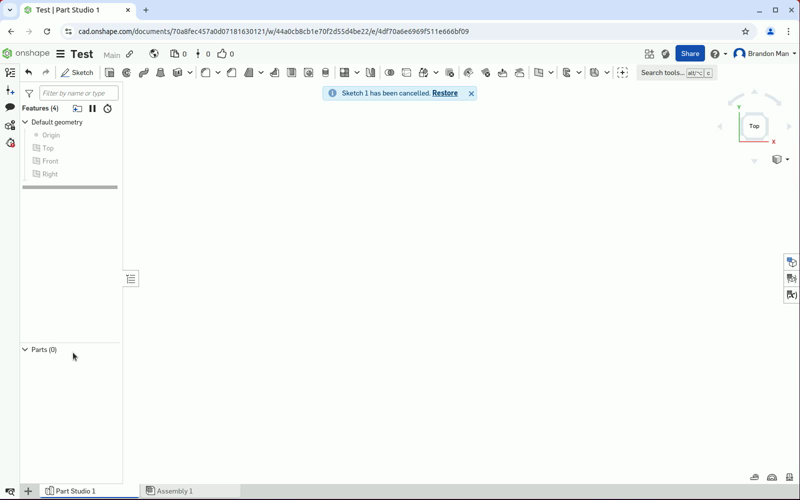
key(up)
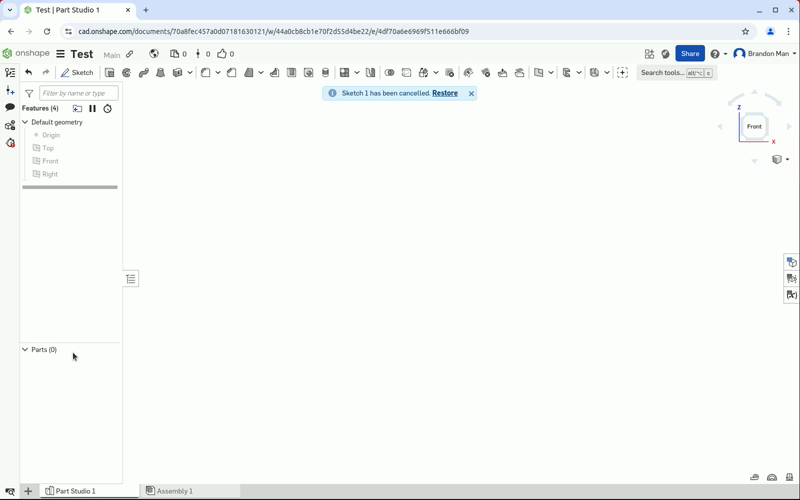
key_up(shift)
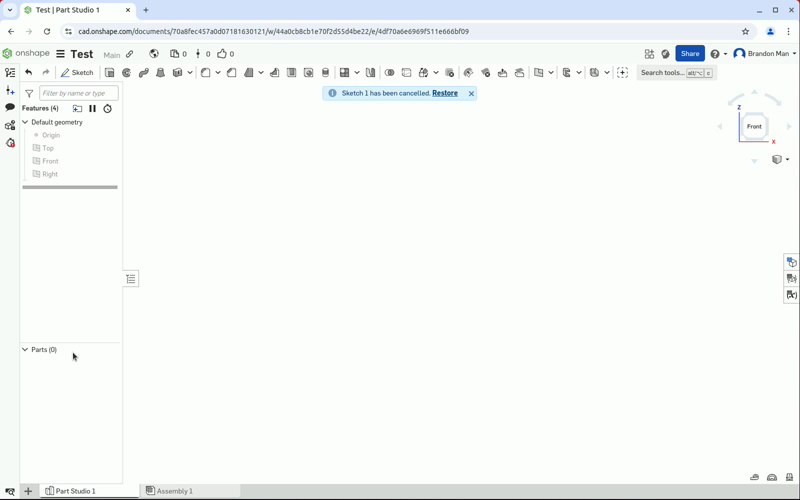
mouse_move(73, 352)
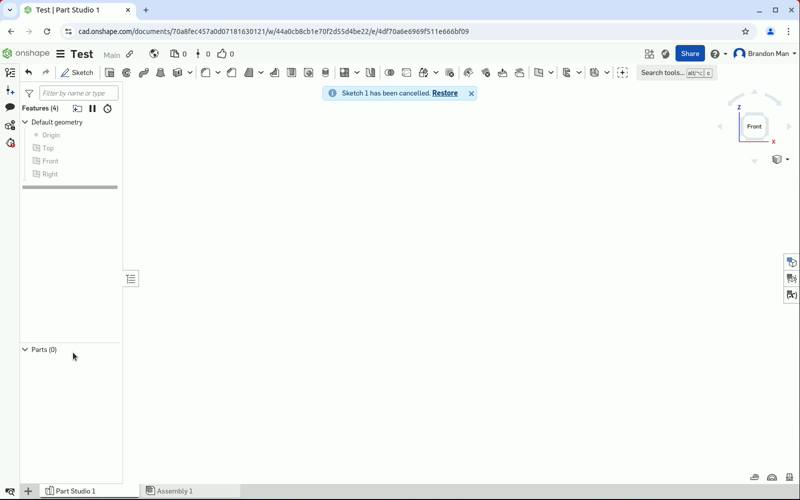
key(shift+y)
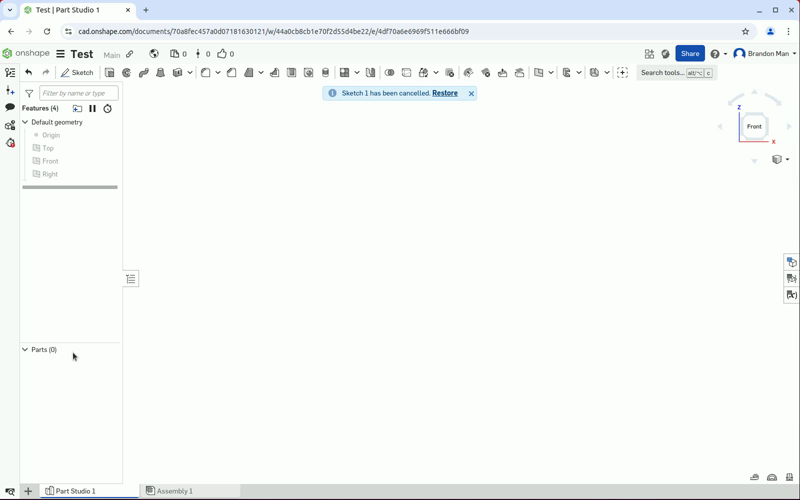
key(shift+s)
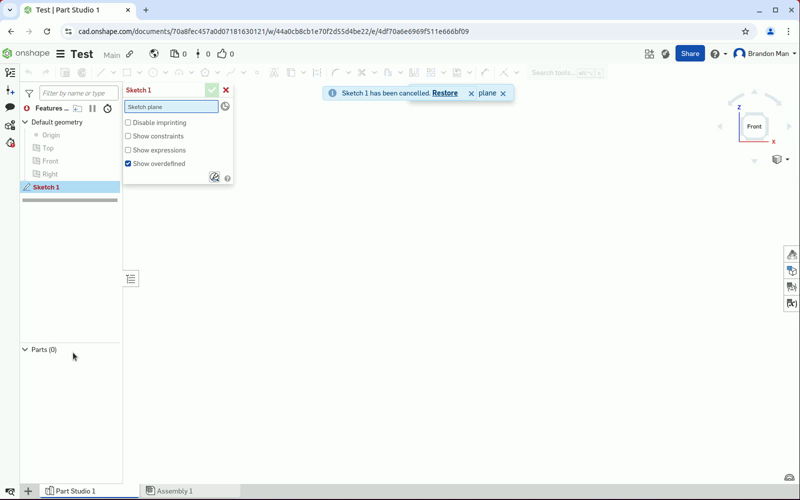
mouse_move(73, 163)
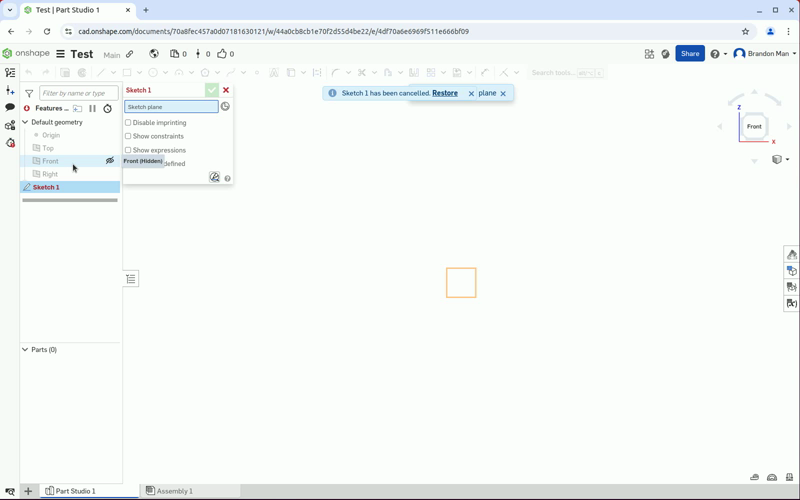
click(73, 163)
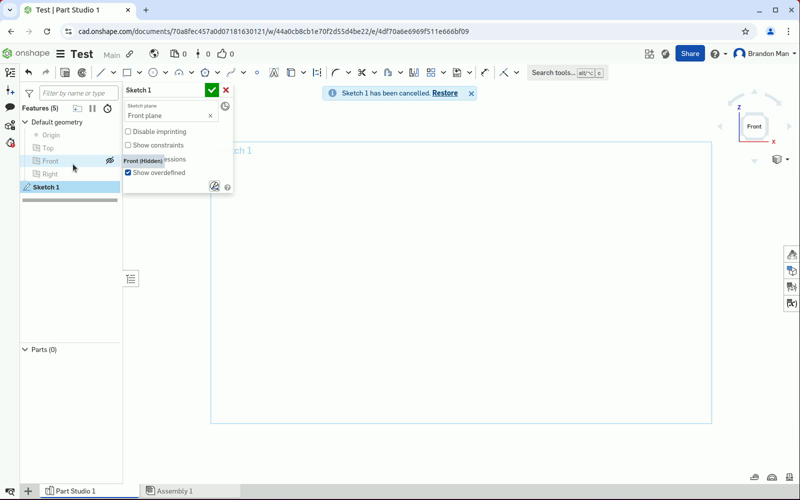
mouse_move(73, 352)
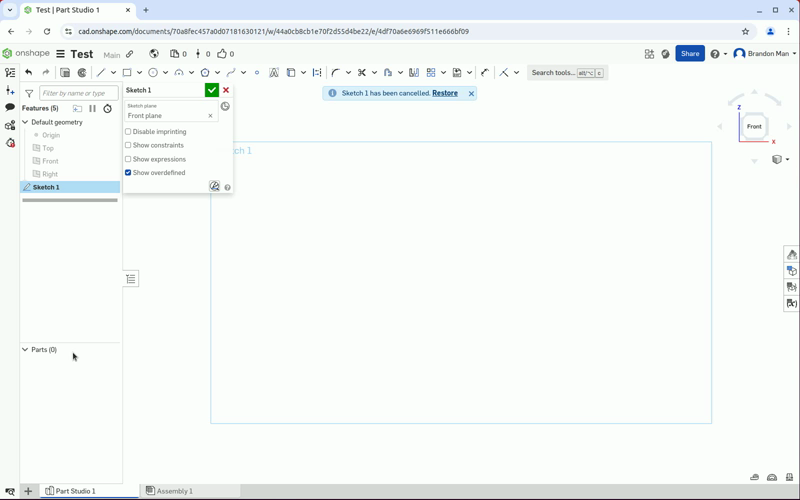
key(y)
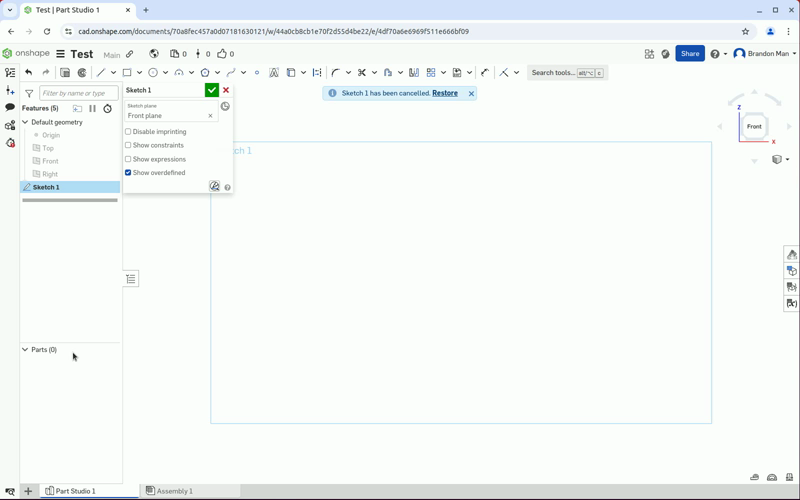
key(l)
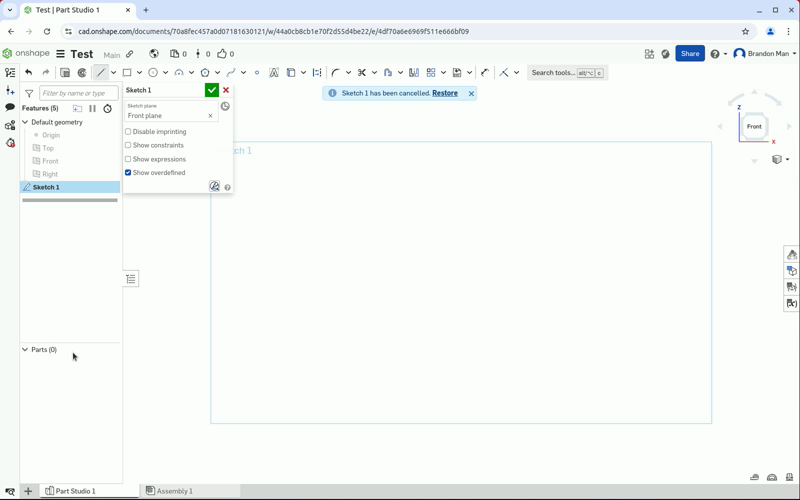
key_down(shift)
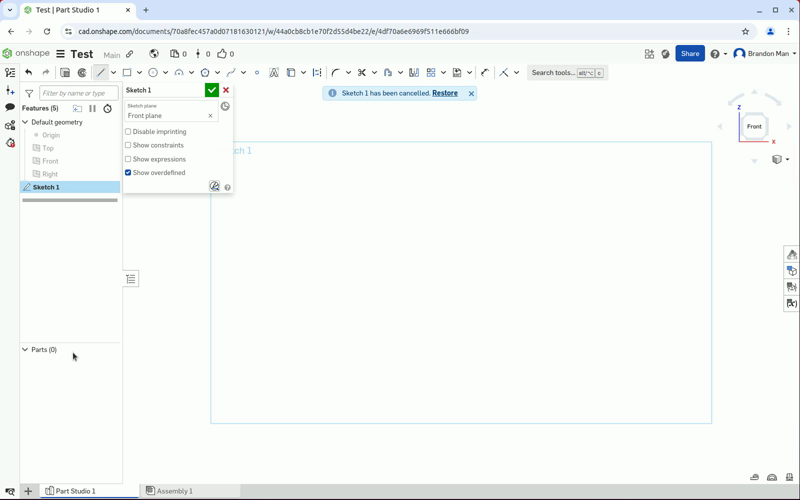
mouse_move(460, 282)
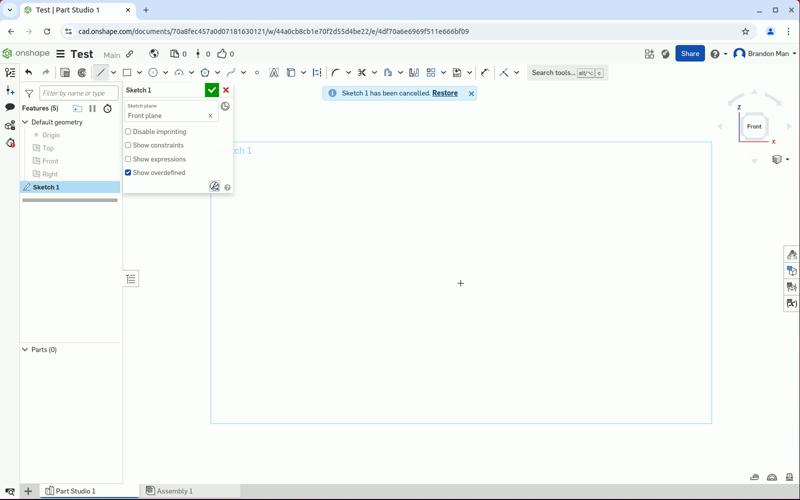
click(460, 282)
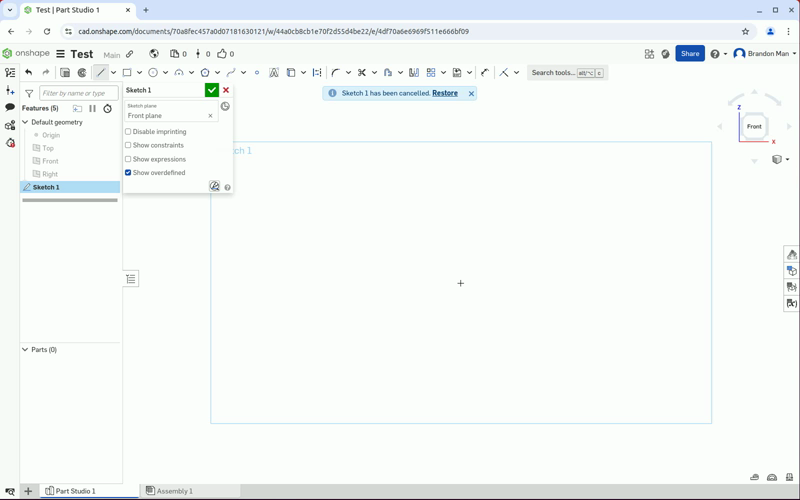
key_up(shift)
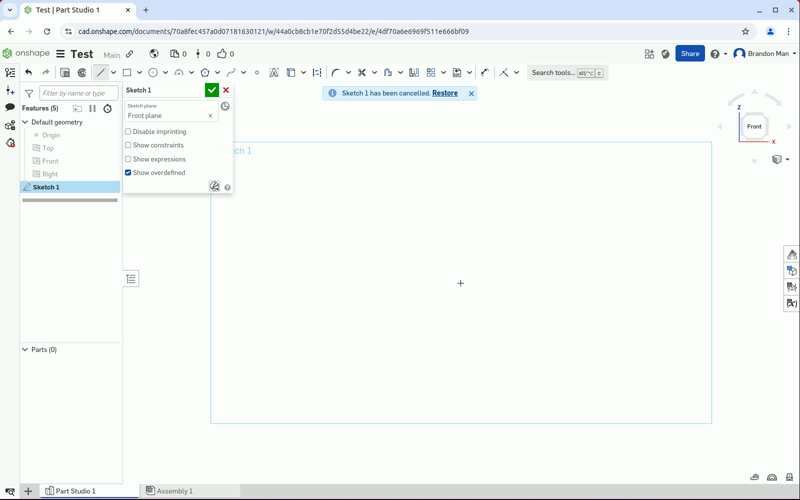
key_down(shift)
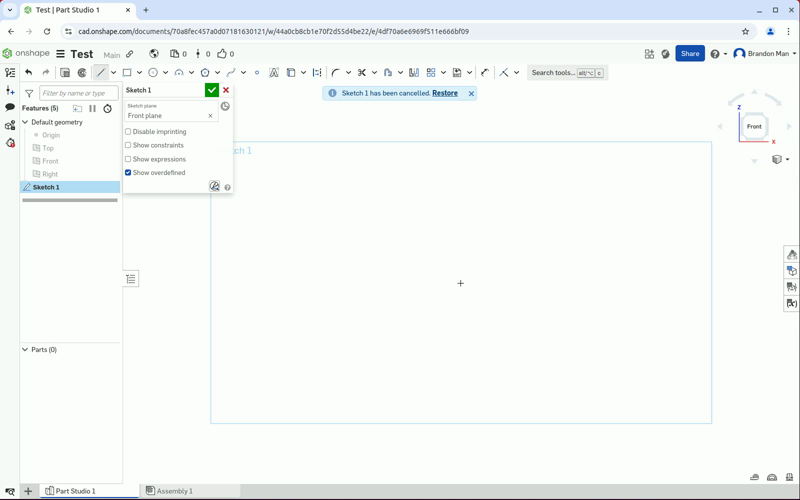
mouse_move(490, 282)
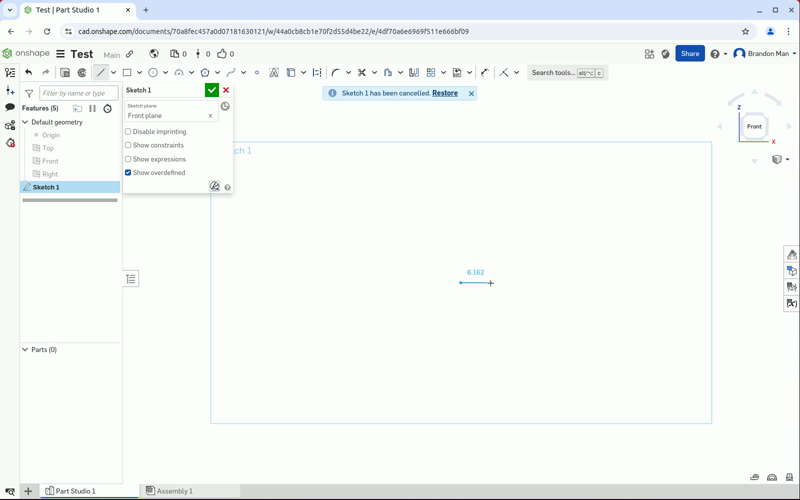
mouse_move(464, 282)
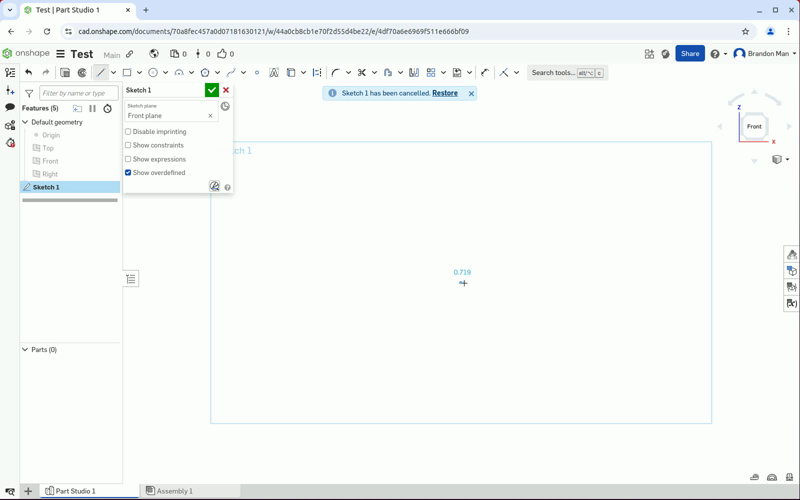
scroll(6)
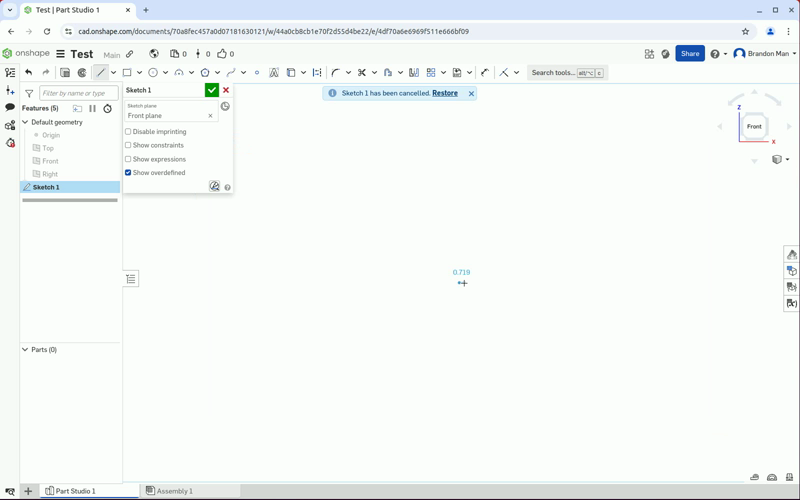
scroll(6)
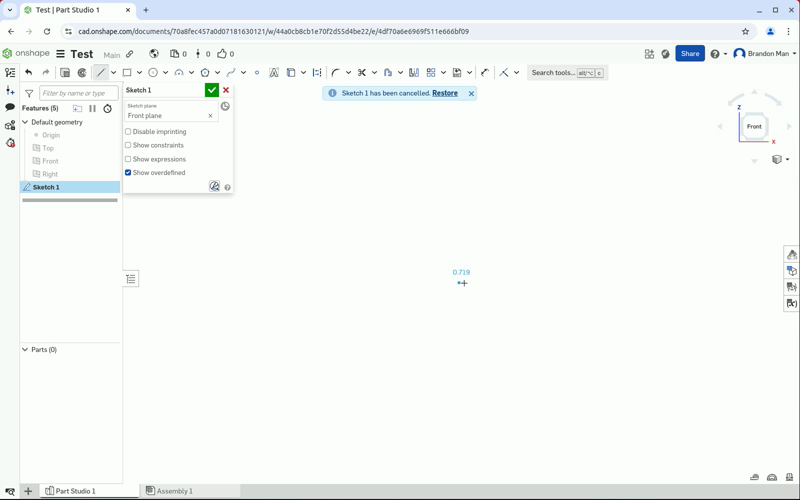
scroll(6)
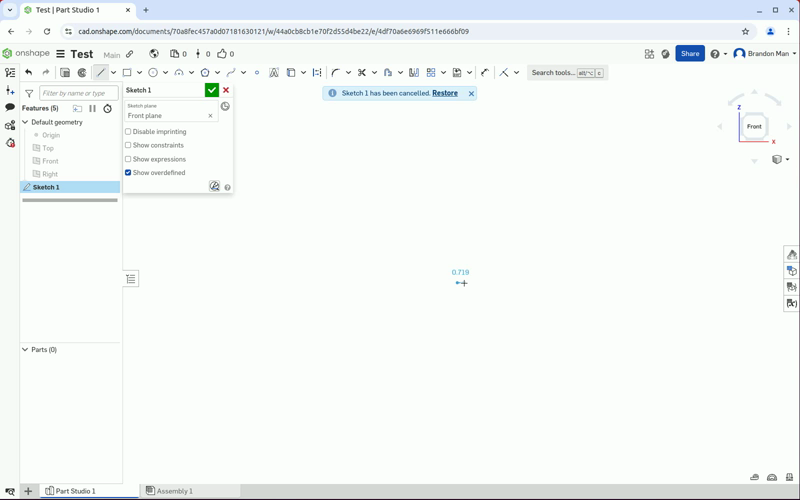
scroll(6)
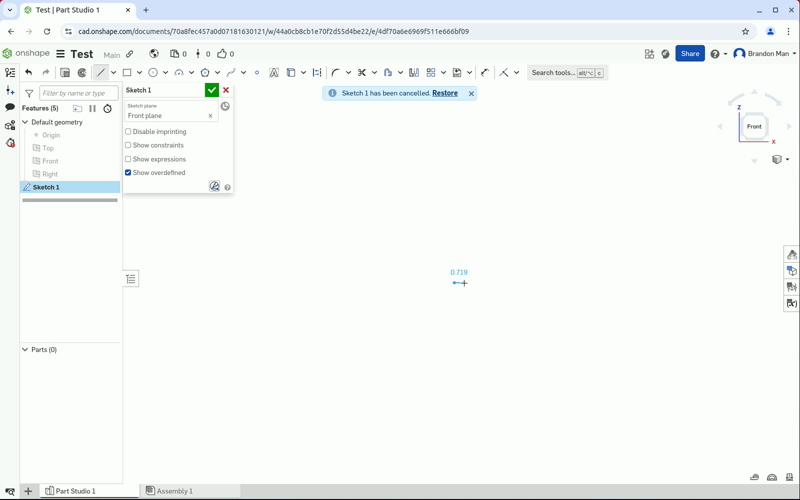
scroll(6)
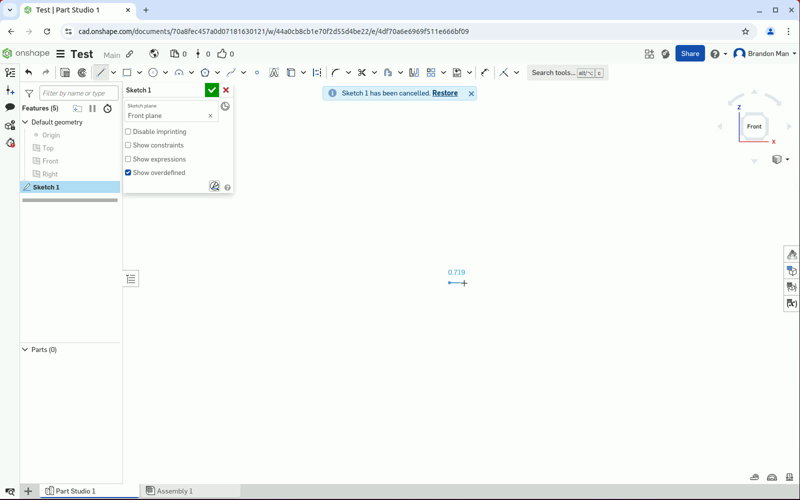
scroll(6)
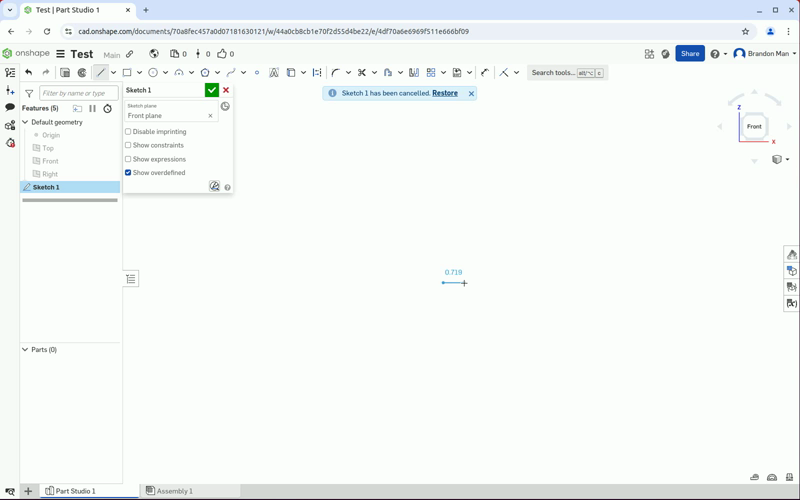
scroll(6)
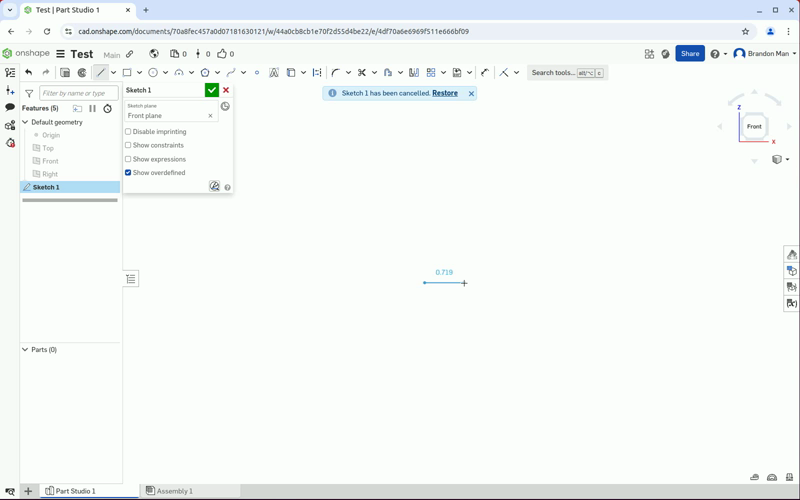
click(464, 282)
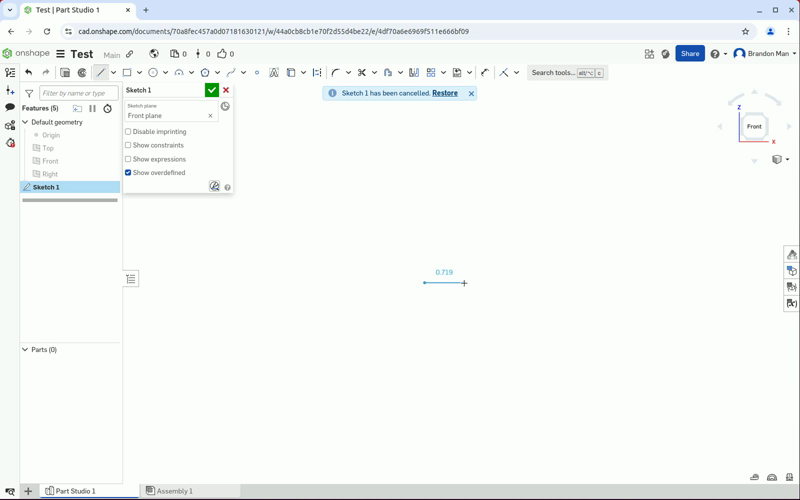
scroll(-6)
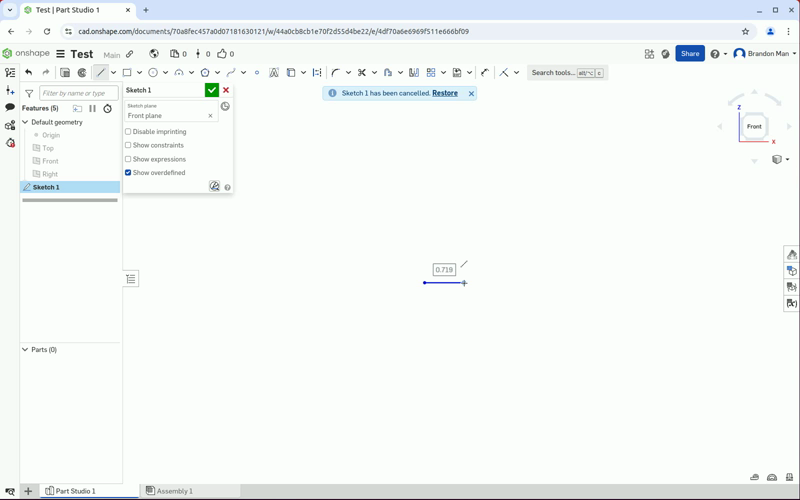
scroll(-6)
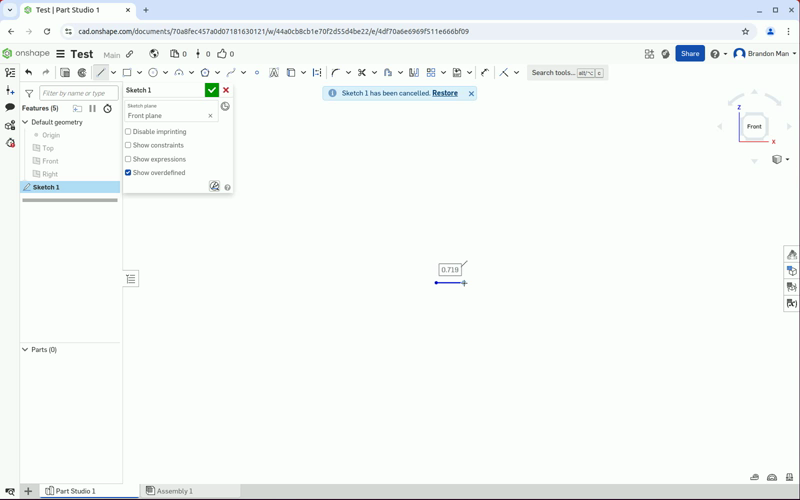
scroll(-6)
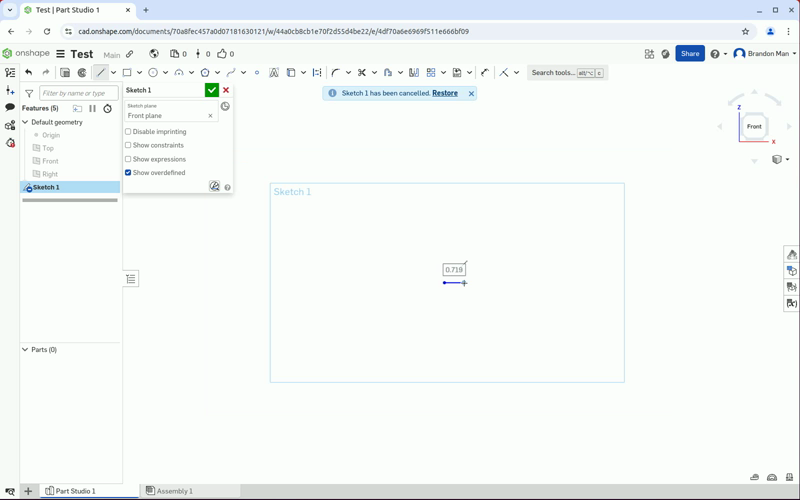
scroll(-6)
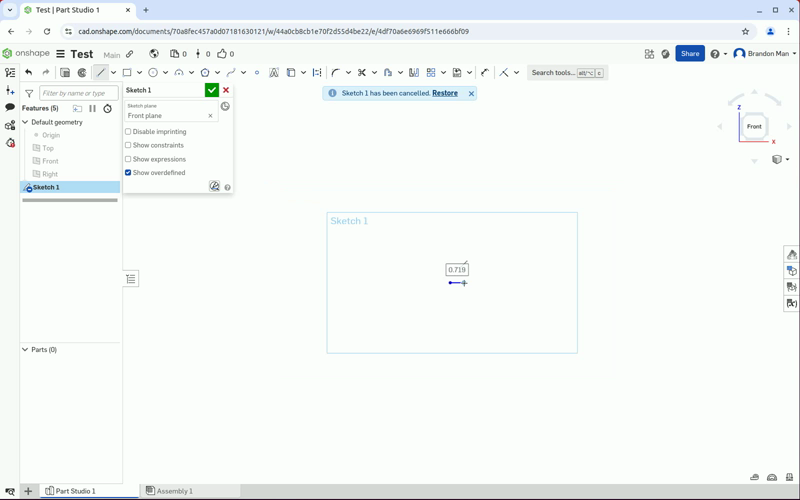
scroll(-6)
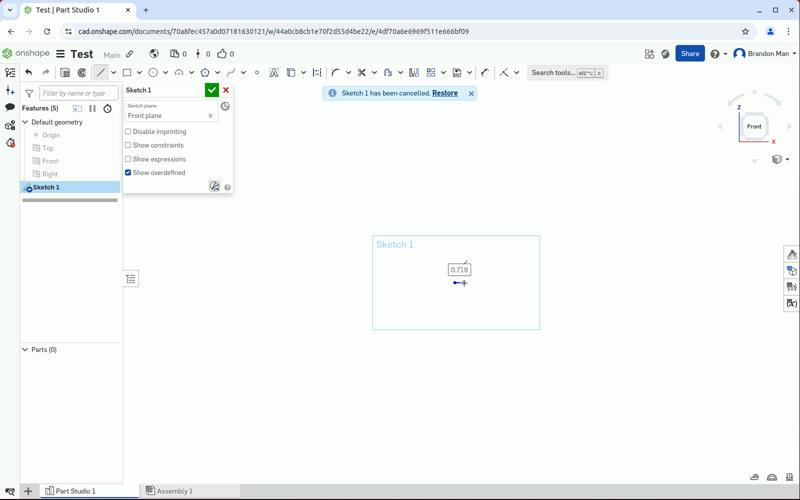
scroll(-6)
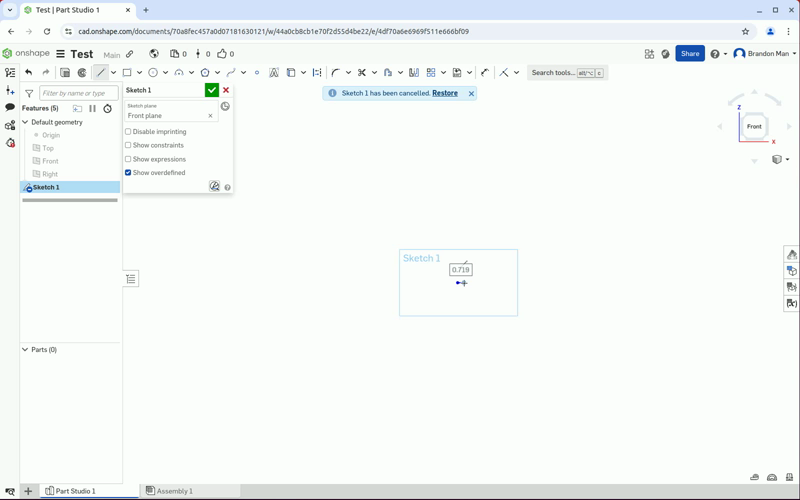
scroll(-6)
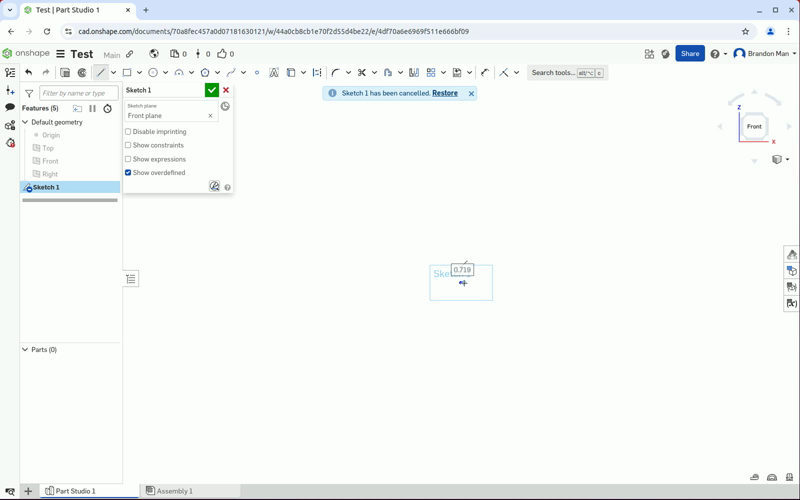
key_up(shift)
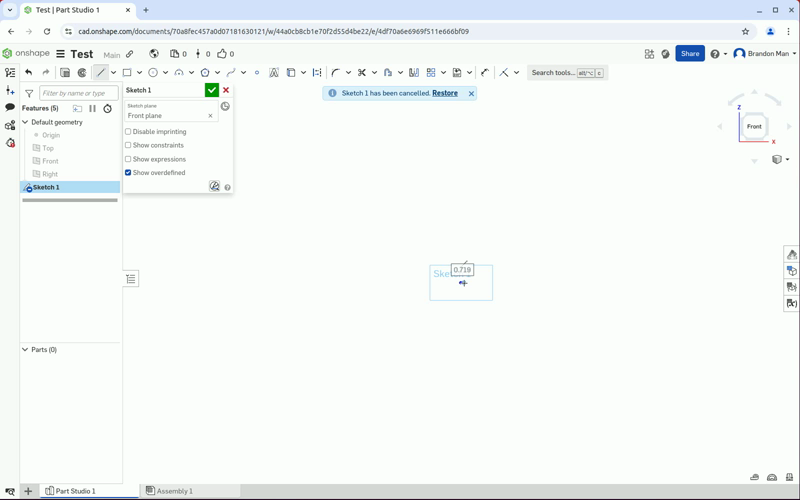
key_down(shift)
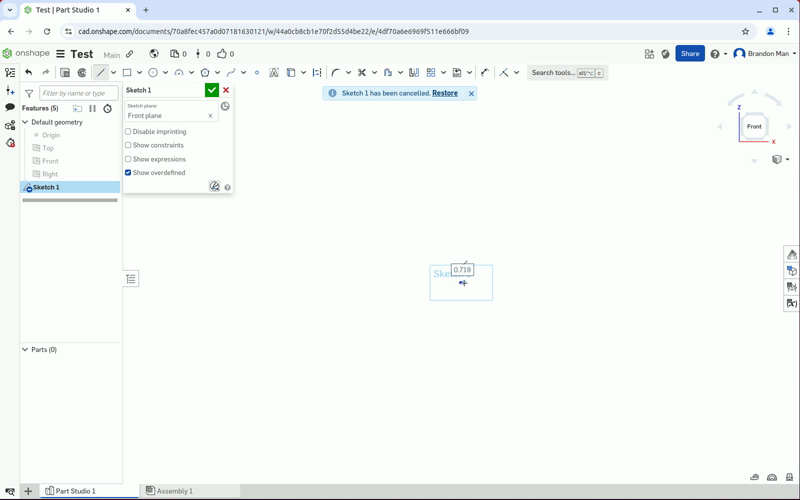
mouse_move(494, 282)
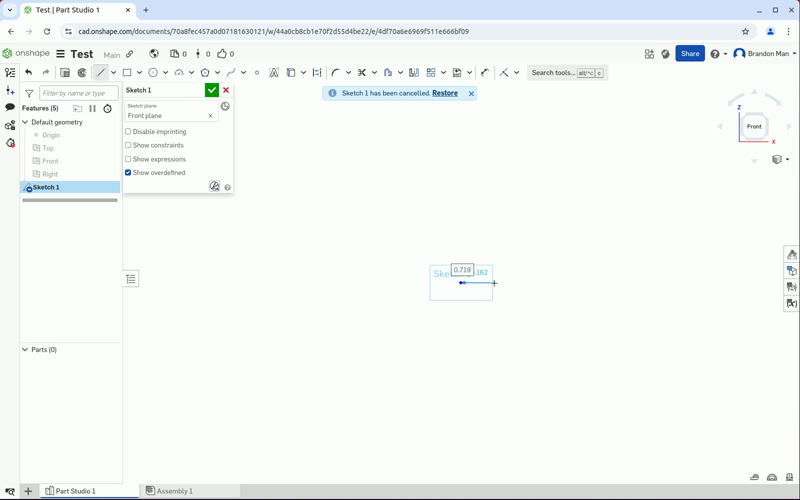
mouse_move(464, 269)
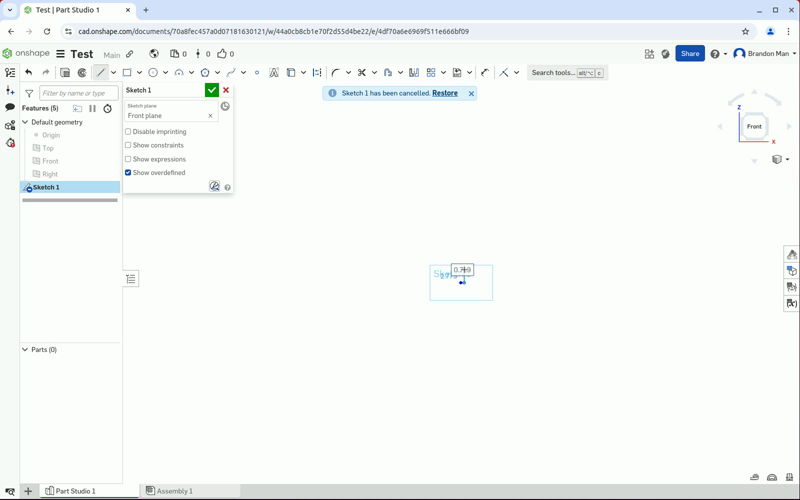
click(464, 269)
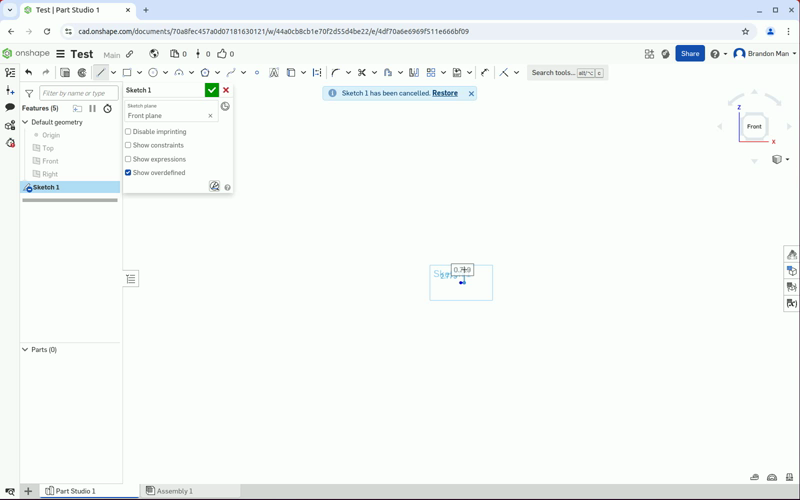
key_up(shift)
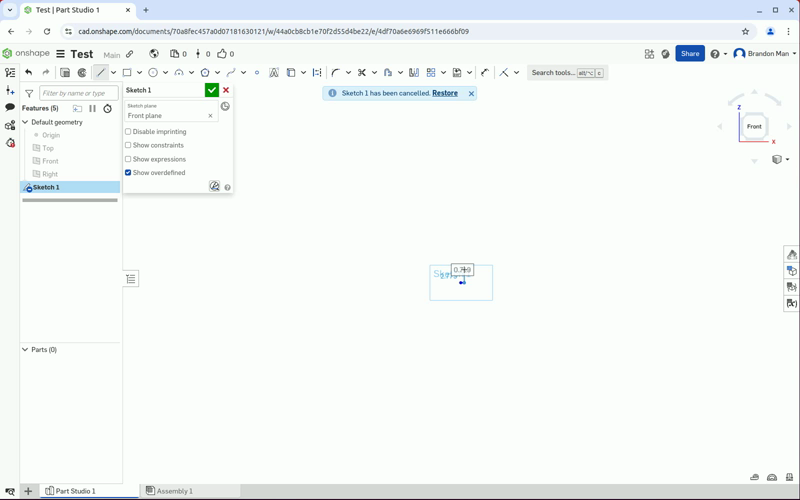
key_down(shift)
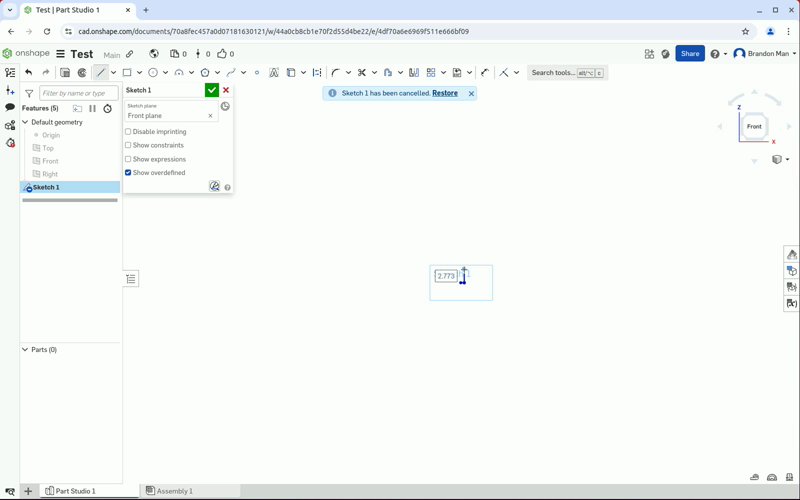
mouse_move(494, 269)
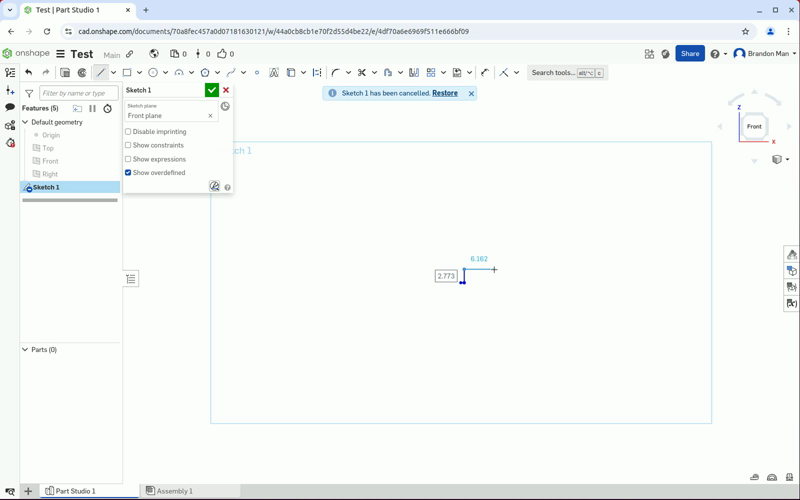
mouse_move(461, 269)
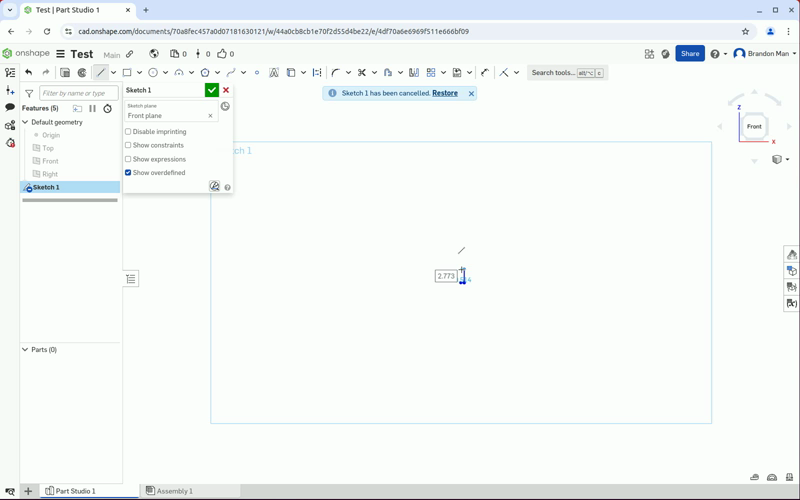
scroll(6)
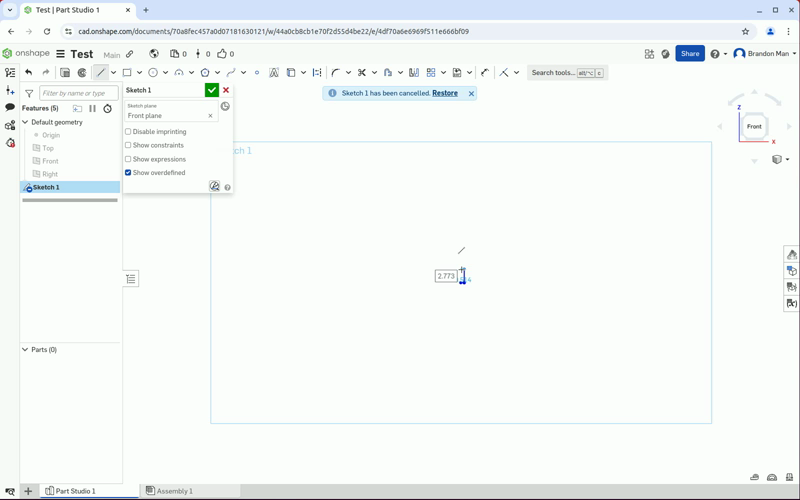
scroll(6)
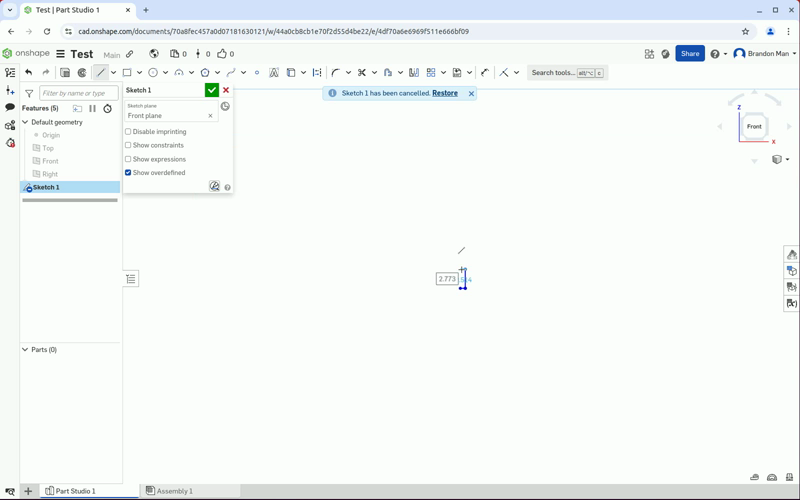
scroll(6)
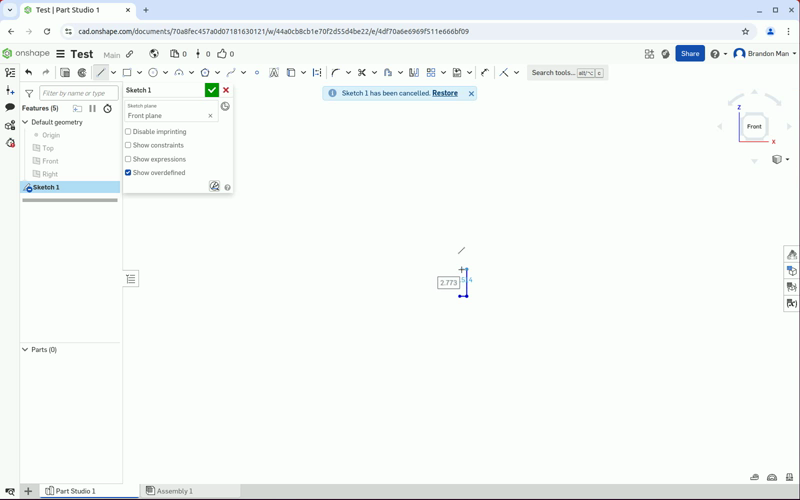
scroll(6)
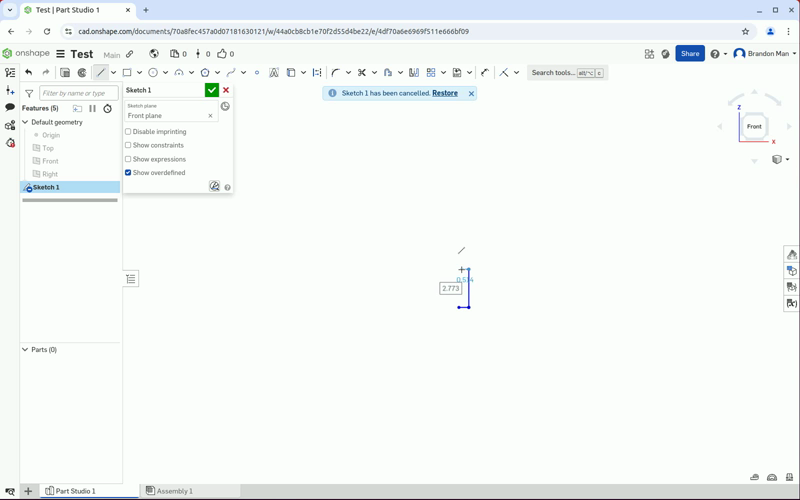
scroll(6)
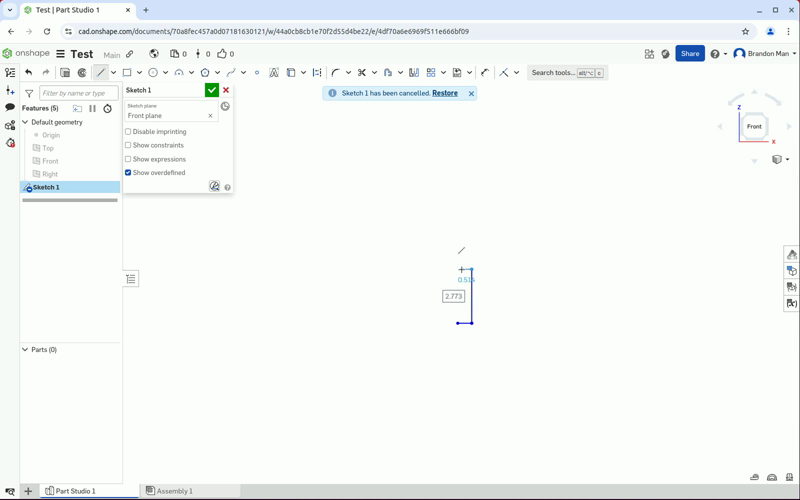
scroll(6)
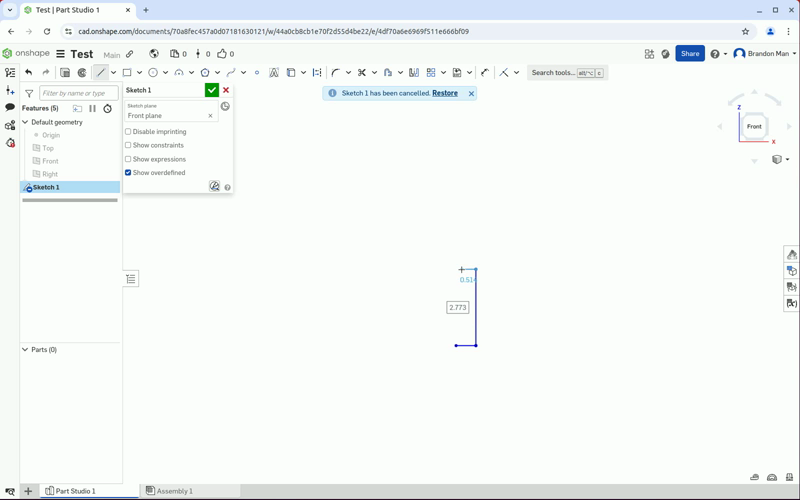
scroll(6)
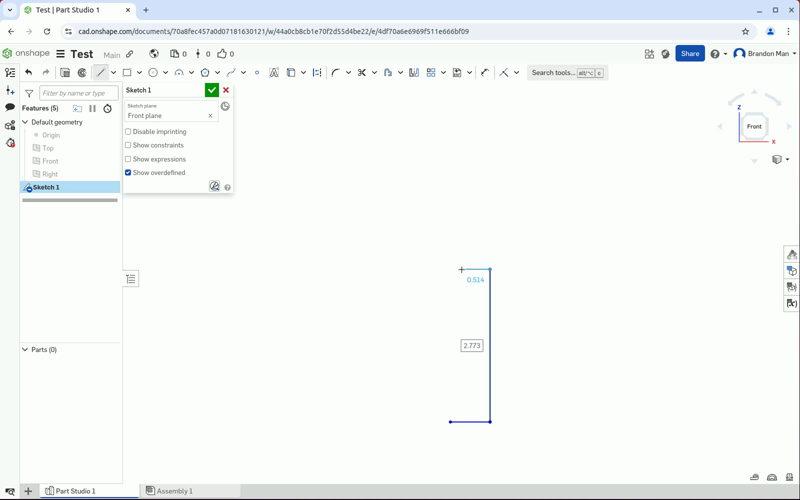
click(461, 269)
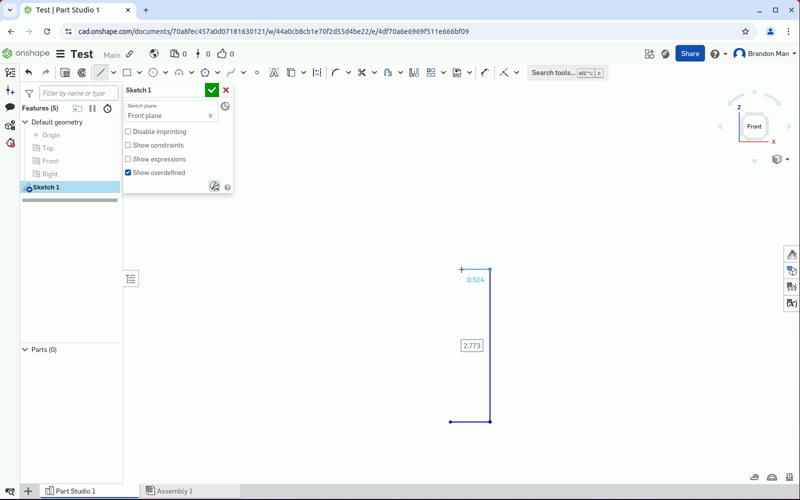
scroll(-6)
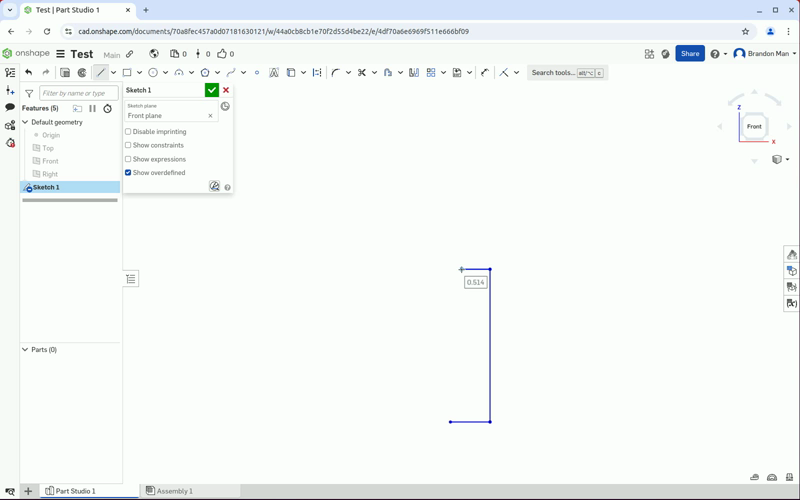
scroll(-6)
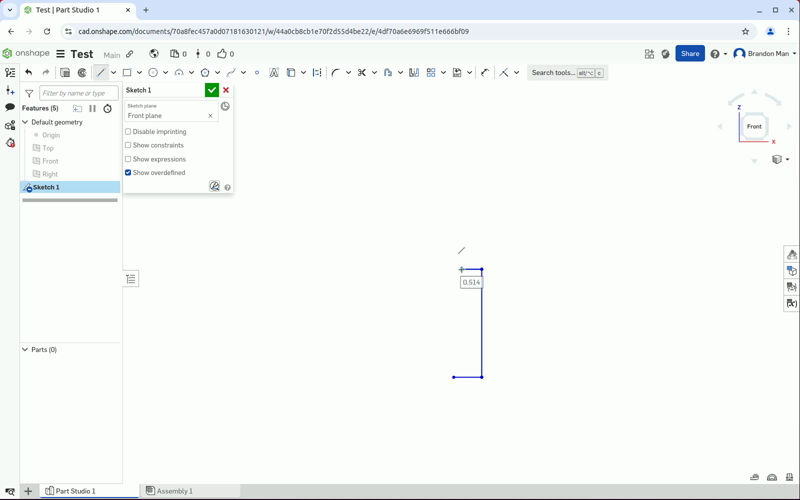
scroll(-6)
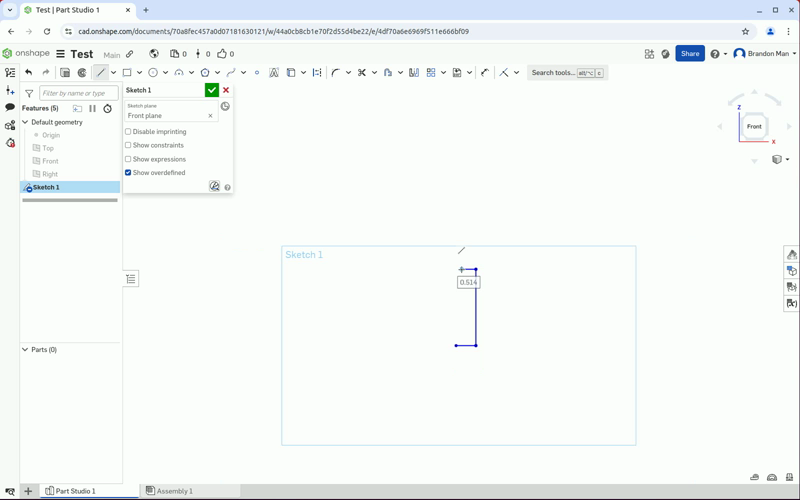
scroll(-6)
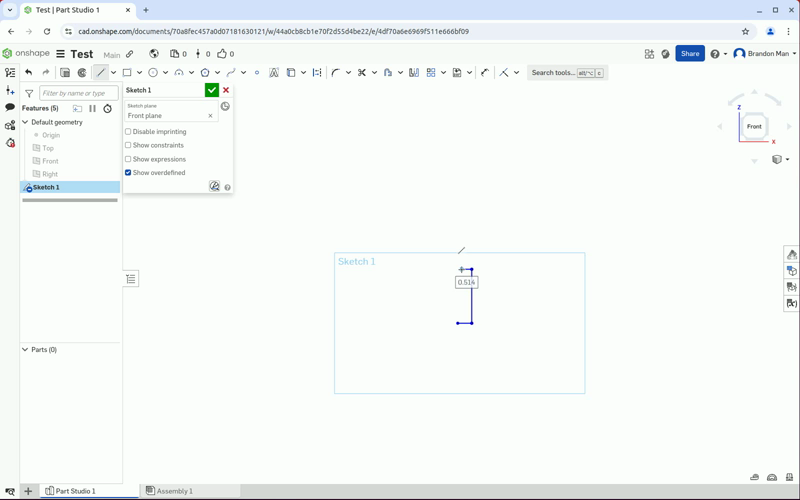
scroll(-6)
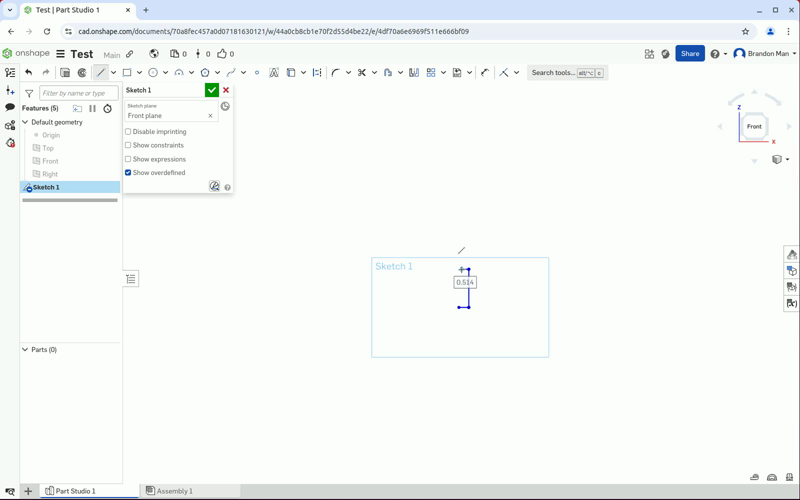
scroll(-6)
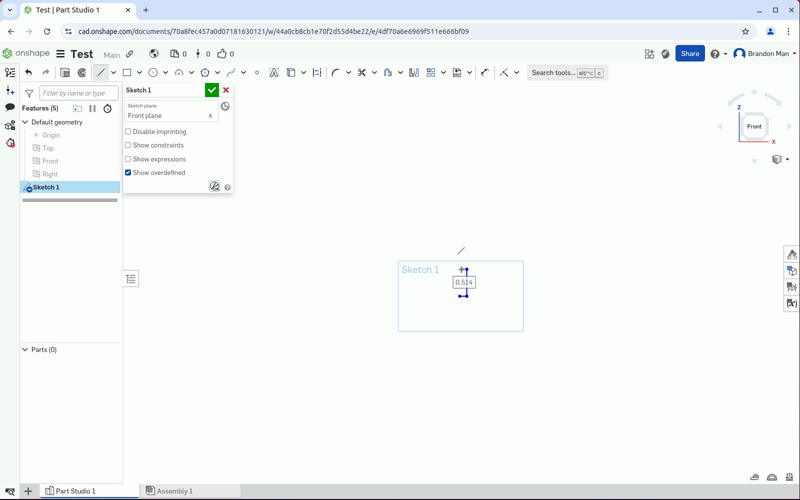
scroll(-6)
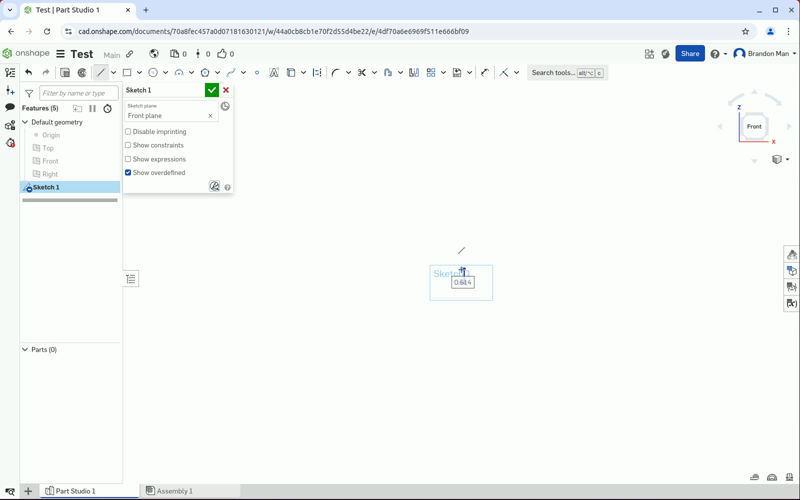
key_up(shift)
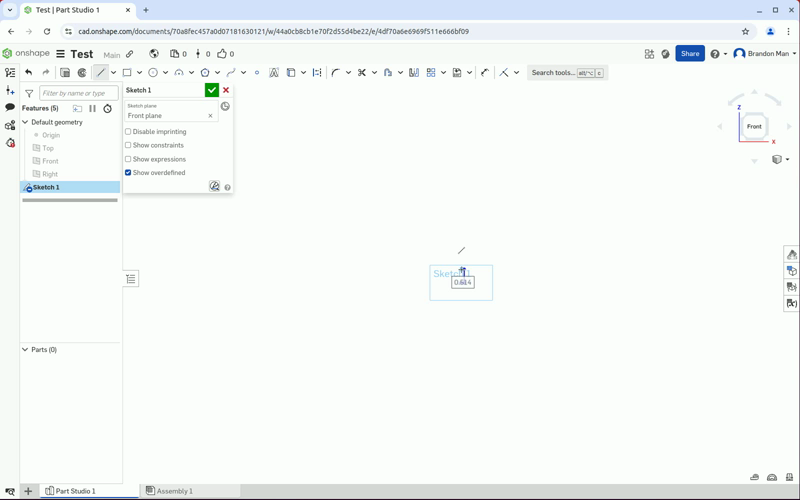
key_down(shift)
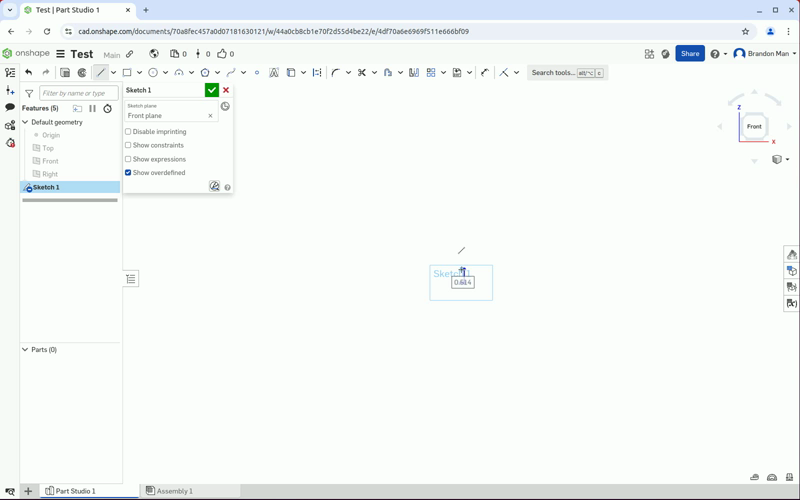
mouse_move(491, 269)
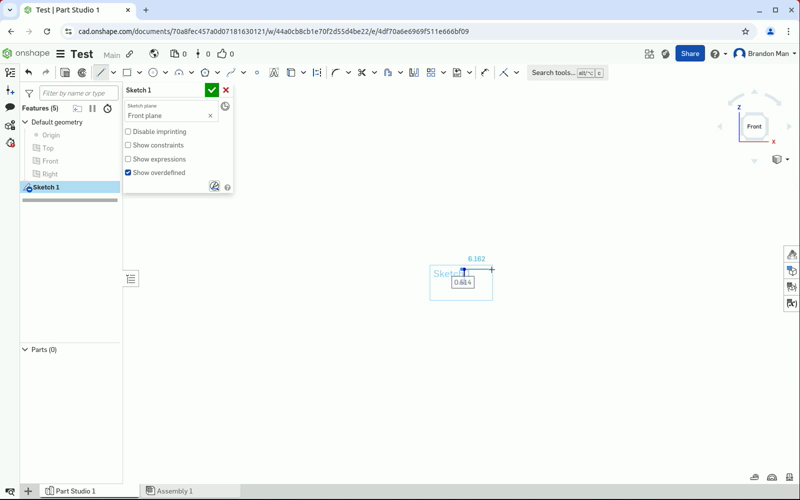
mouse_move(460, 269)
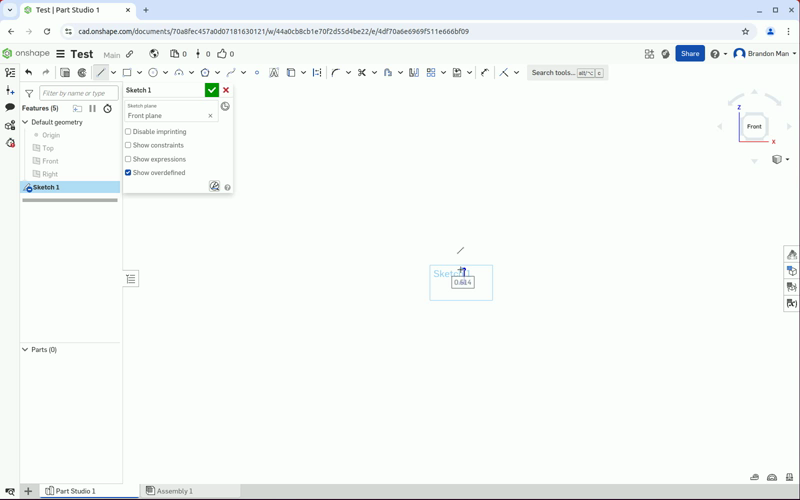
scroll(6)
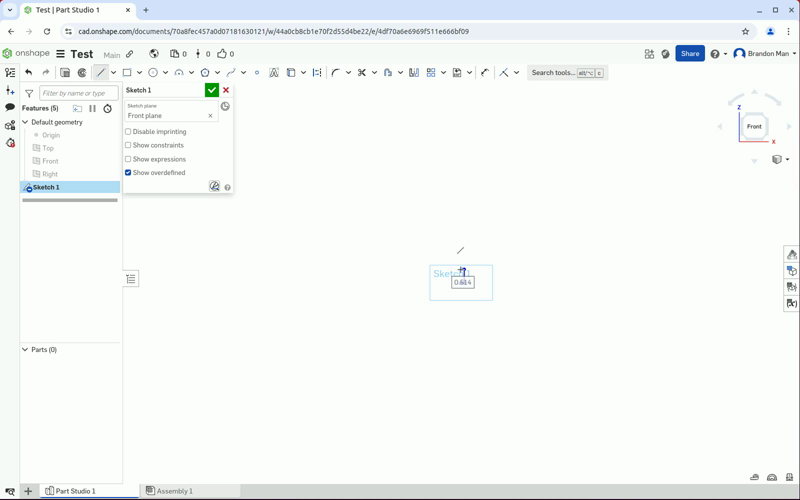
scroll(6)
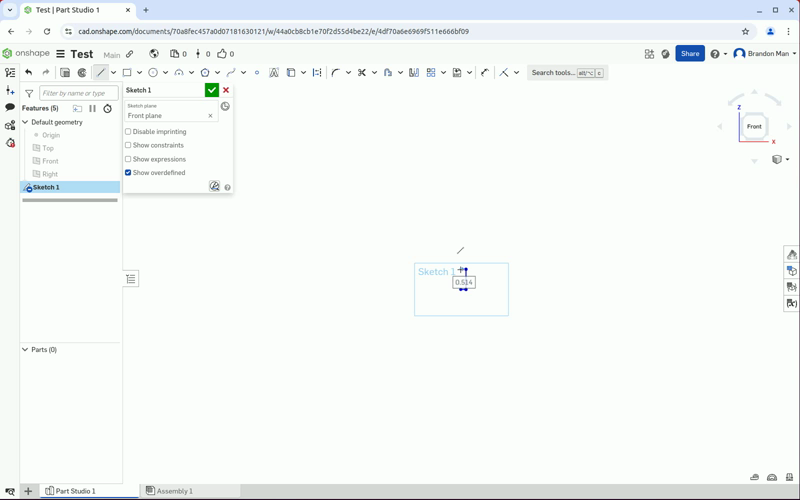
scroll(6)
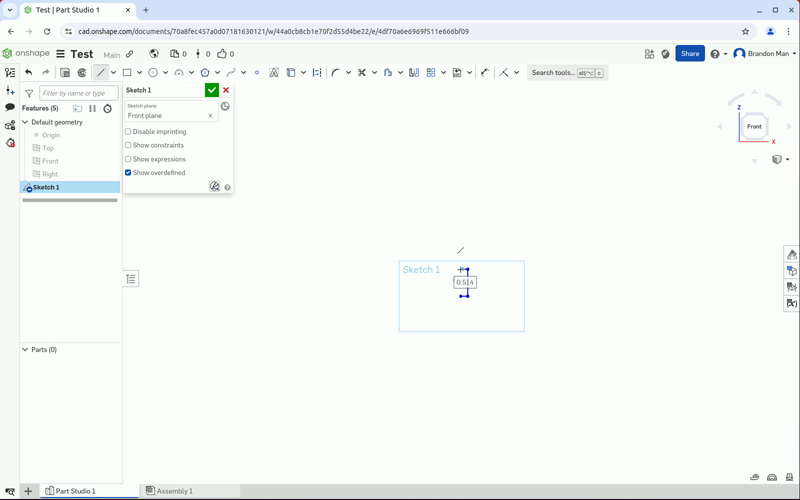
scroll(6)
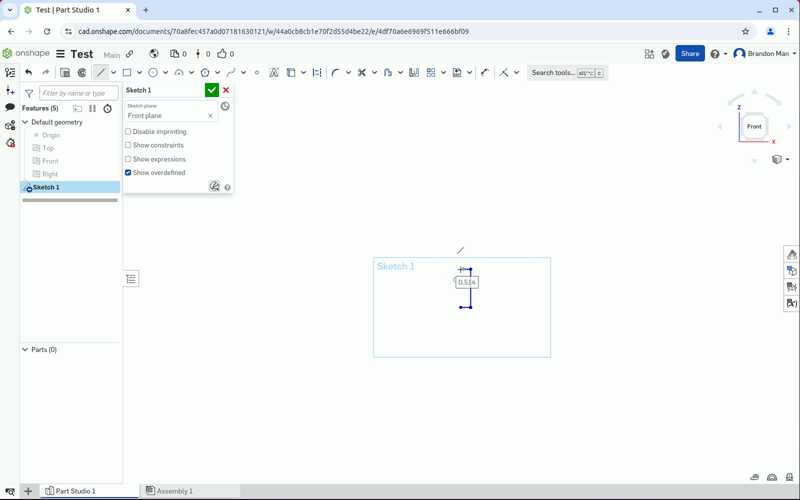
scroll(6)
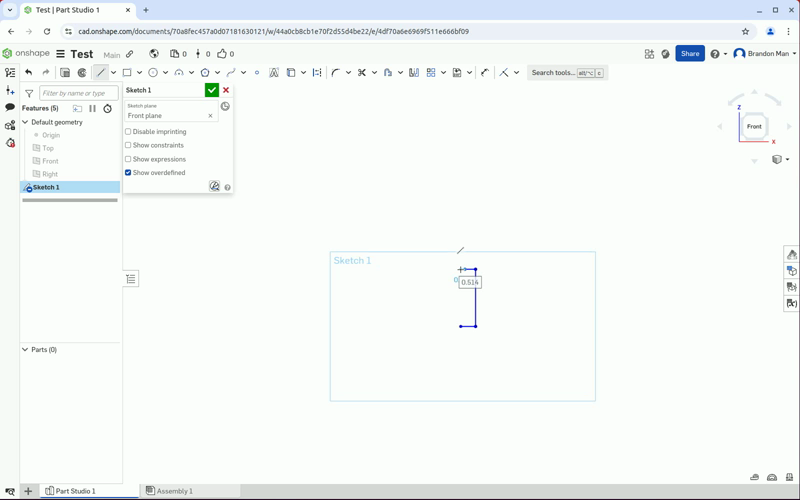
scroll(6)
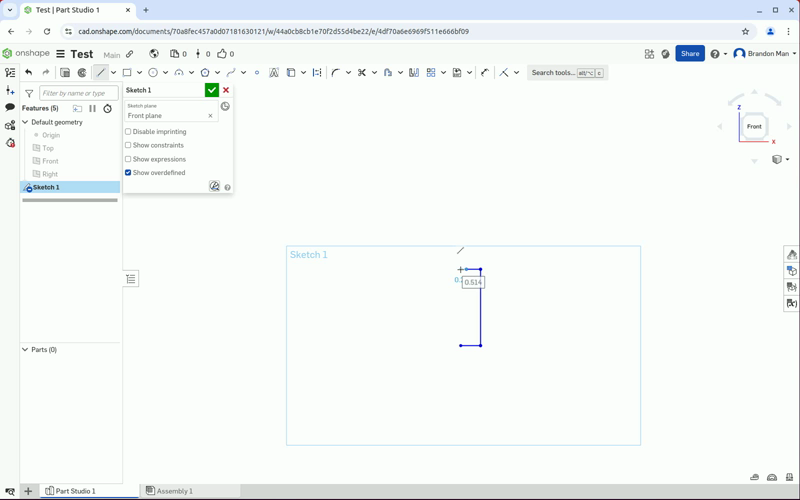
scroll(6)
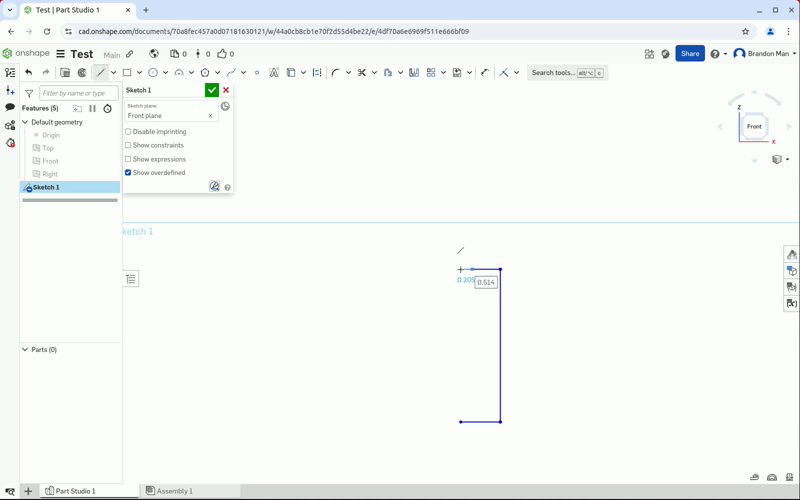
click(460, 269)
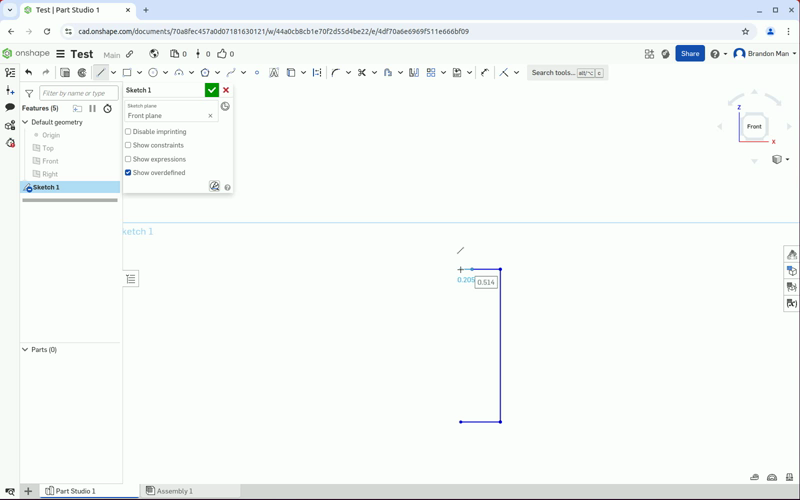
scroll(-6)
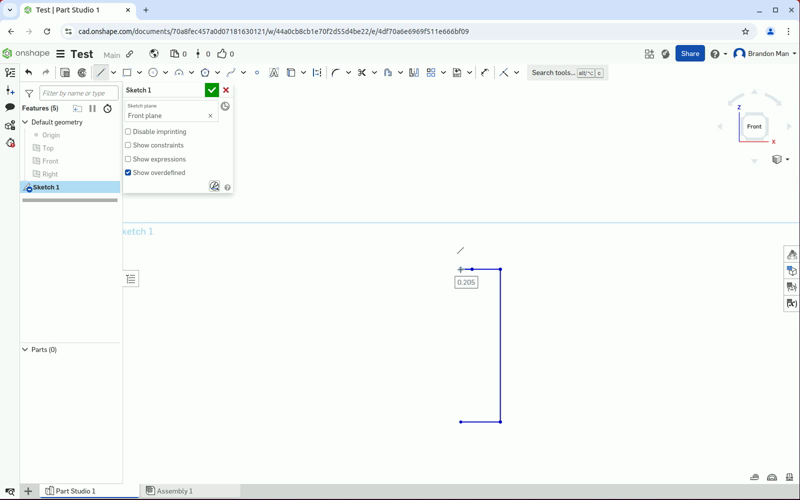
scroll(-6)
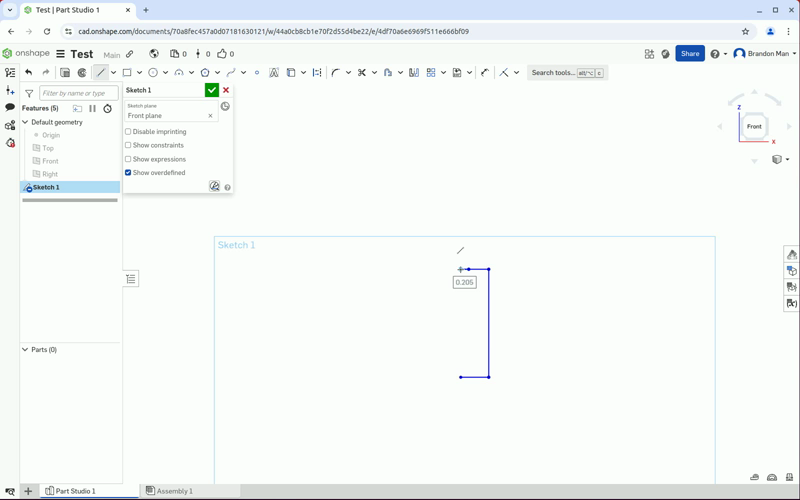
scroll(-6)
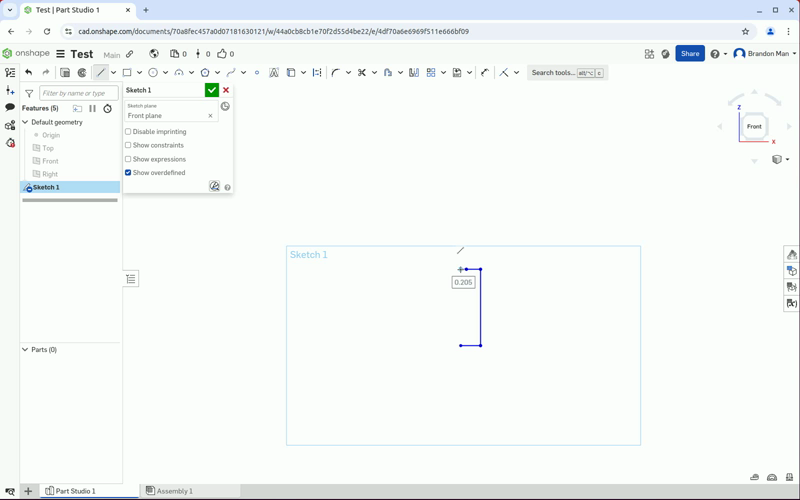
scroll(-6)
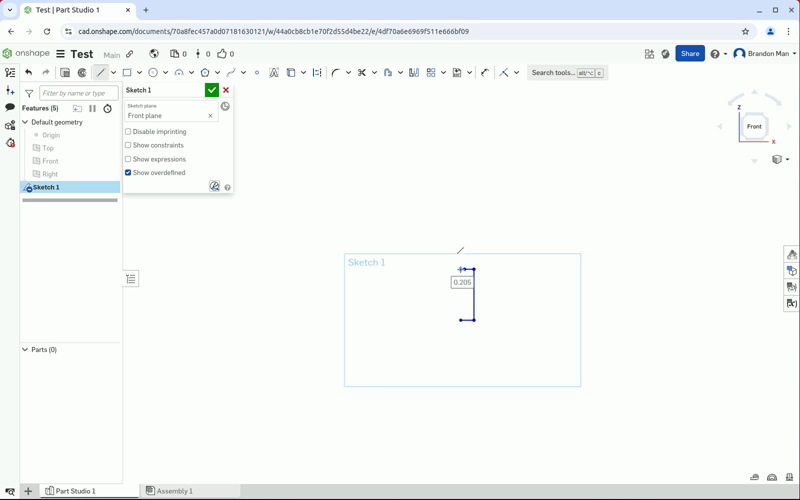
scroll(-6)
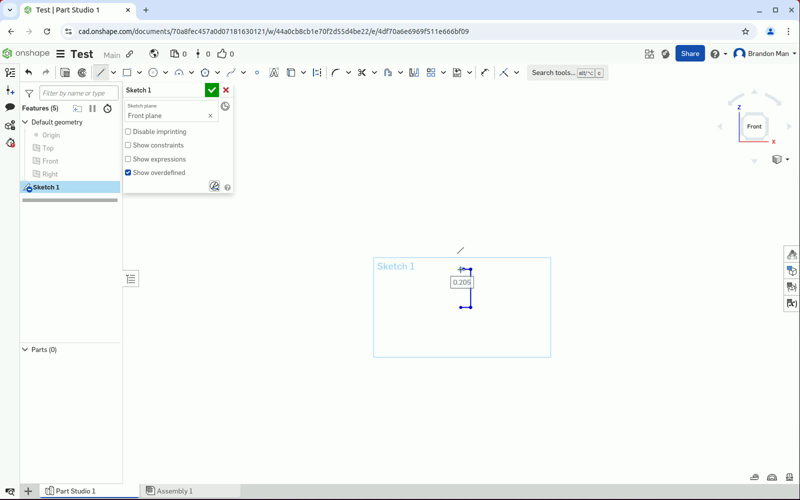
scroll(-6)
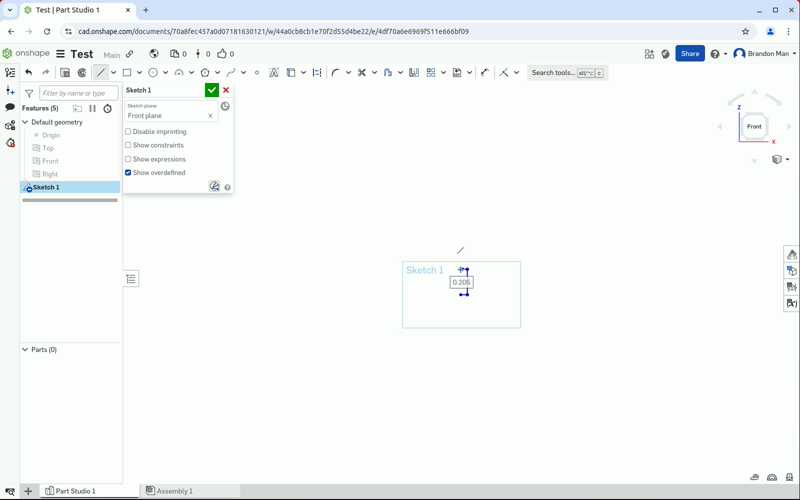
scroll(-6)
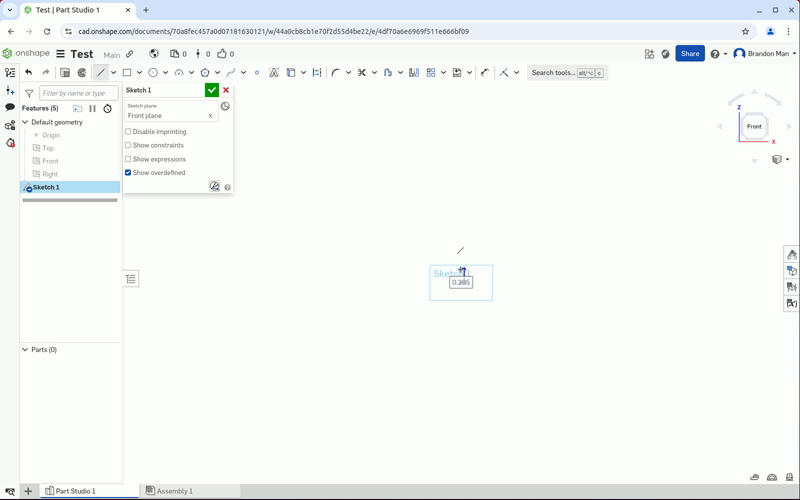
key_up(shift)
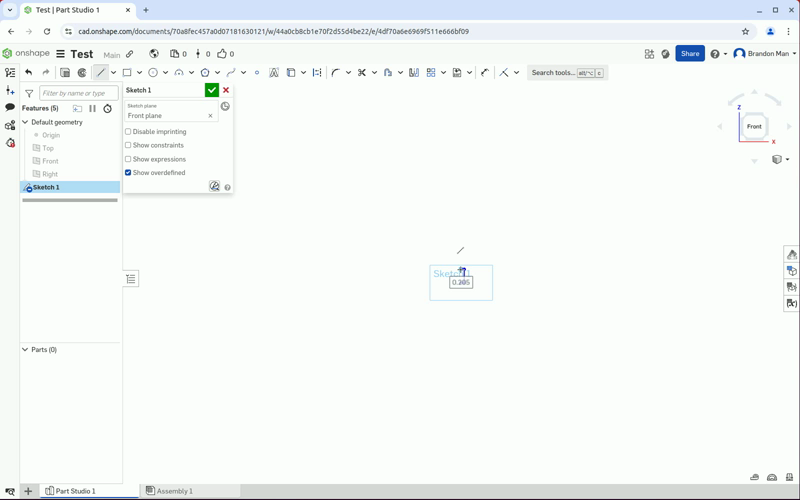
mouse_move(490, 269)
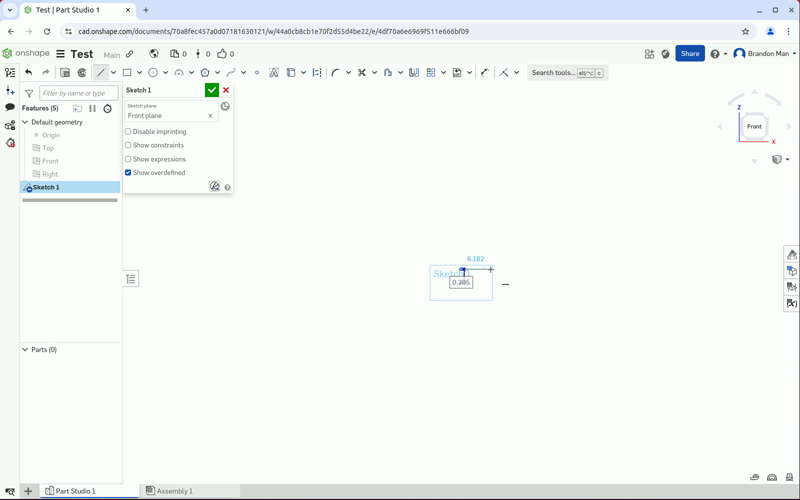
key_down(shift)
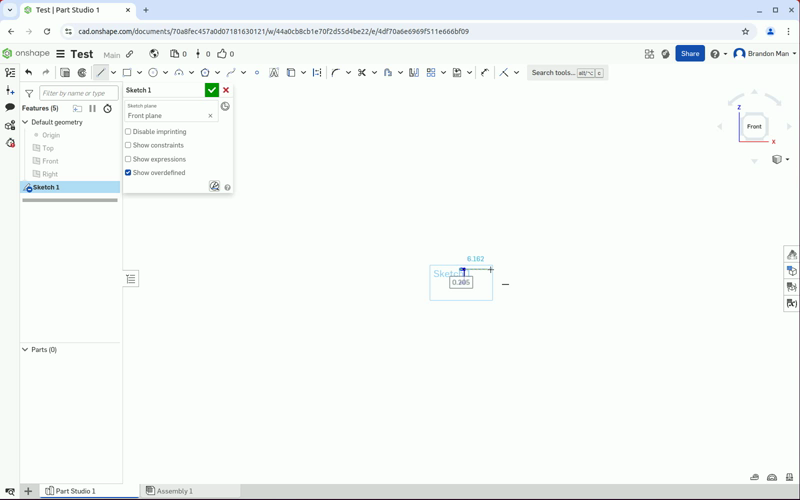
mouse_move(460, 282)
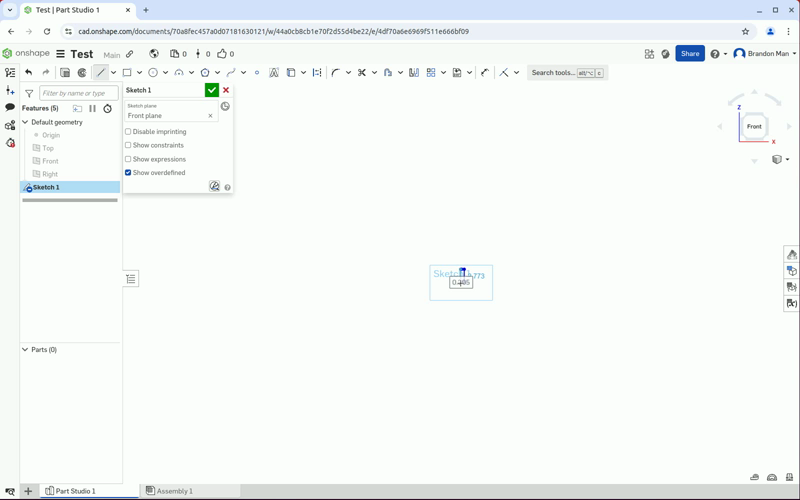
scroll(6)
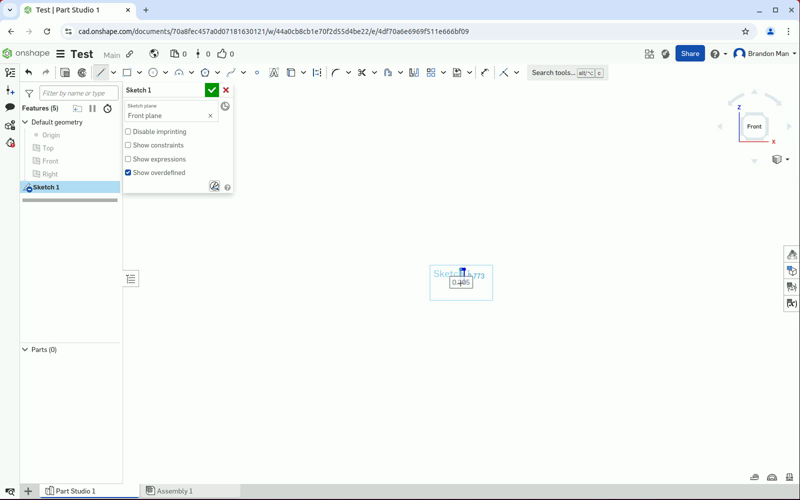
scroll(6)
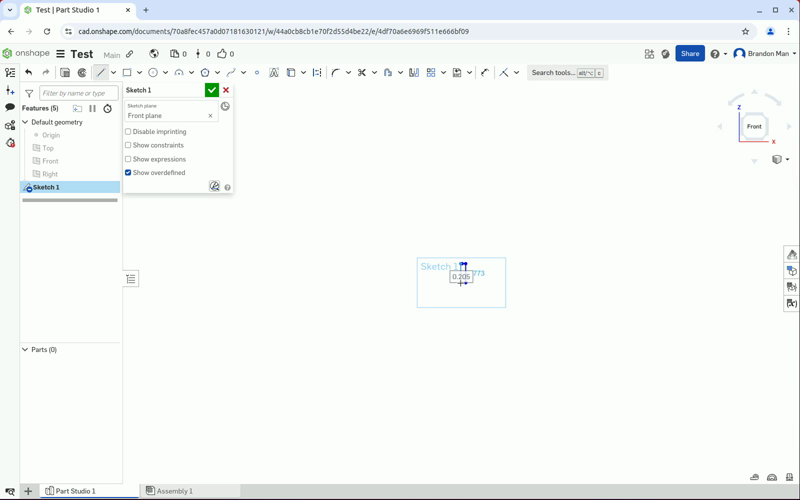
scroll(6)
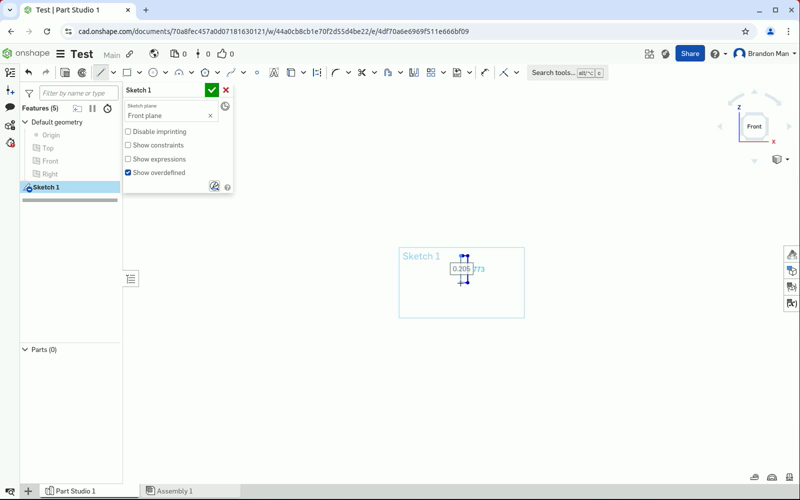
scroll(6)
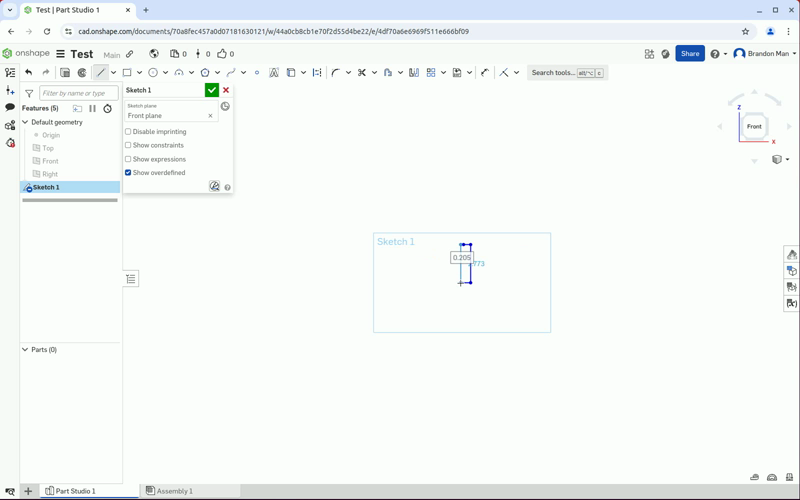
scroll(6)
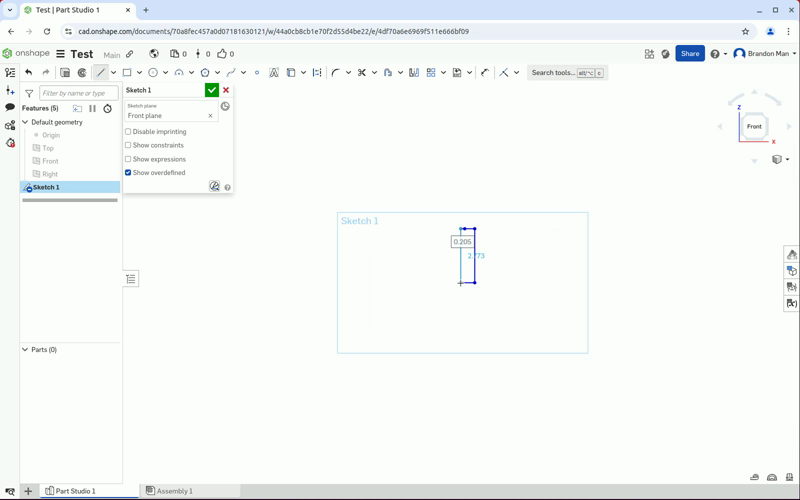
scroll(6)
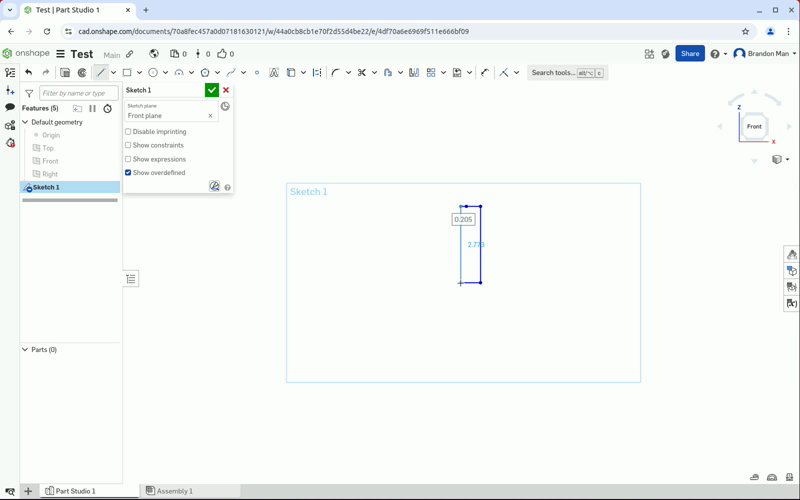
scroll(6)
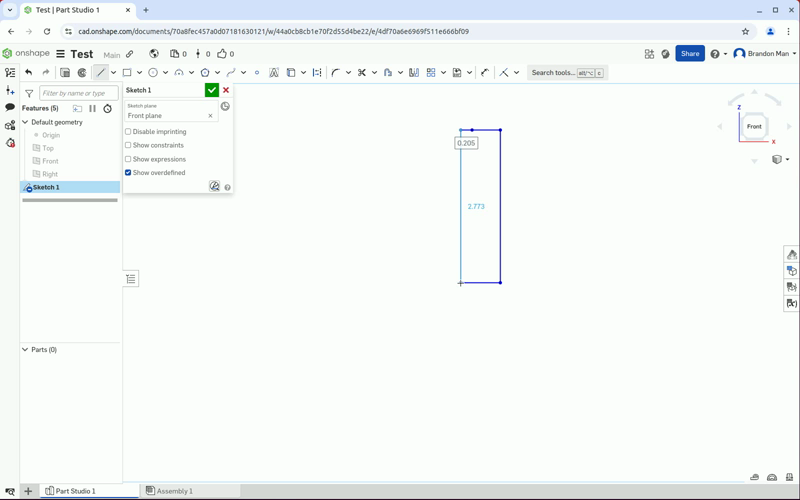
key_up(shift)
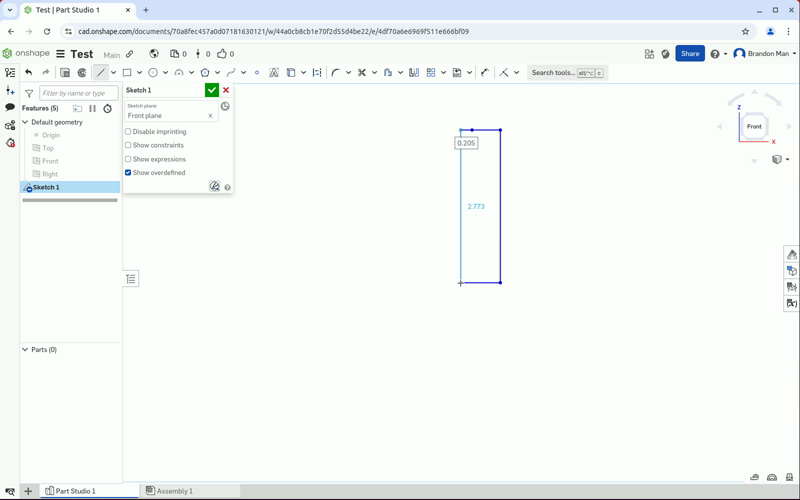
click(460, 282)
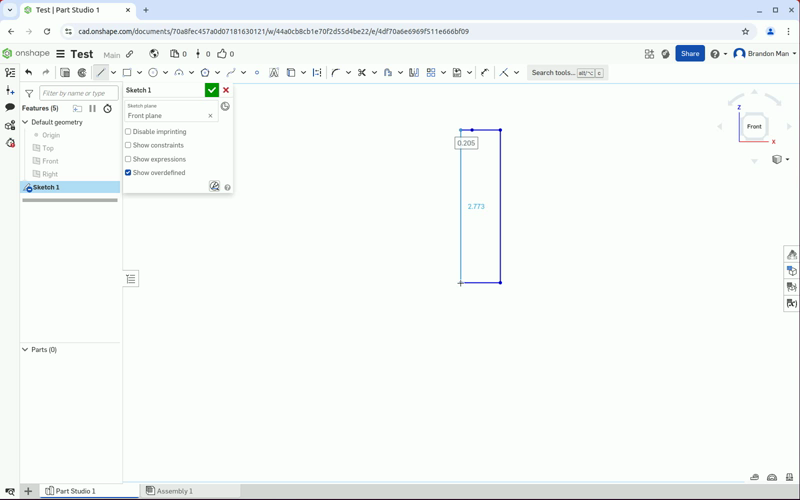
scroll(-6)
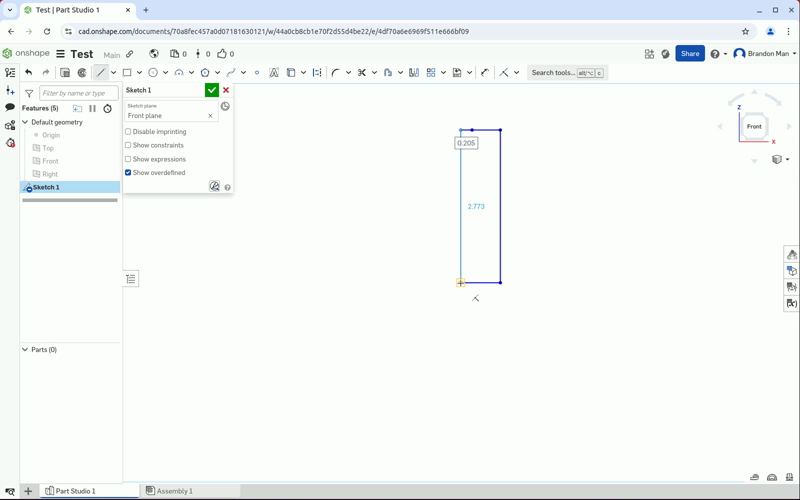
scroll(-6)
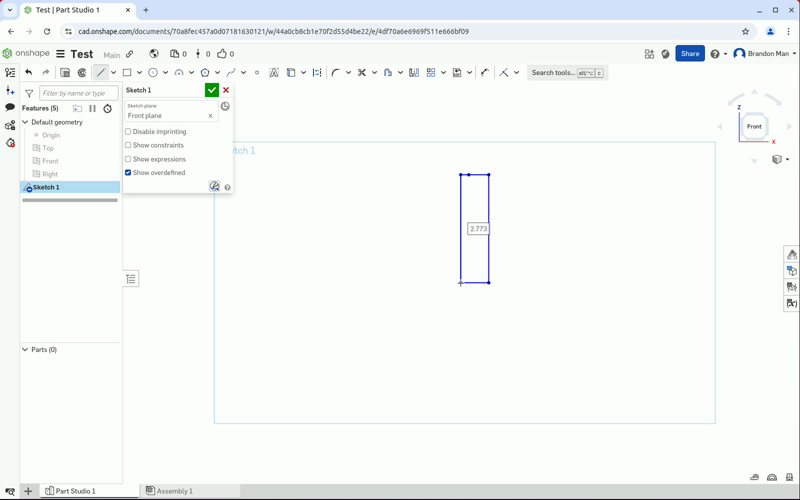
scroll(-6)
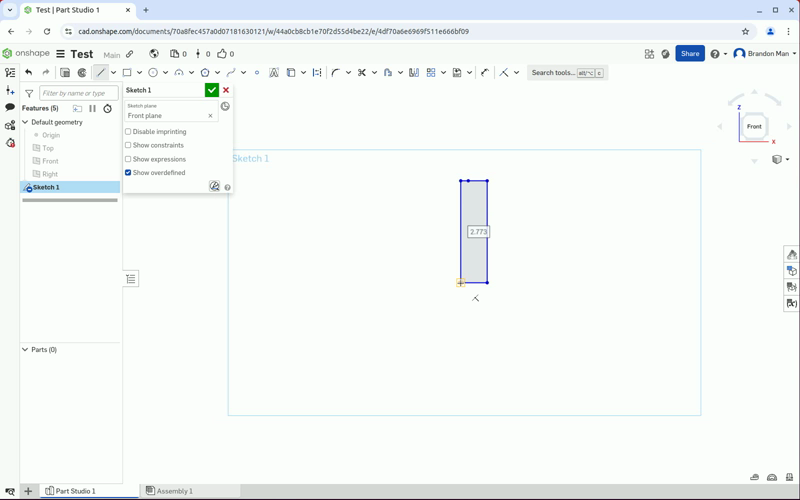
scroll(-6)
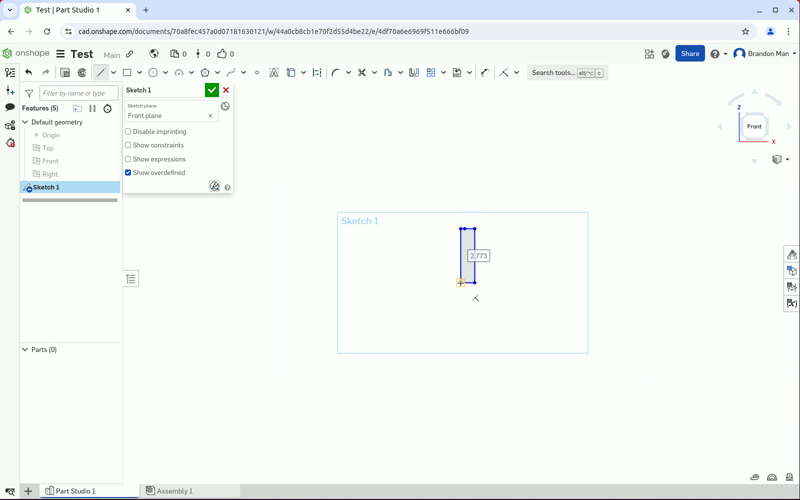
scroll(-6)
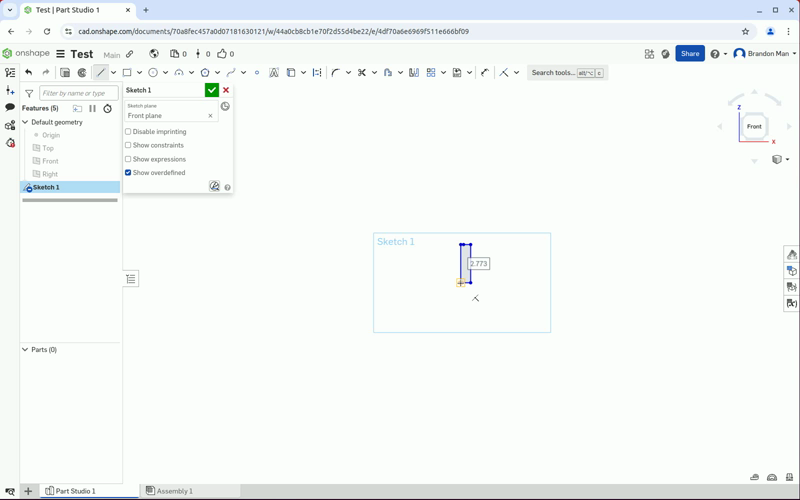
scroll(-6)
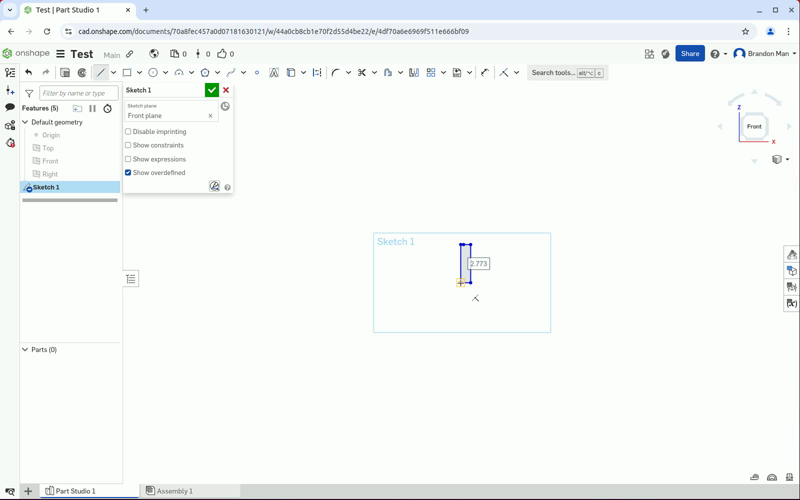
scroll(-6)
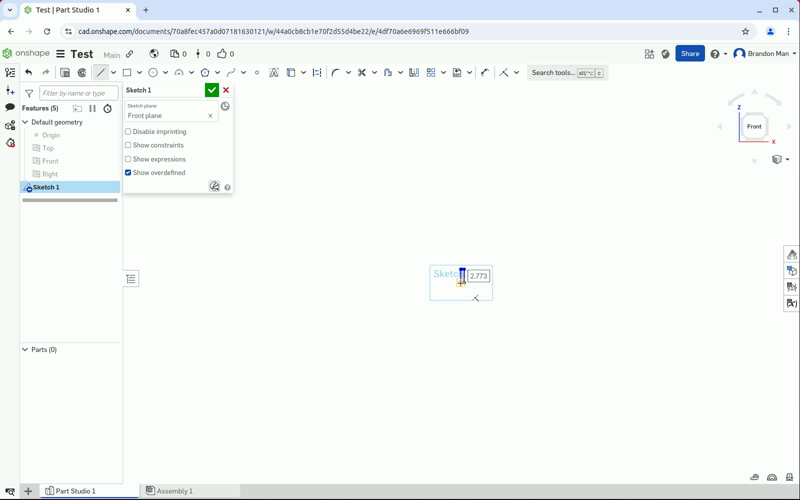
key(esc)
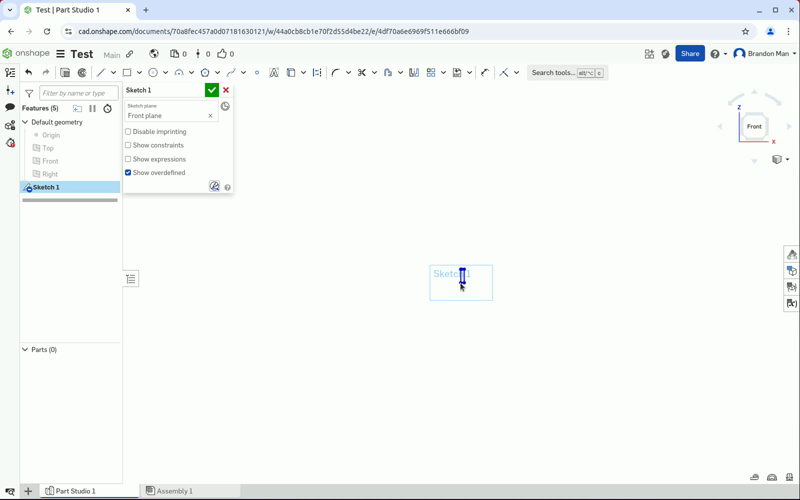
mouse_move(461, 272)
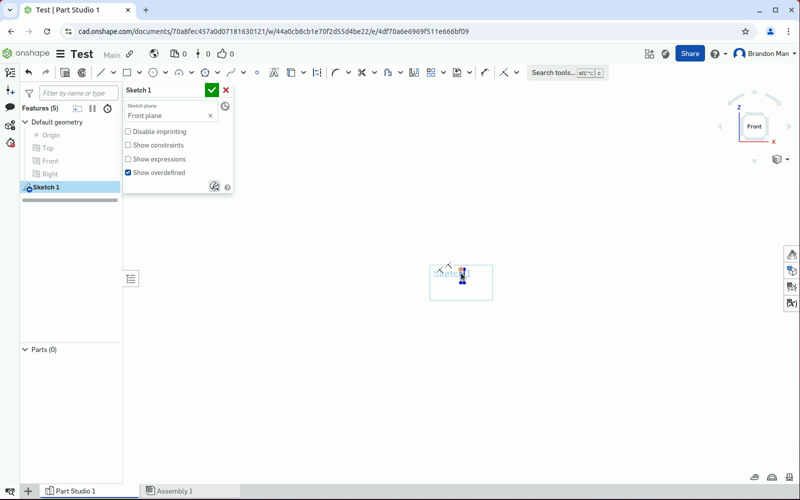
scroll(6)
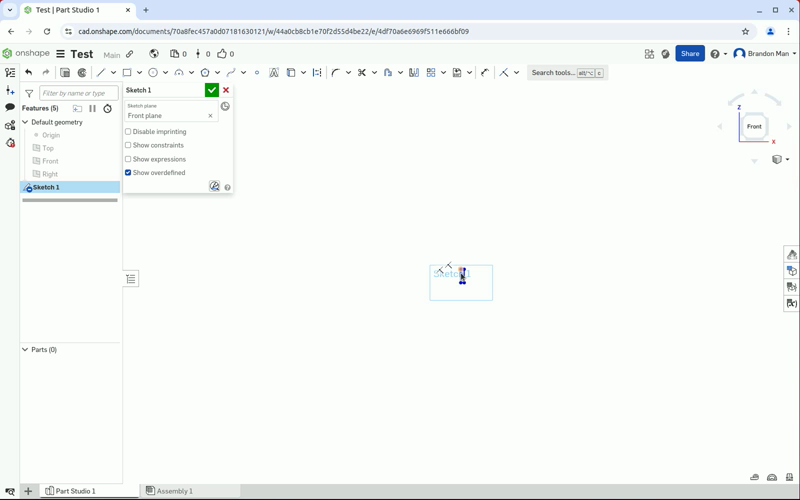
scroll(6)
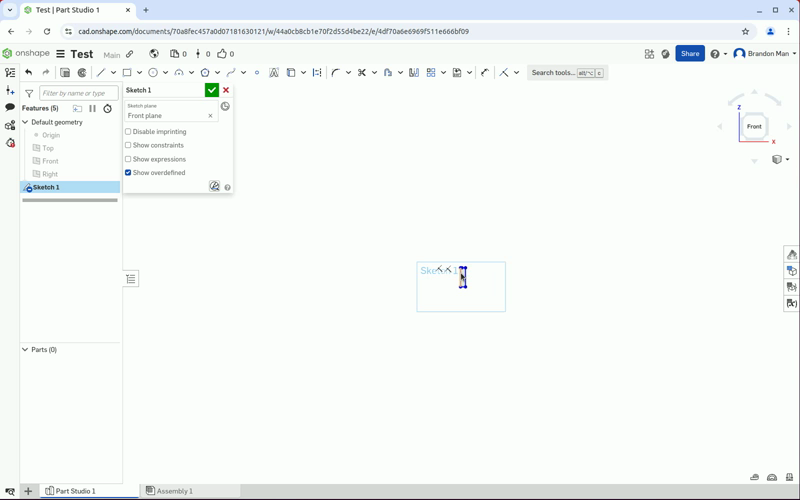
scroll(6)
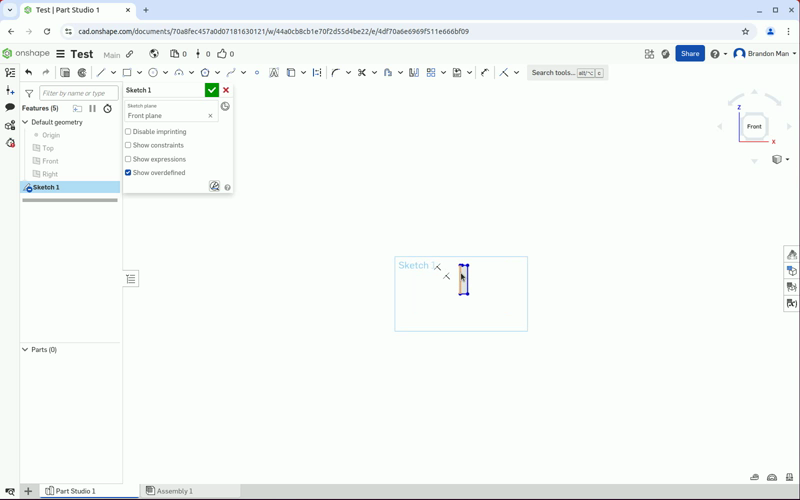
scroll(6)
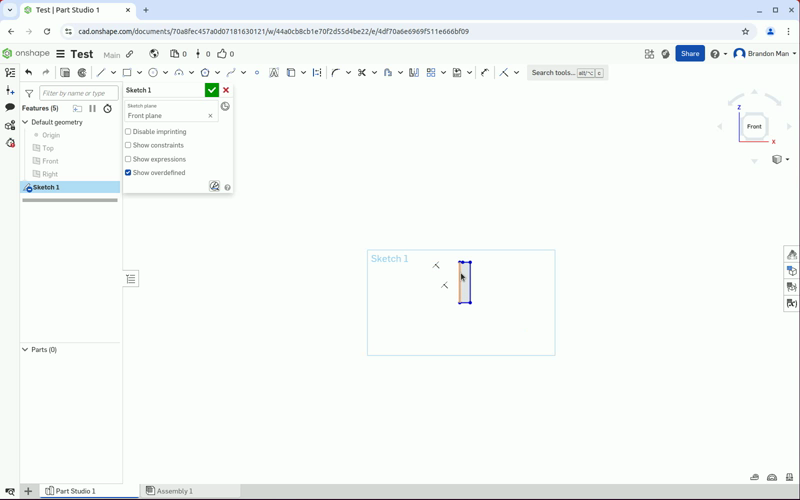
scroll(6)
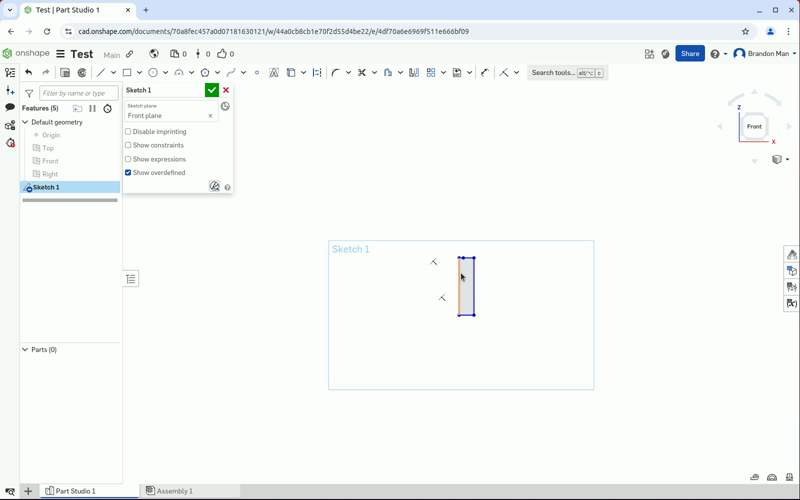
scroll(6)
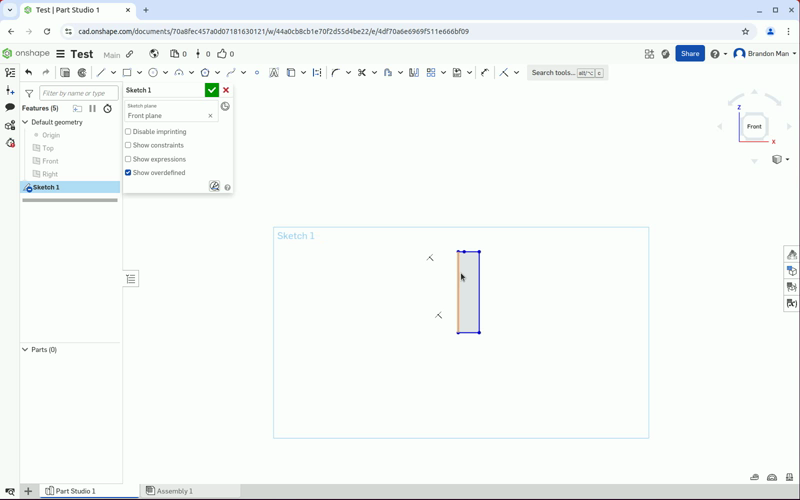
scroll(6)
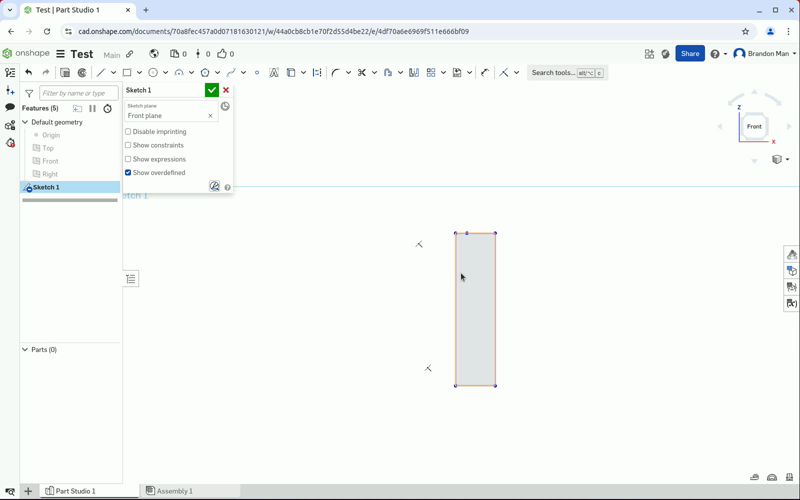
click(461, 272)
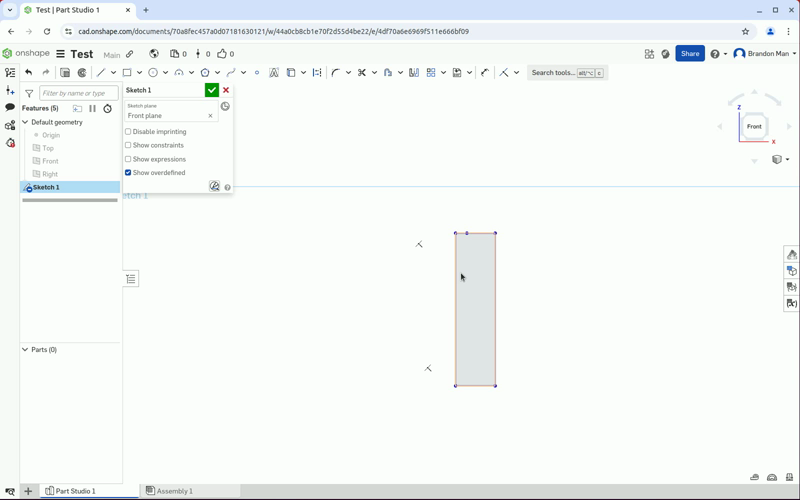
scroll(-6)
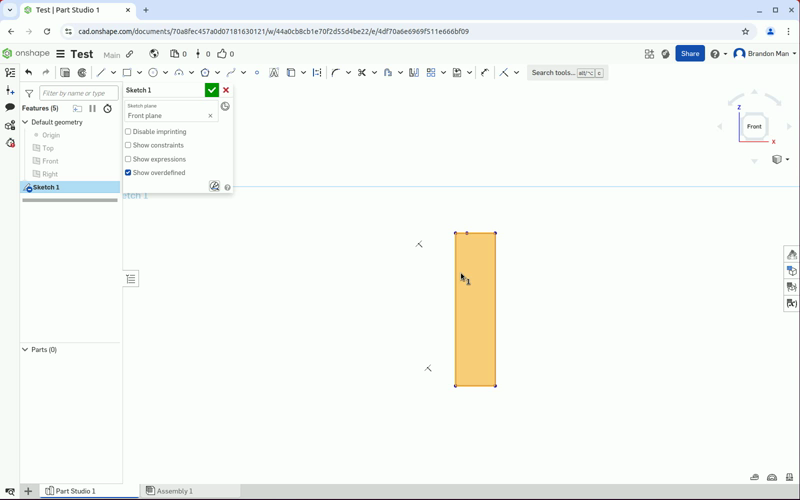
scroll(-6)
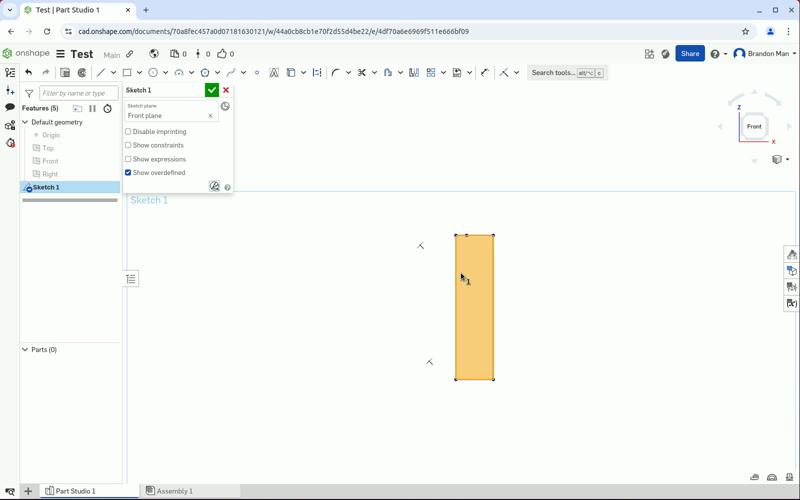
scroll(-6)
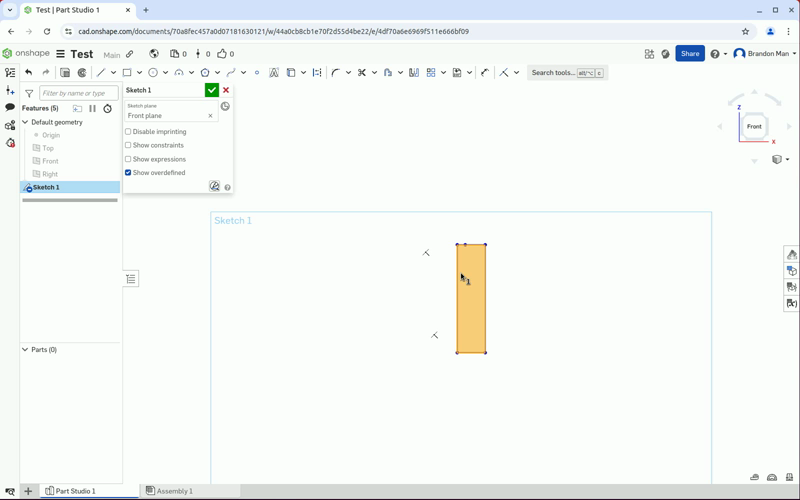
scroll(-6)
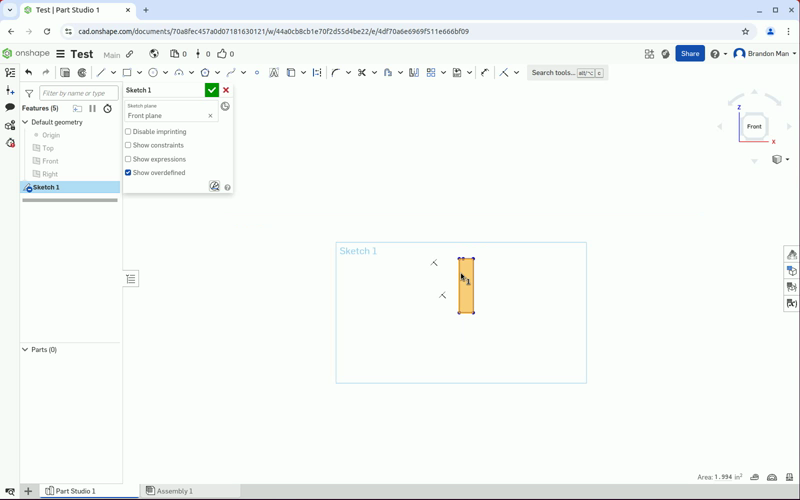
scroll(-6)
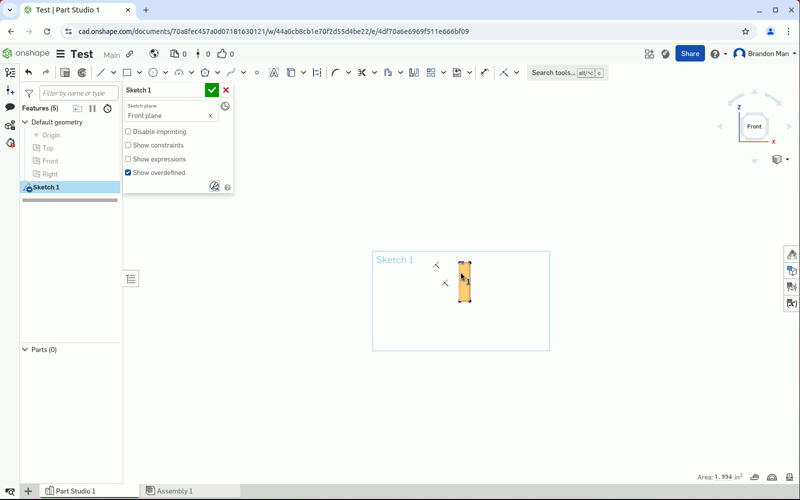
scroll(-6)
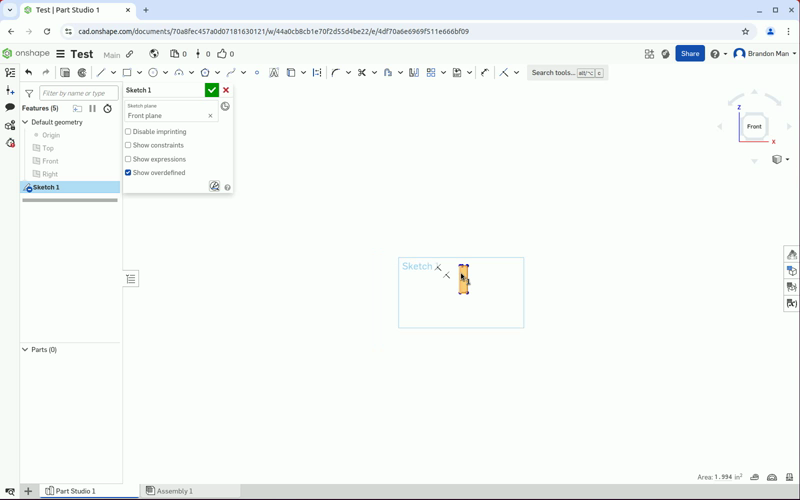
scroll(-6)
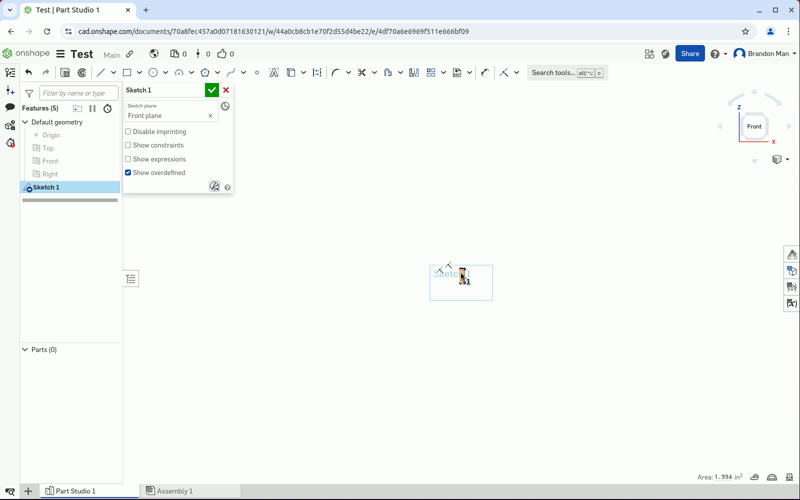
mouse_move(73, 352)
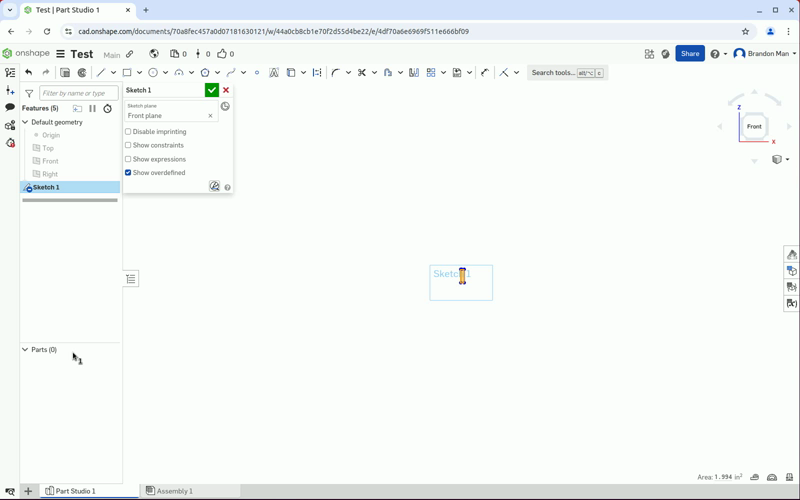
key(shift+y)
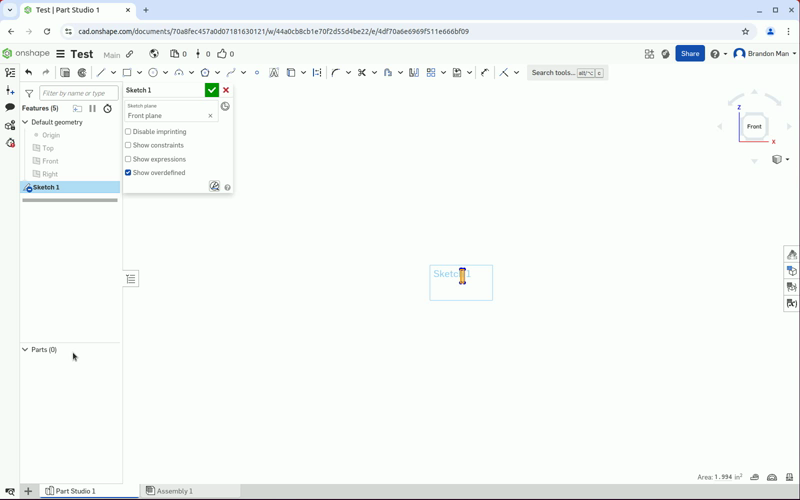
key(shift+e)
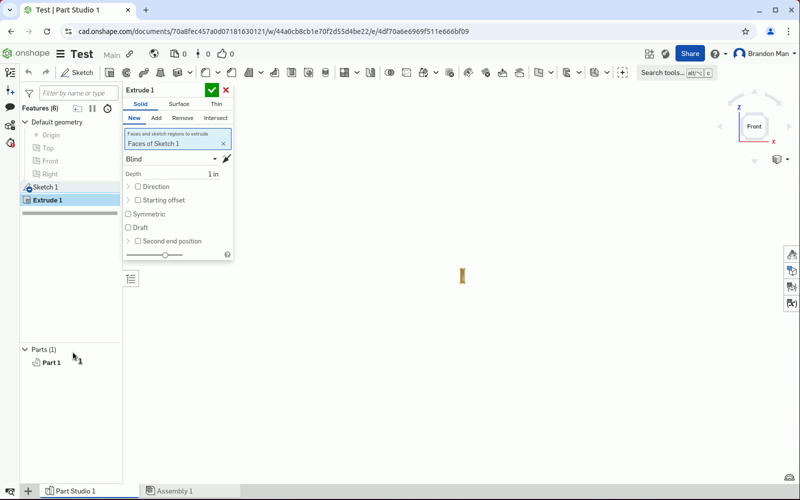
mouse_move(143, 106)
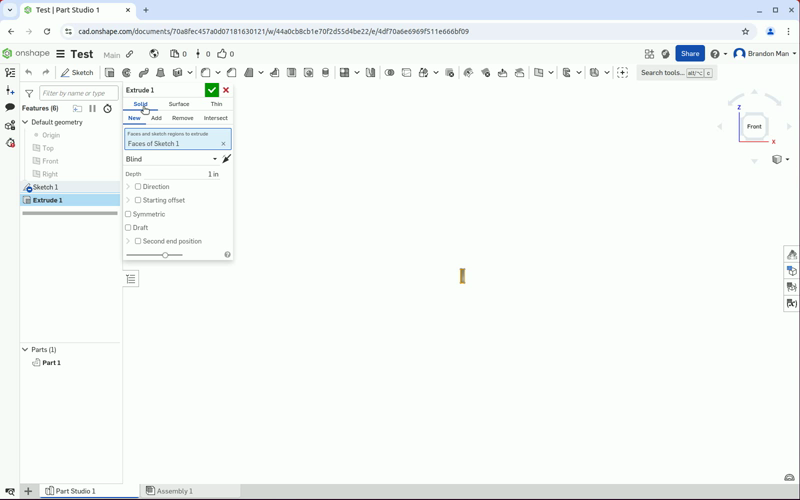
click(143, 106)
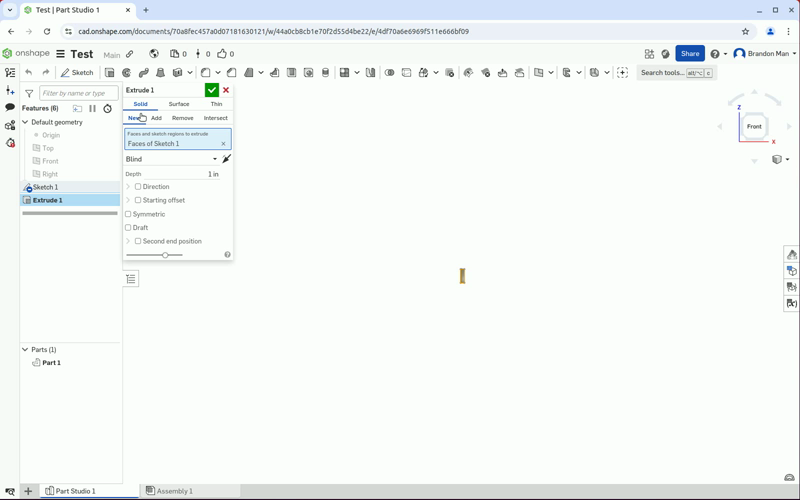
mouse_move(137, 120)
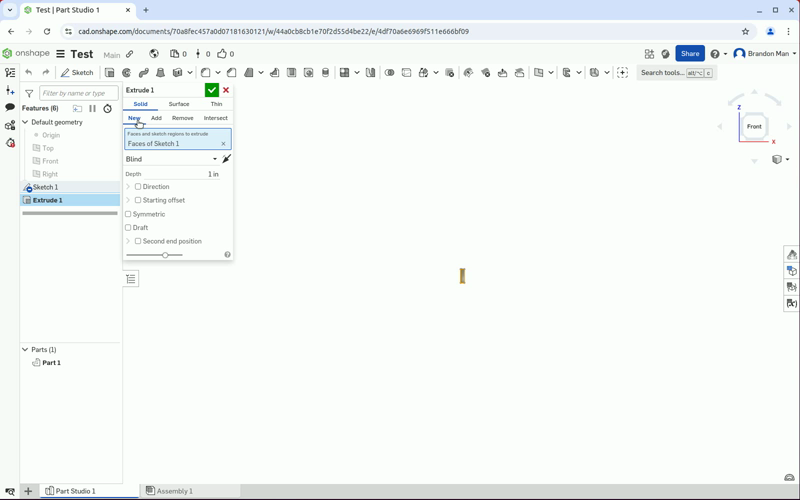
click(137, 120)
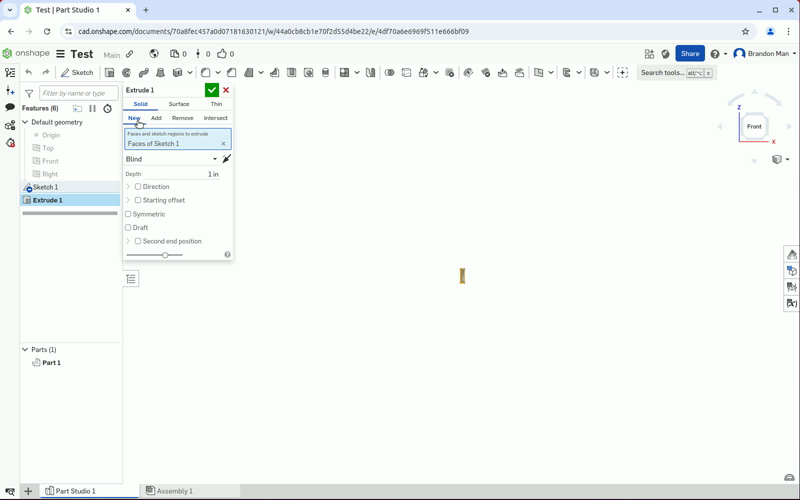
key(tab, 4)
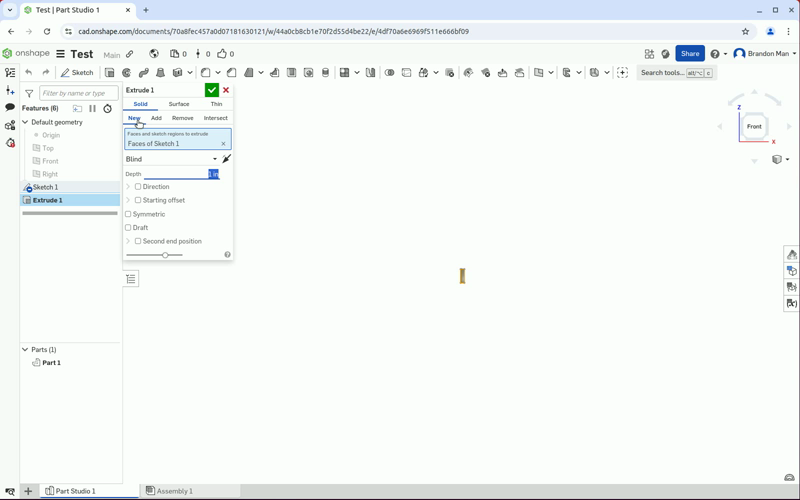
text(23.108)
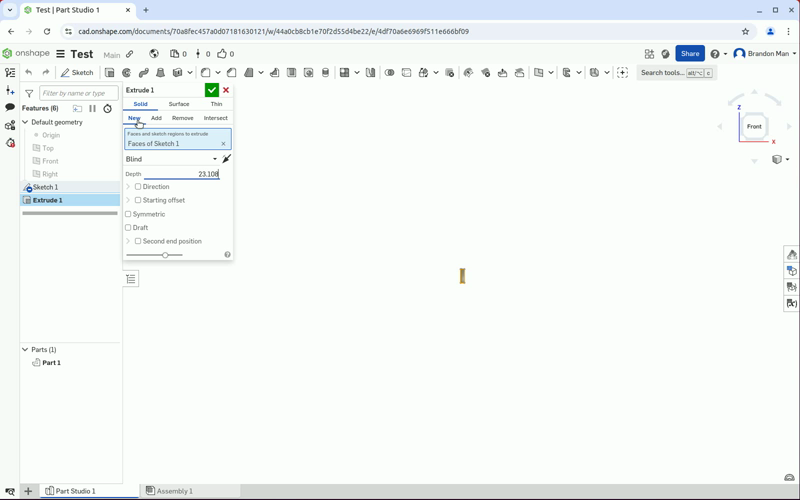
key(enter)
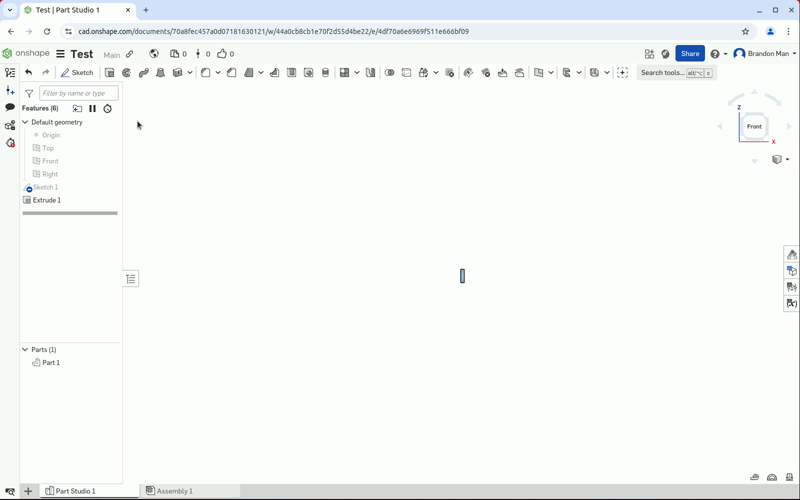
key(shift+h)
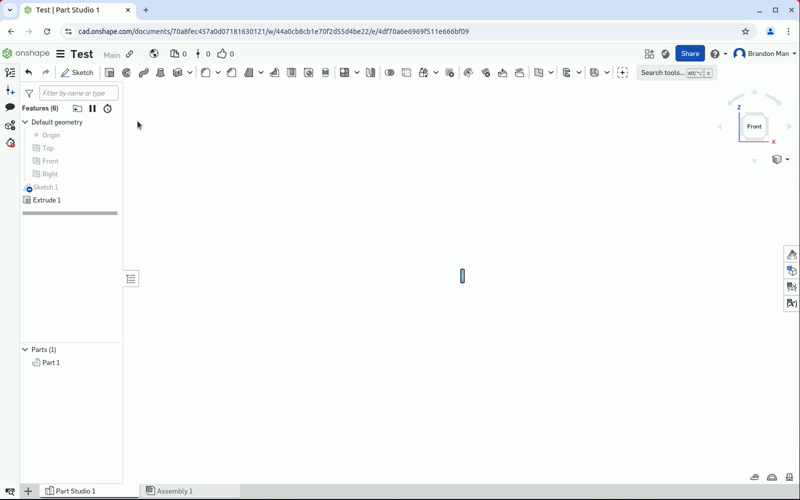
key(shift+h)
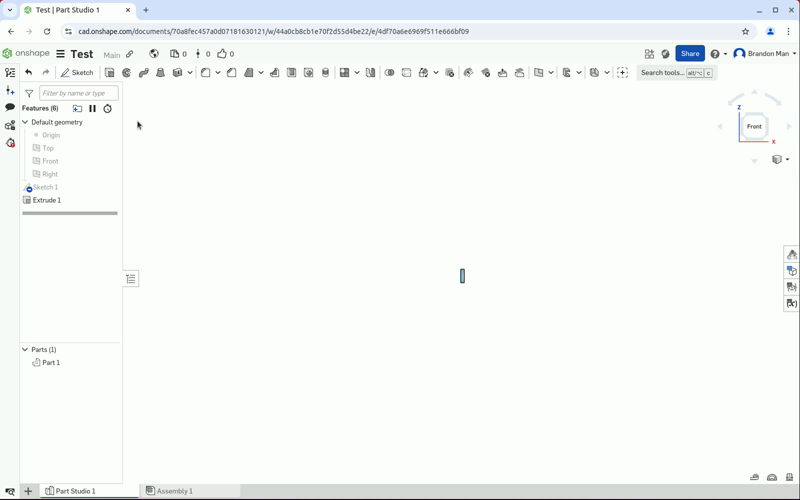
mouse_move(73, 189)
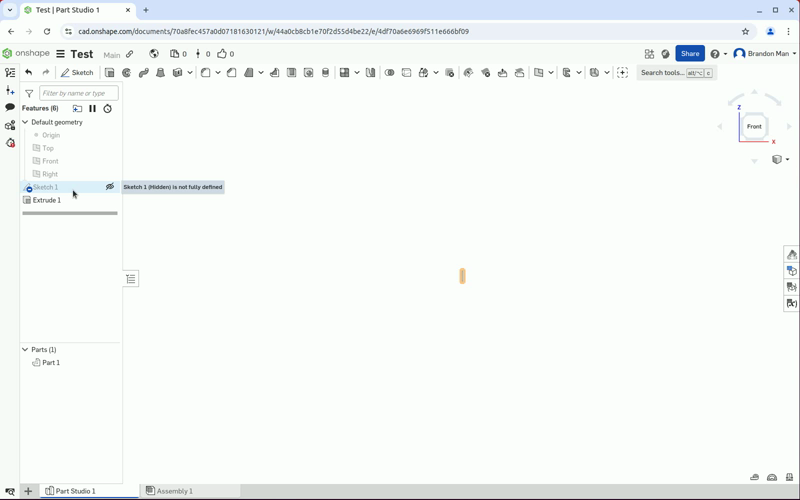
click(73, 189)
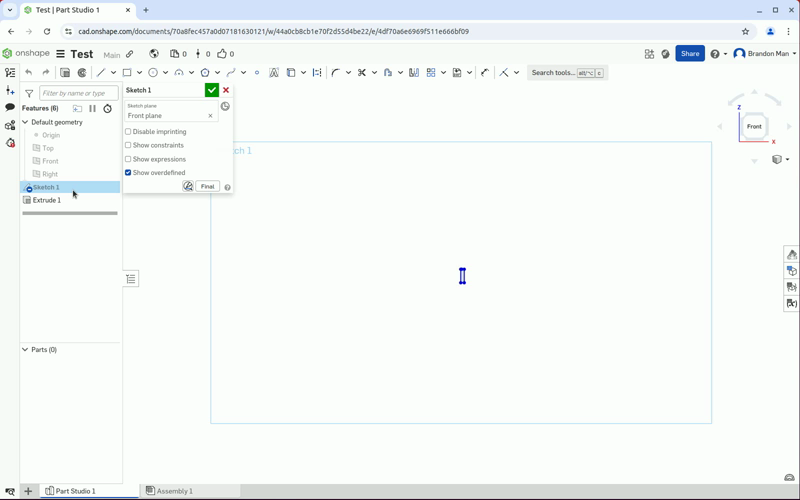
mouse_move(229, 92)
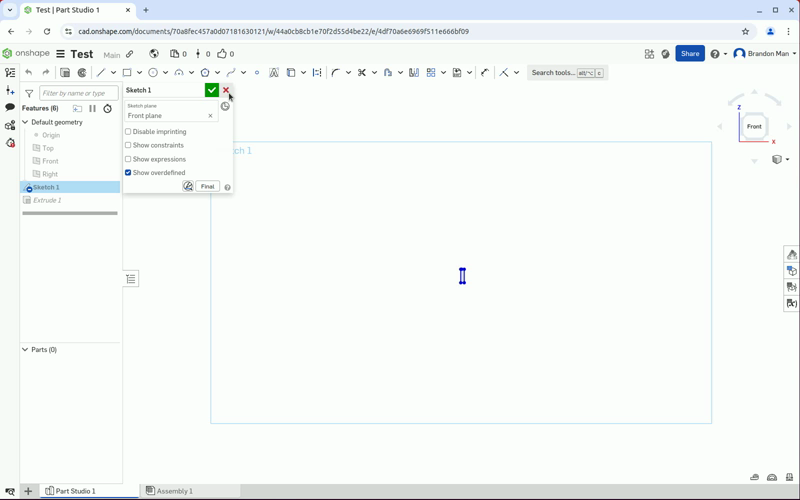
click(229, 92)
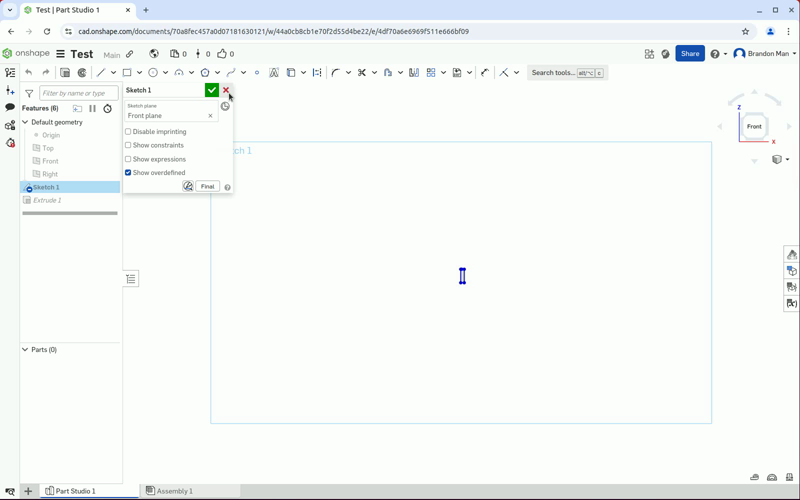
key(shift+s)
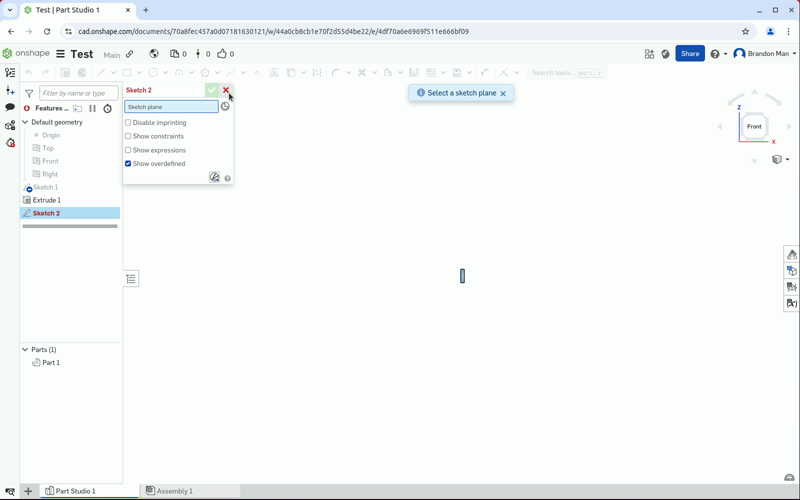
mouse_move(73, 163)
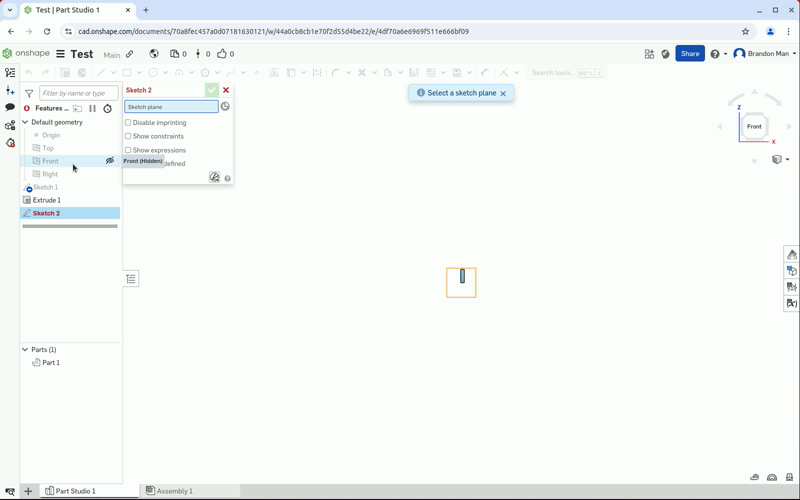
click(73, 163)
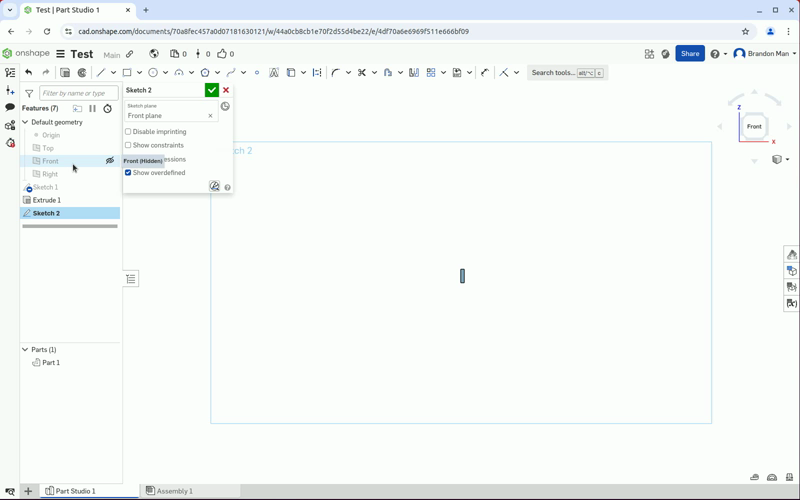
mouse_move(73, 352)
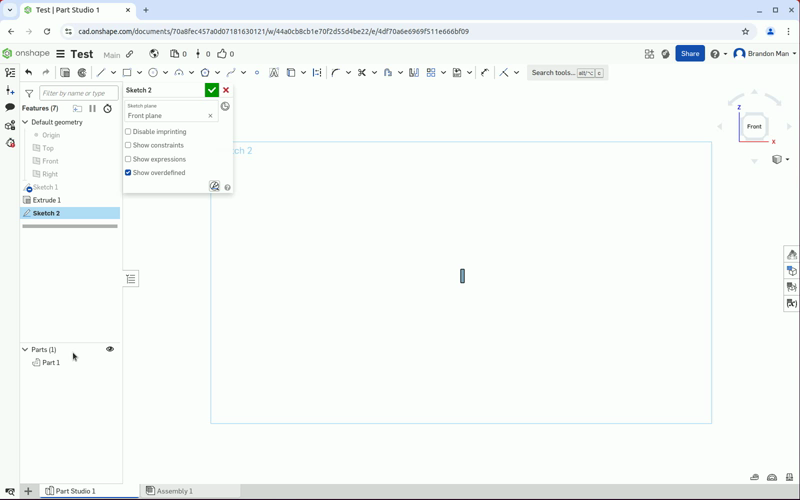
key(y)
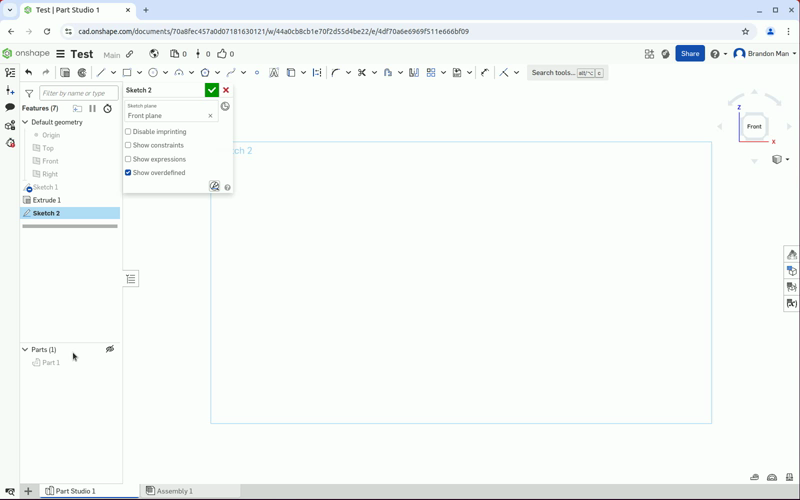
key(l)
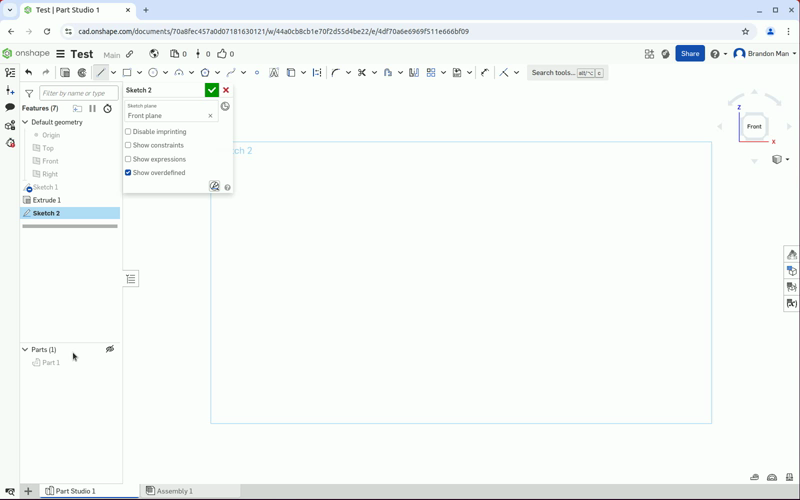
key_down(shift)
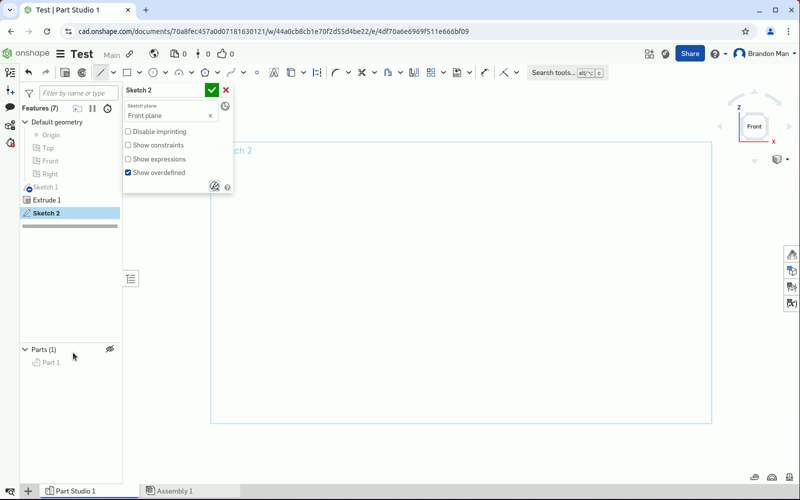
mouse_move(460, 270)
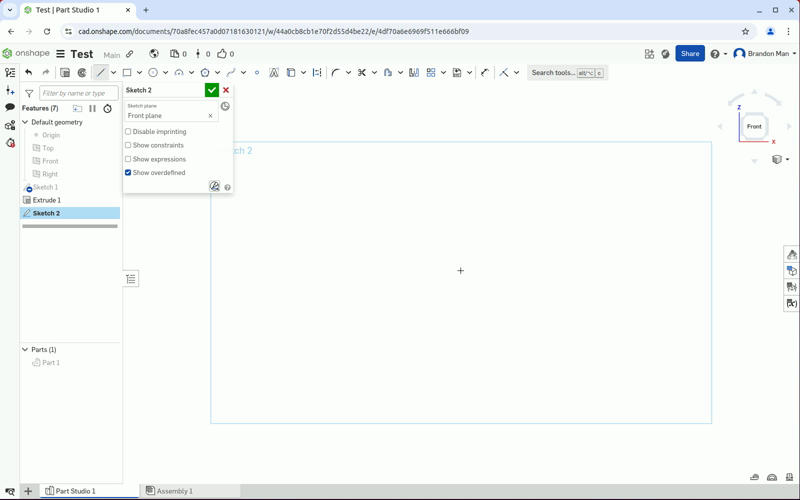
click(460, 270)
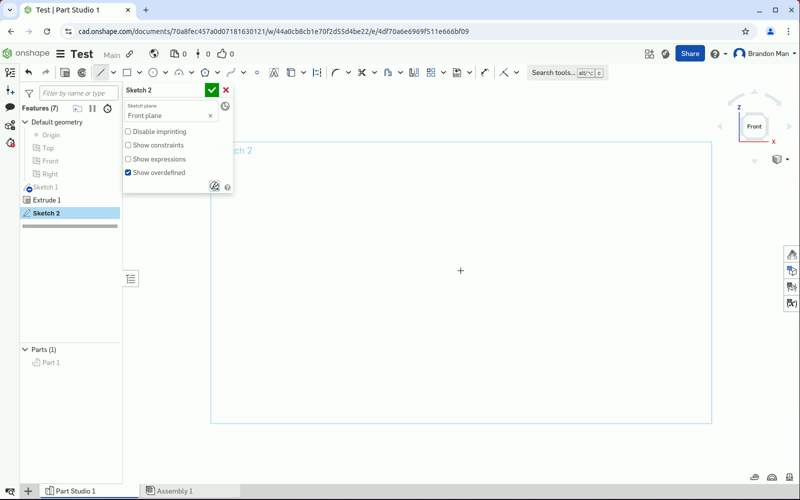
key_up(shift)
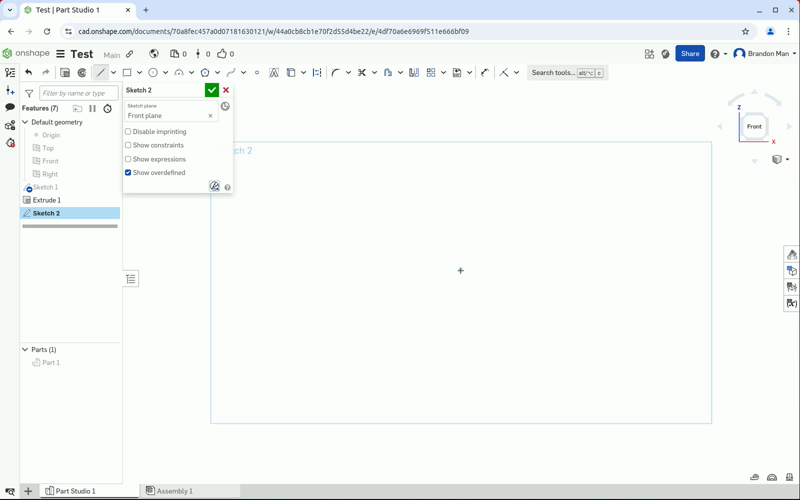
key_down(shift)
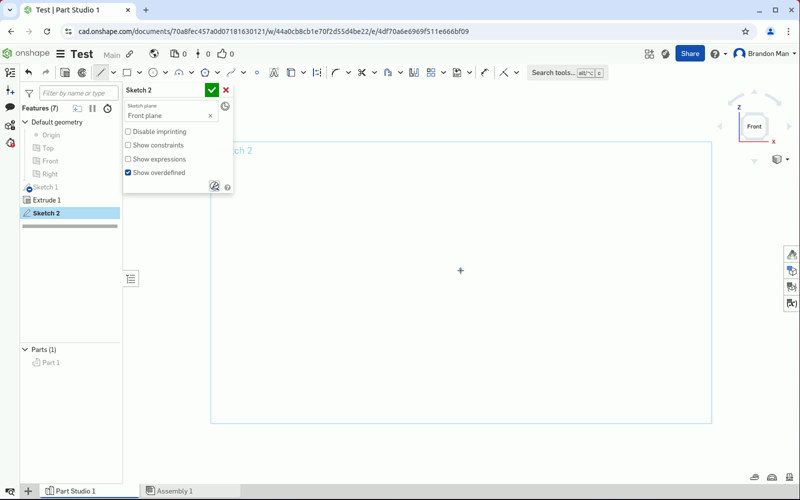
mouse_move(490, 270)
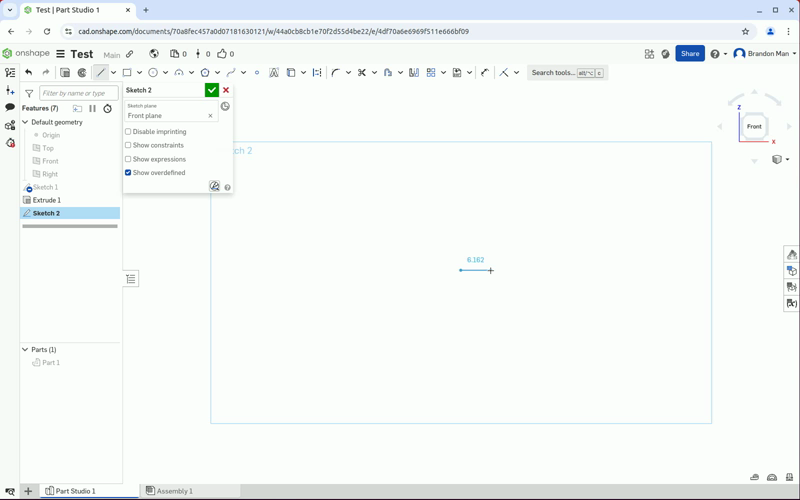
mouse_move(461, 270)
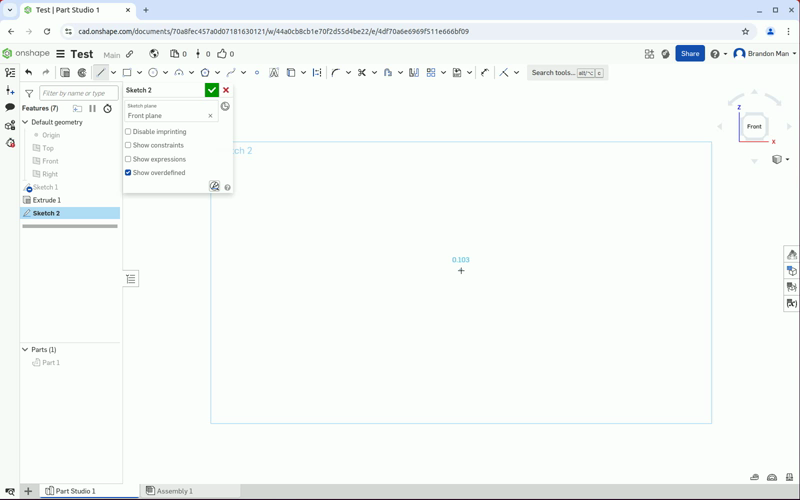
scroll(6)
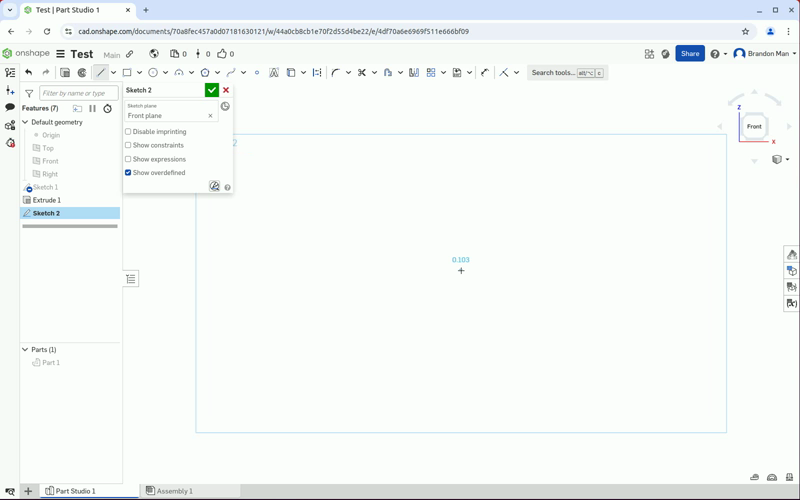
scroll(6)
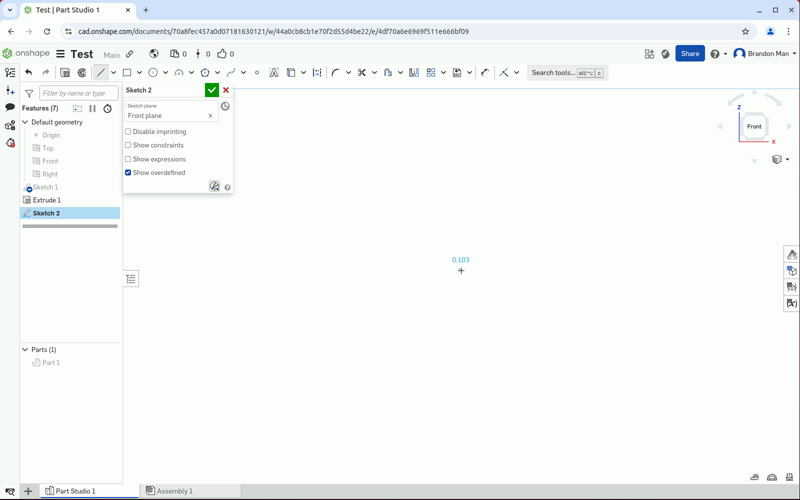
scroll(6)
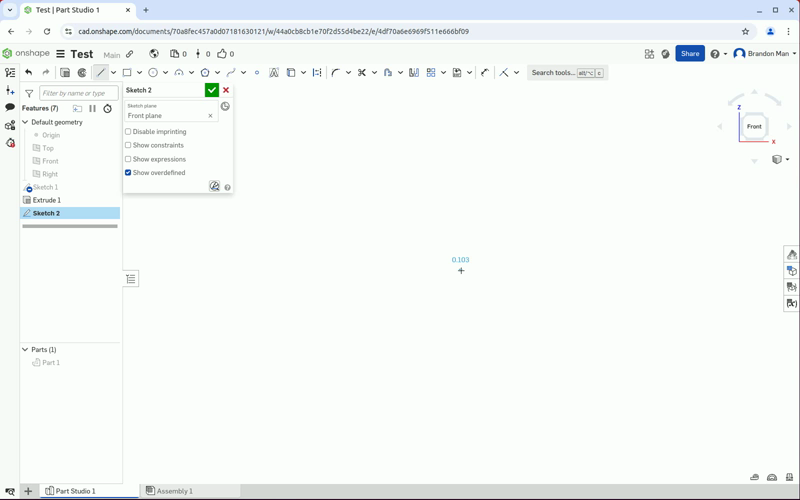
scroll(6)
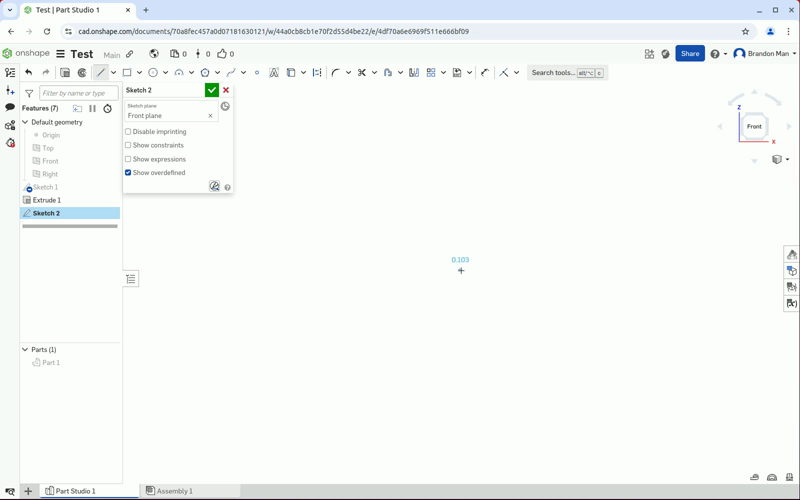
scroll(6)
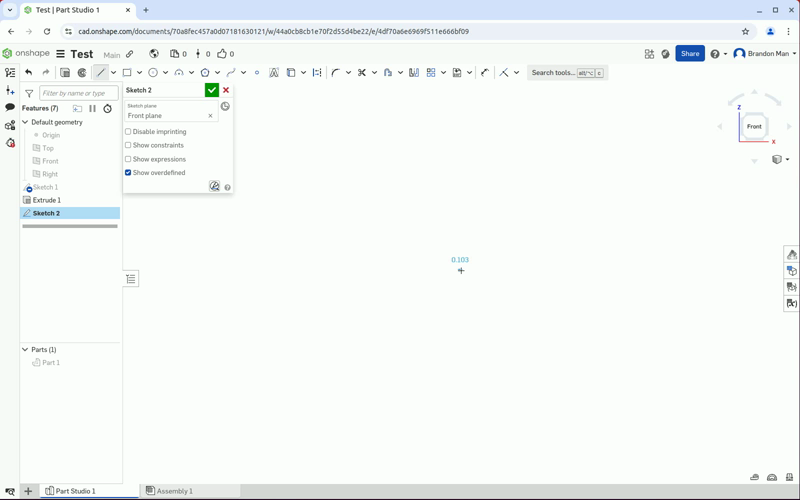
scroll(6)
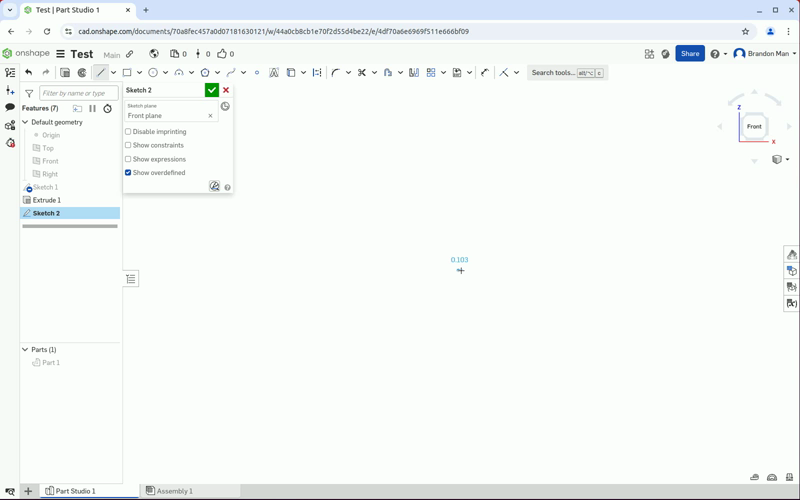
scroll(6)
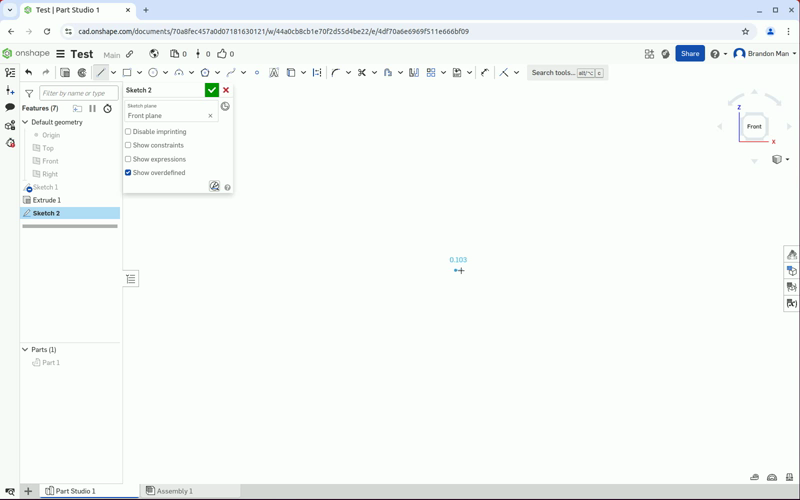
click(461, 270)
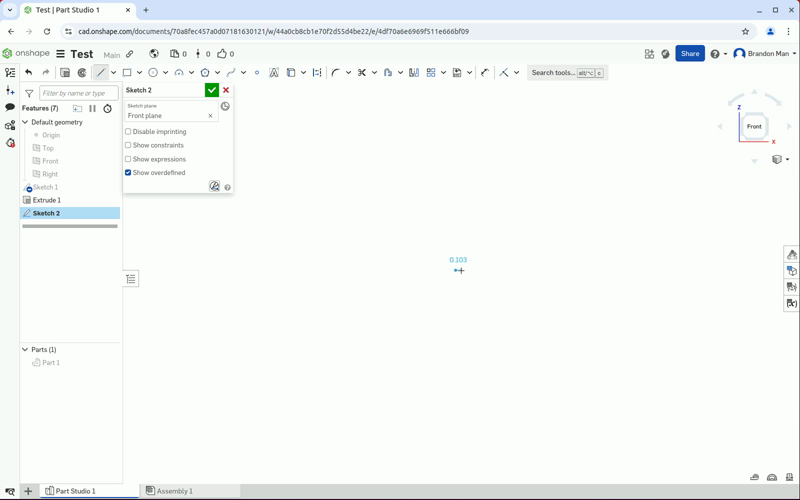
scroll(-6)
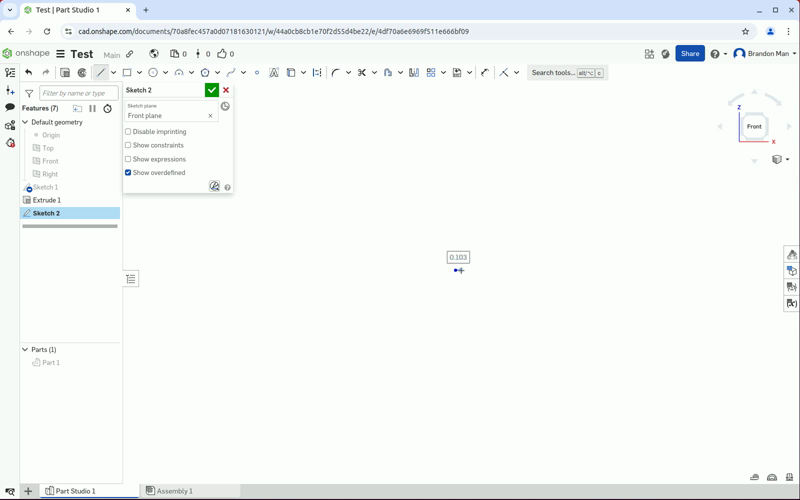
scroll(-6)
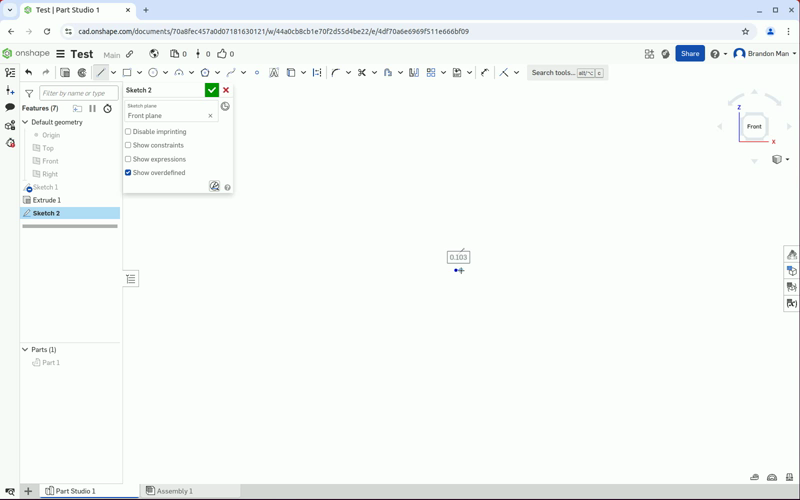
scroll(-6)
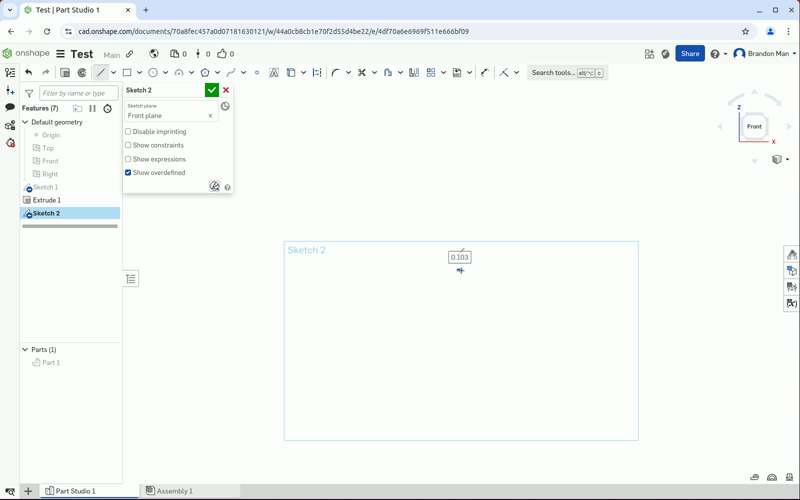
scroll(-6)
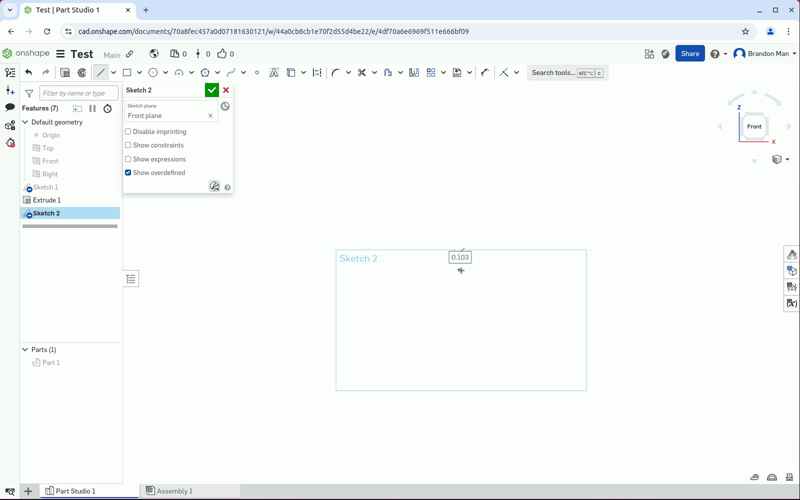
scroll(-6)
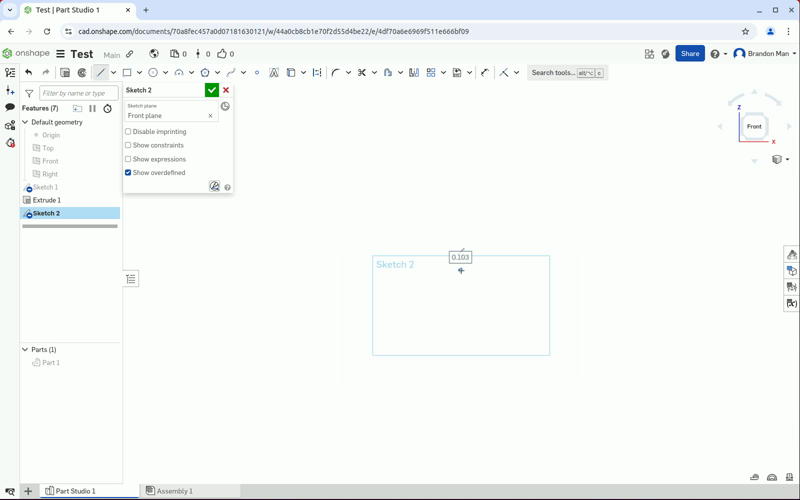
scroll(-6)
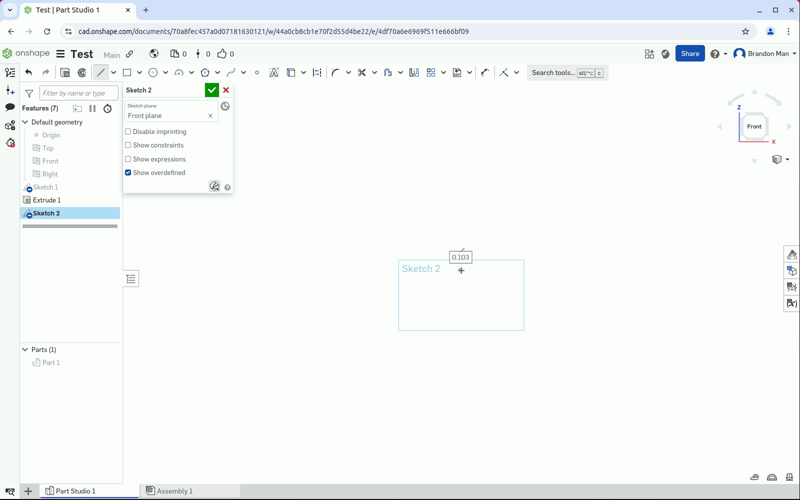
scroll(-6)
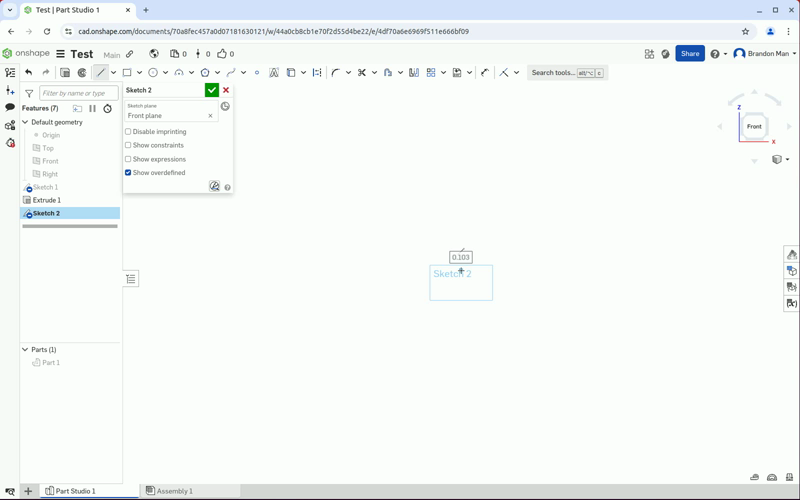
key_up(shift)
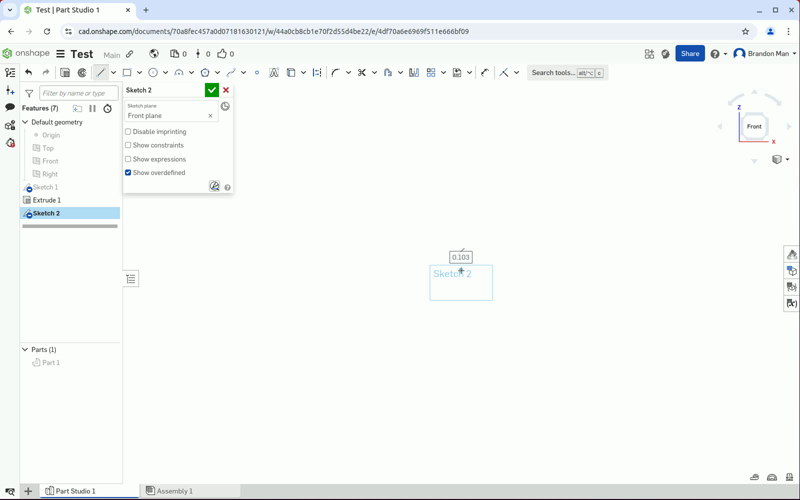
key_down(shift)
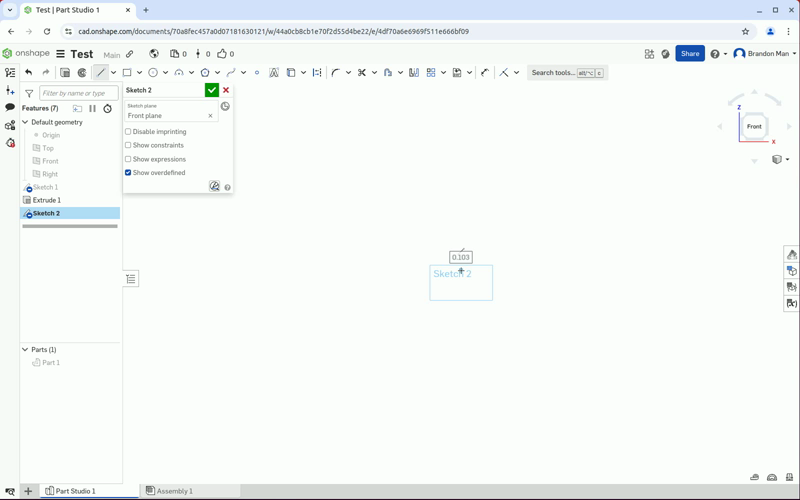
mouse_move(491, 270)
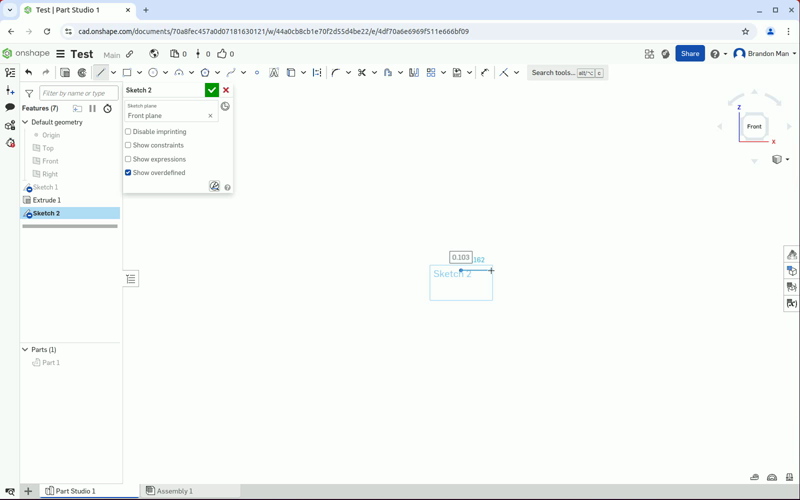
mouse_move(461, 213)
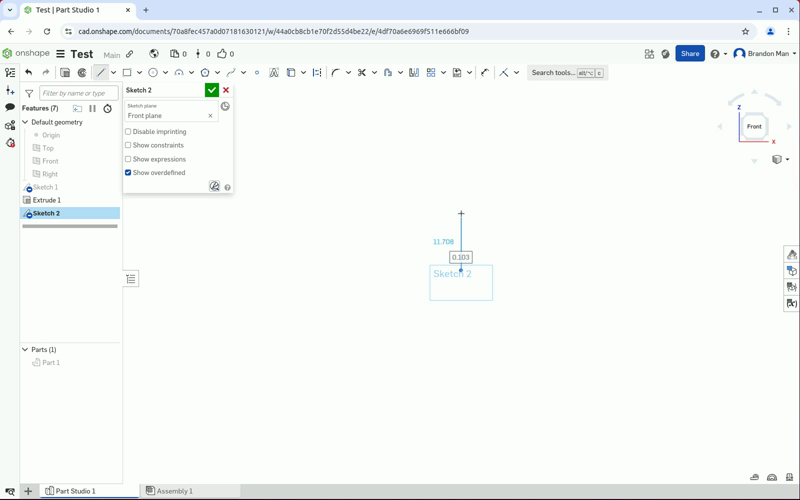
click(461, 213)
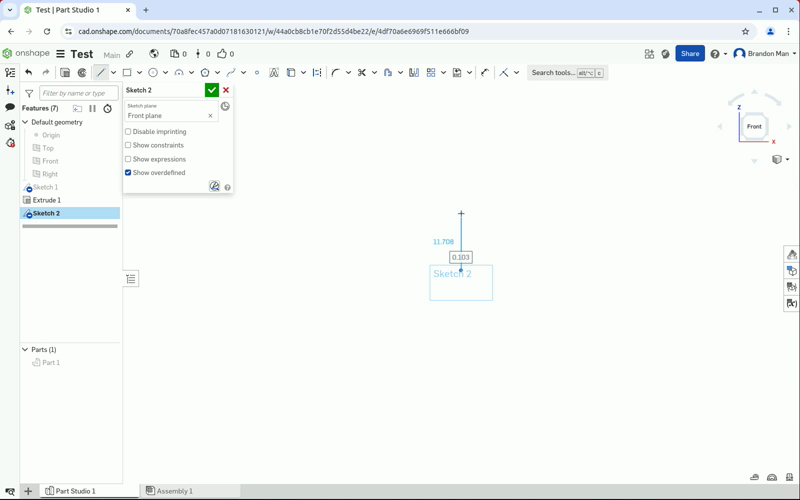
key_up(shift)
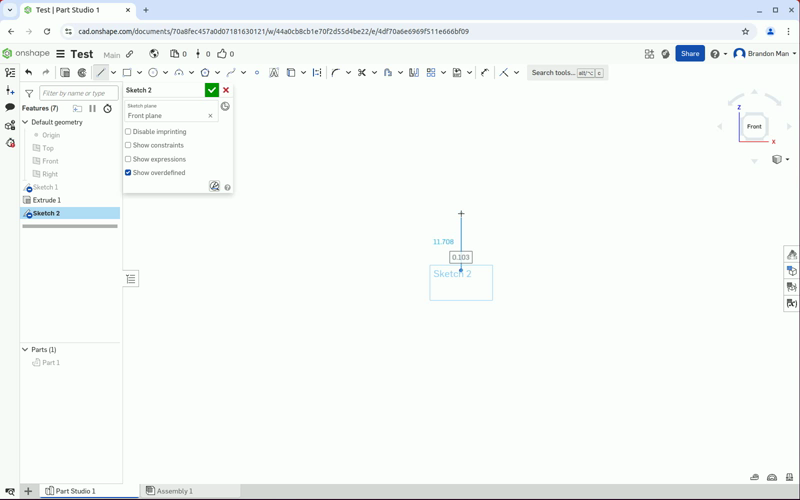
key_down(shift)
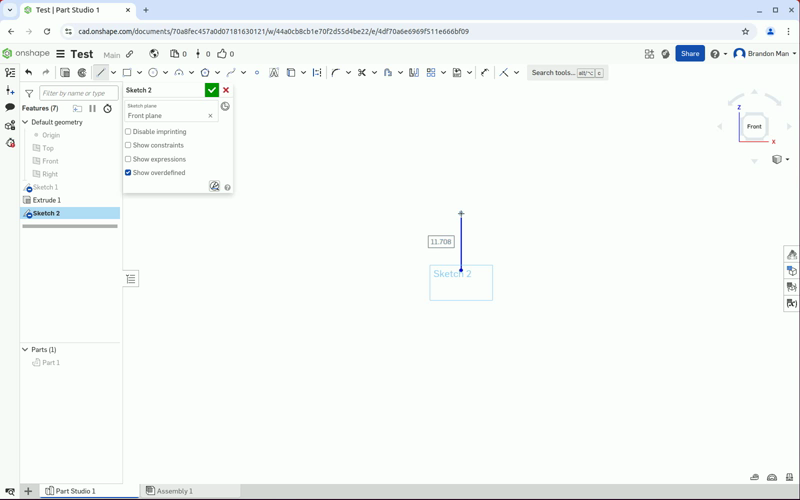
mouse_move(491, 213)
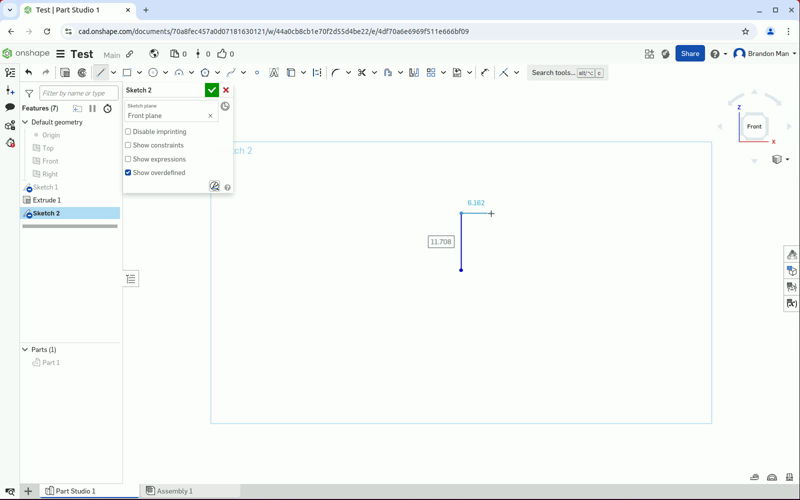
mouse_move(460, 213)
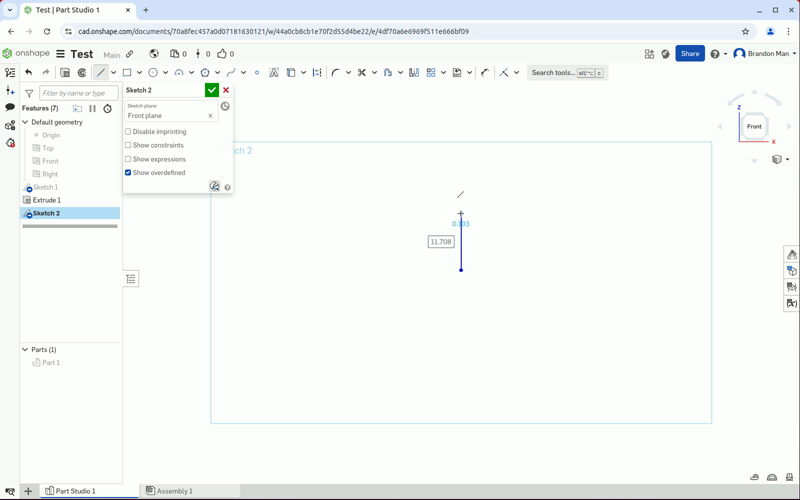
scroll(6)
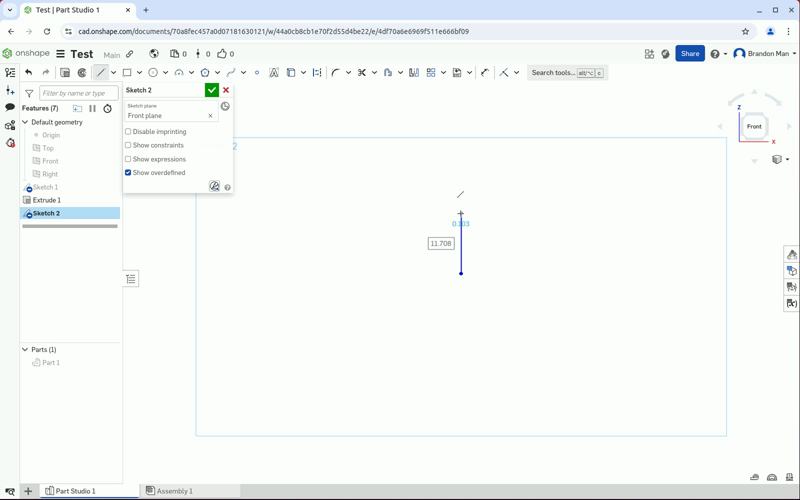
scroll(6)
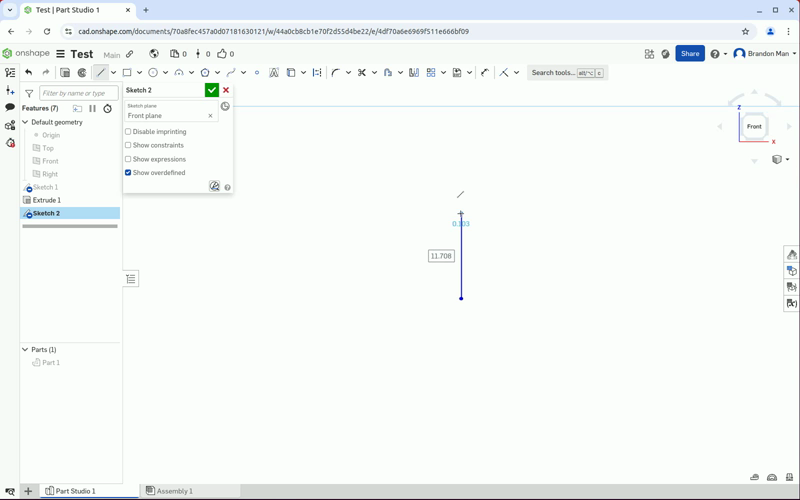
scroll(6)
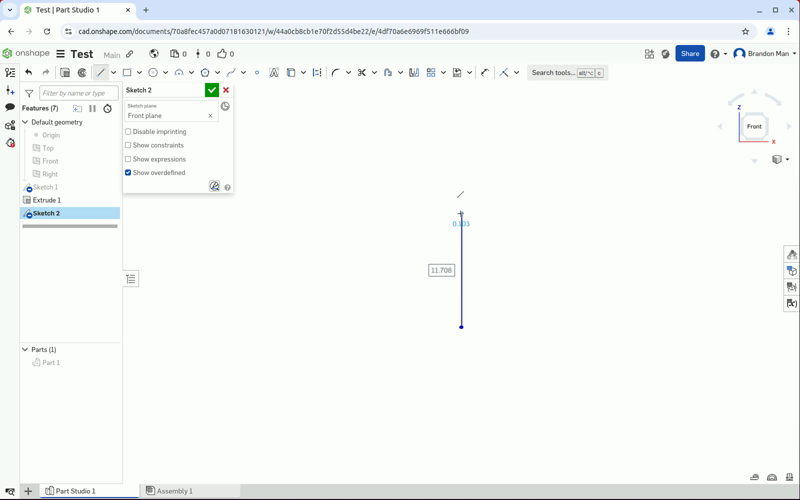
scroll(6)
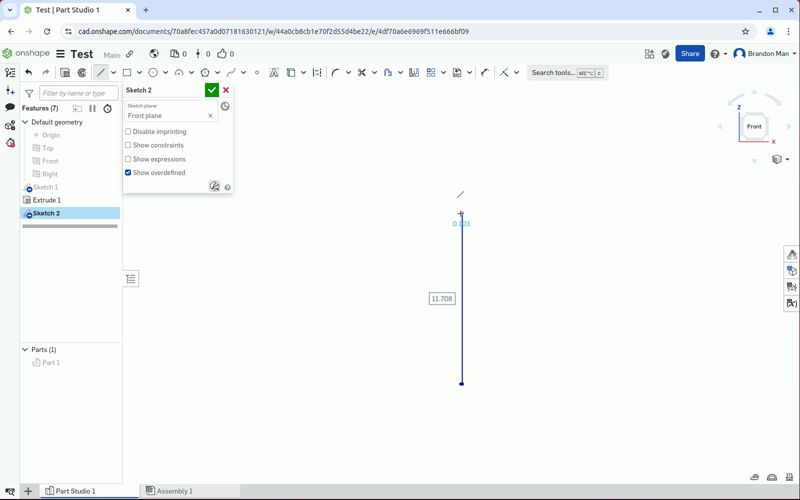
scroll(6)
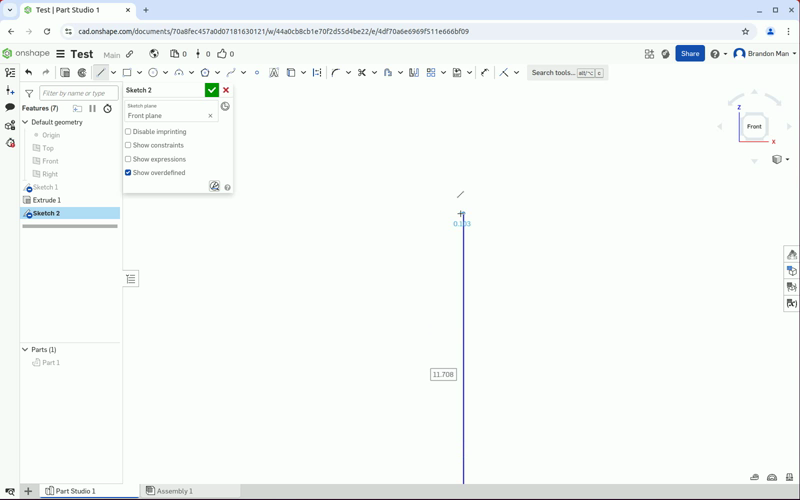
scroll(6)
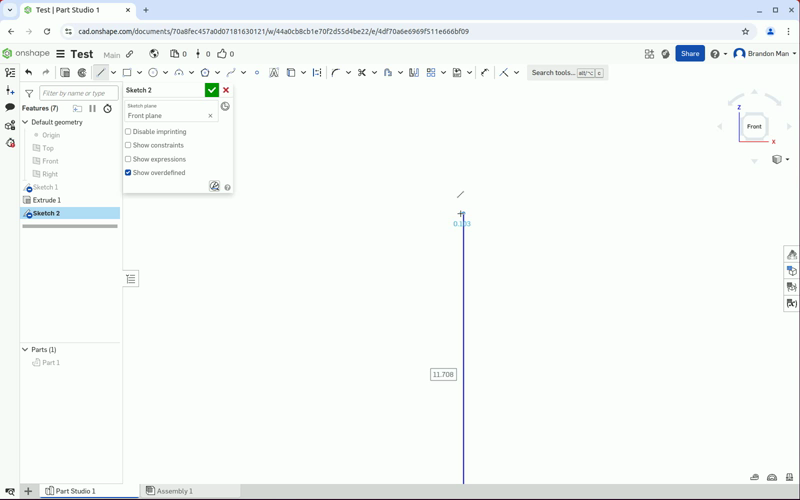
scroll(6)
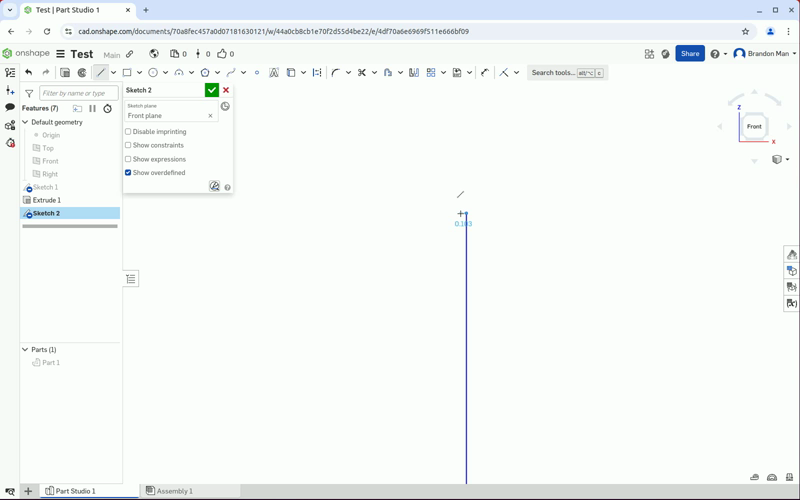
click(460, 213)
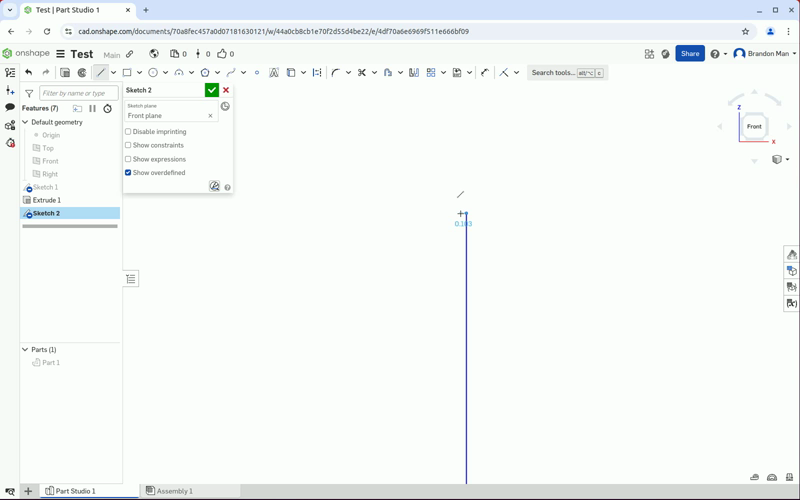
scroll(-6)
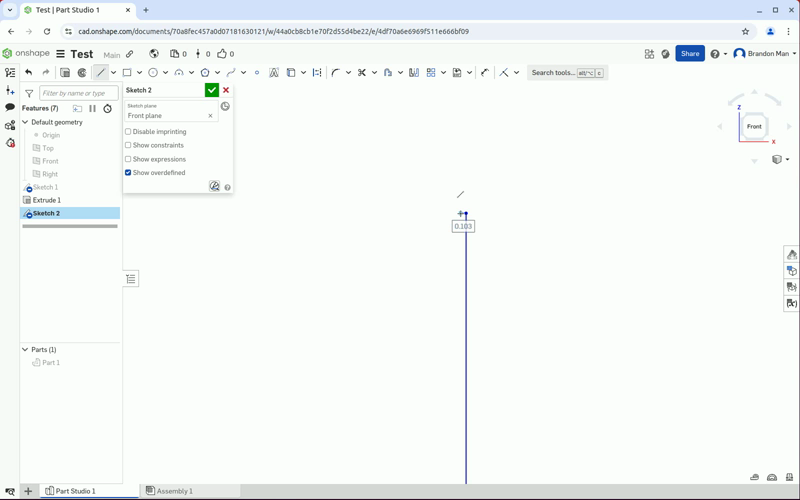
scroll(-6)
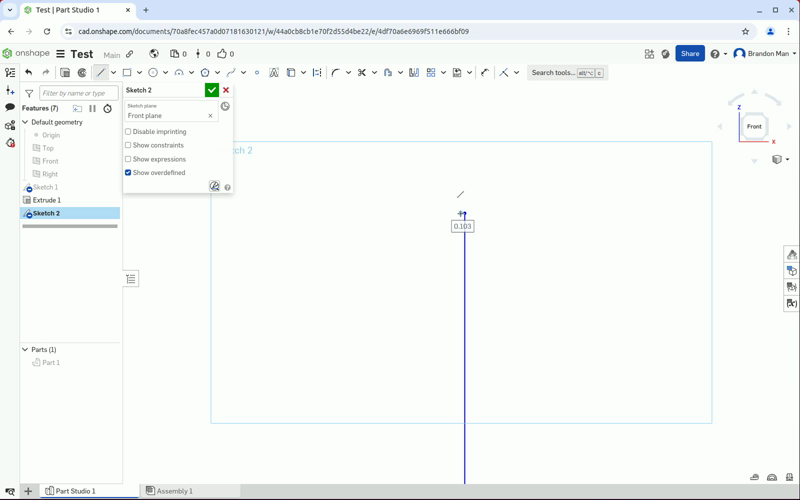
scroll(-6)
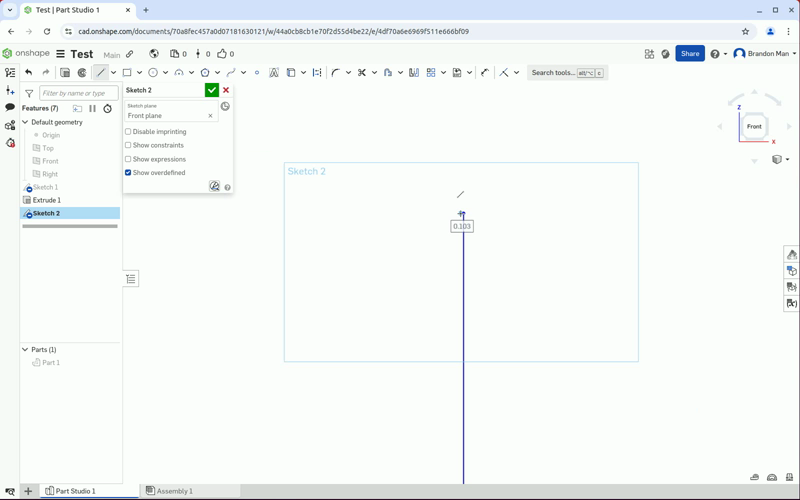
scroll(-6)
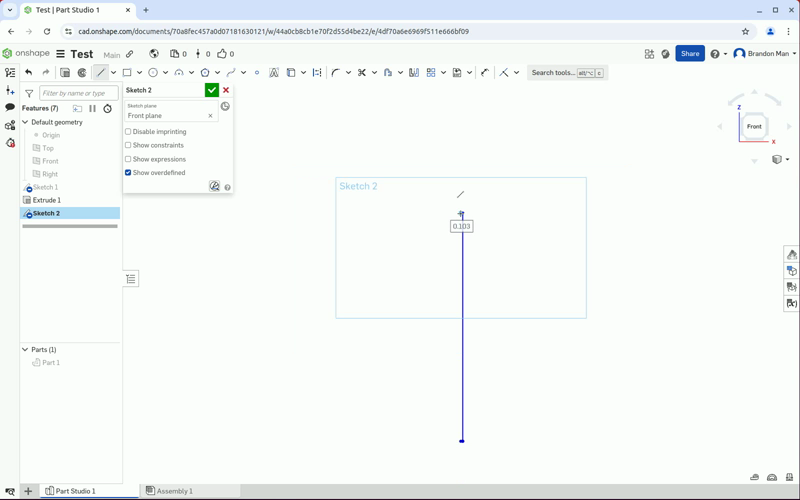
scroll(-6)
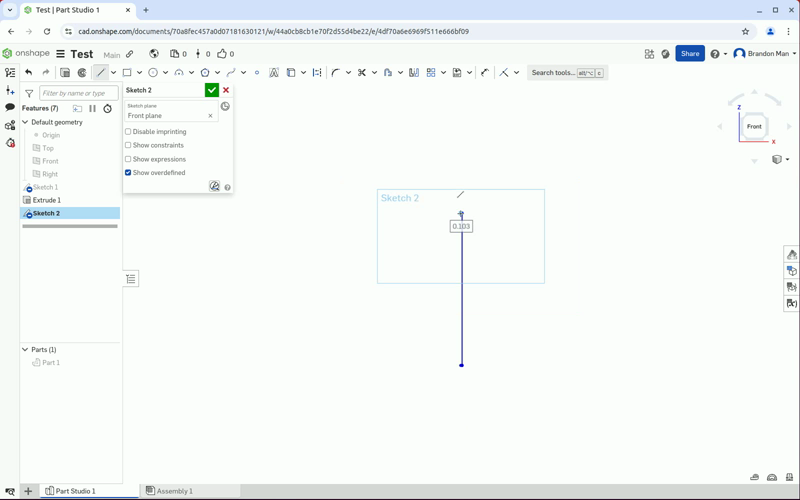
scroll(-6)
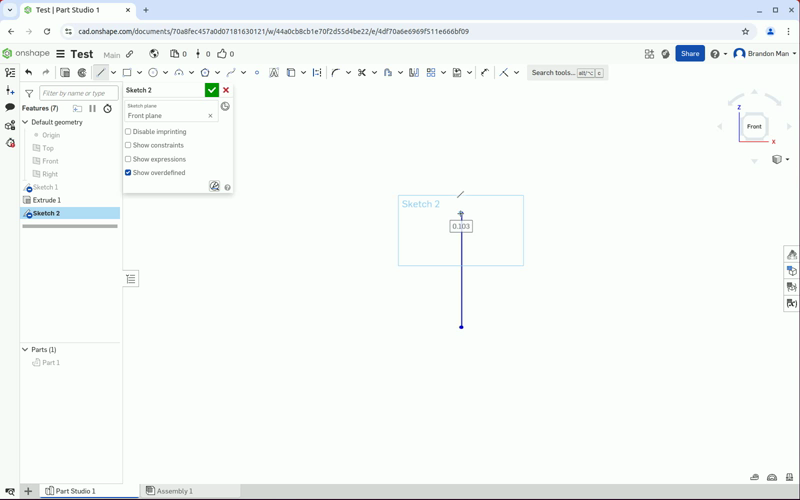
scroll(-6)
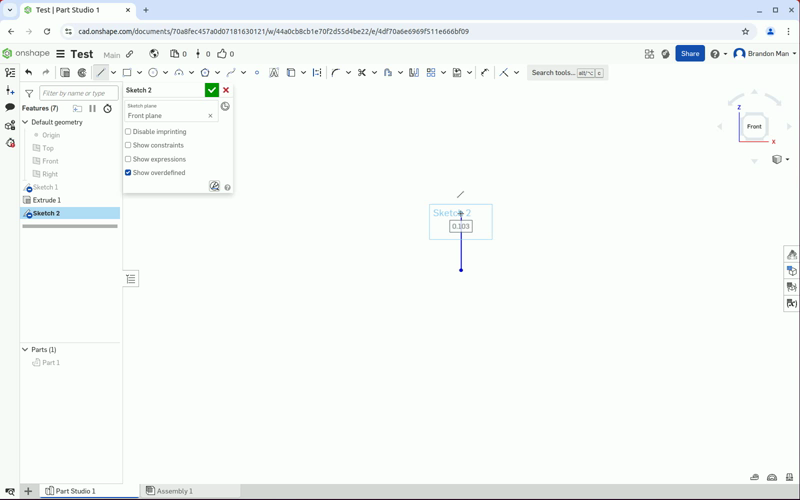
key_up(shift)
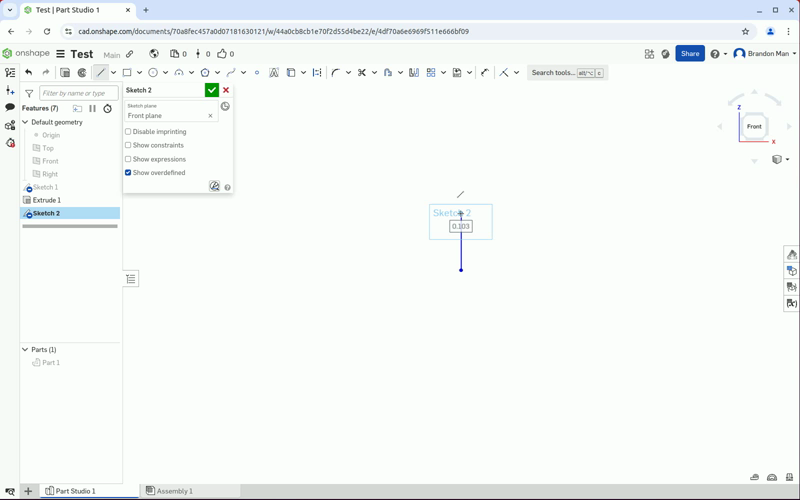
mouse_move(490, 213)
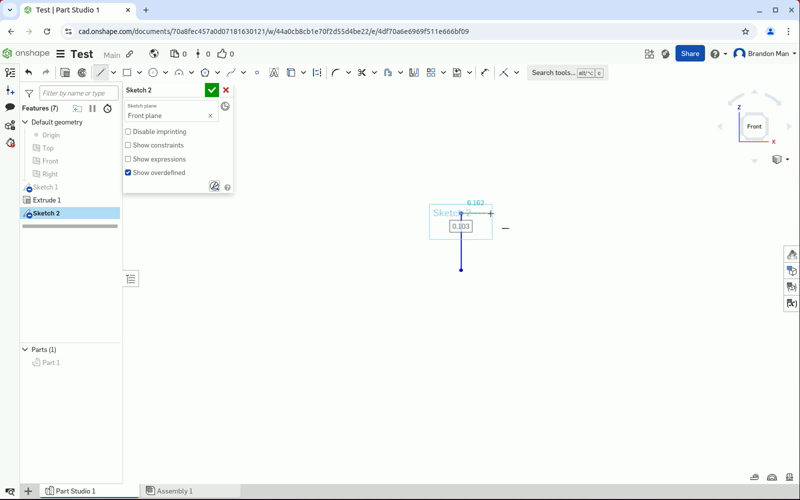
key_down(shift)
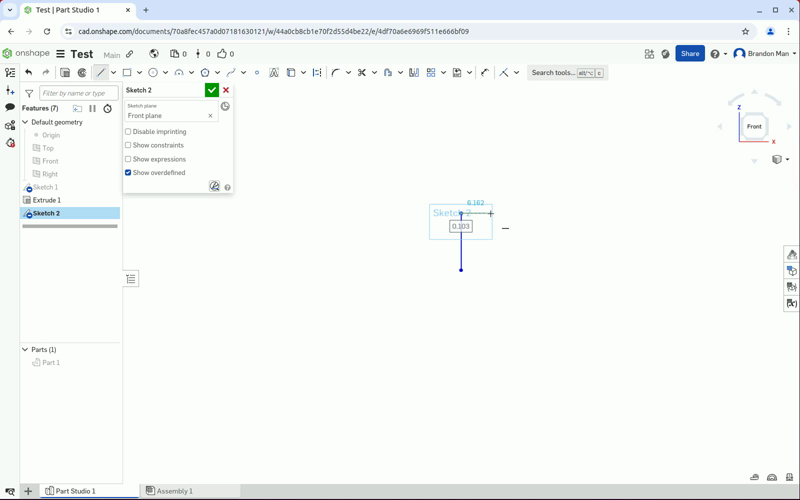
mouse_move(460, 270)
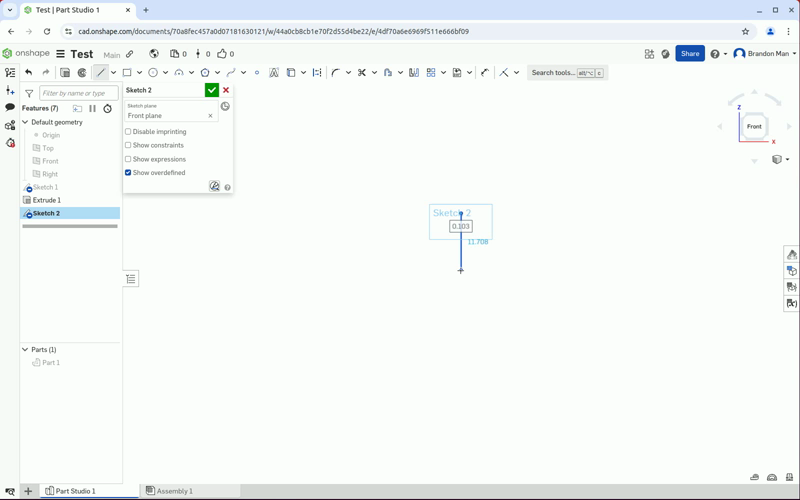
scroll(6)
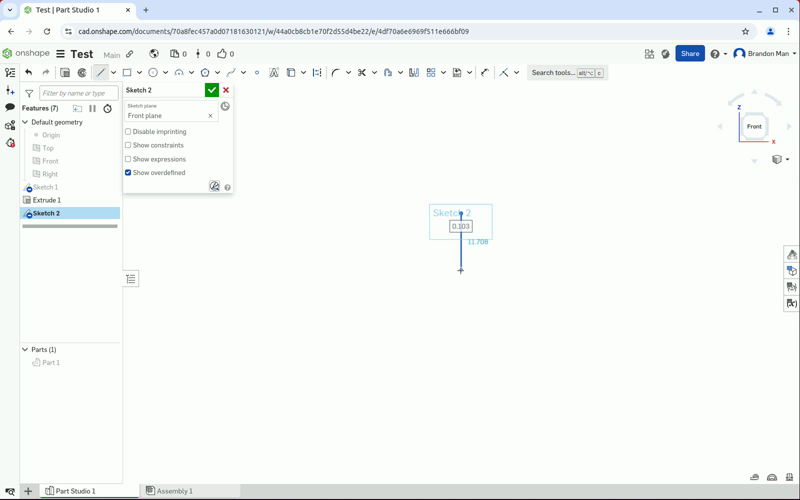
scroll(6)
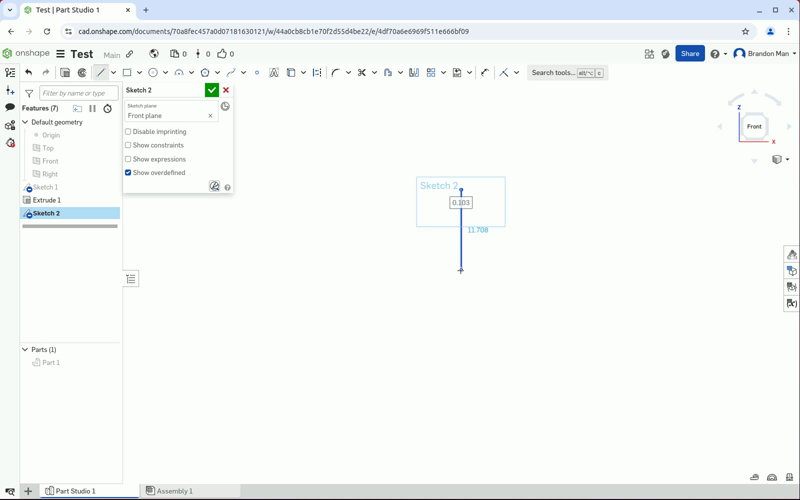
scroll(6)
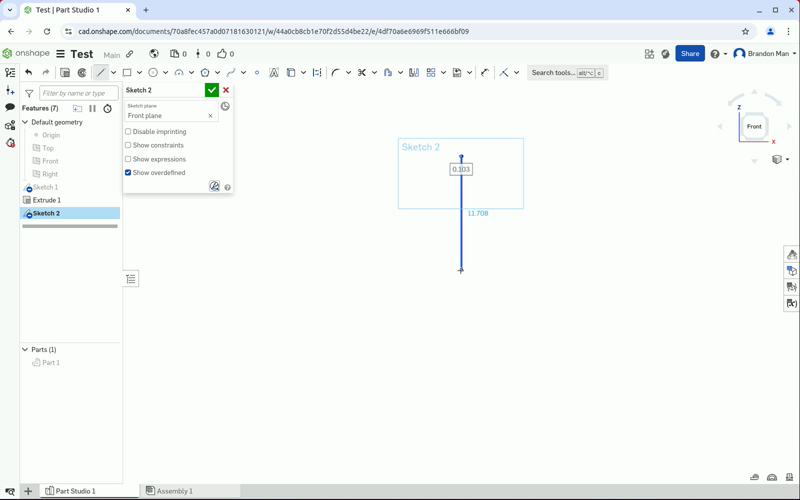
scroll(6)
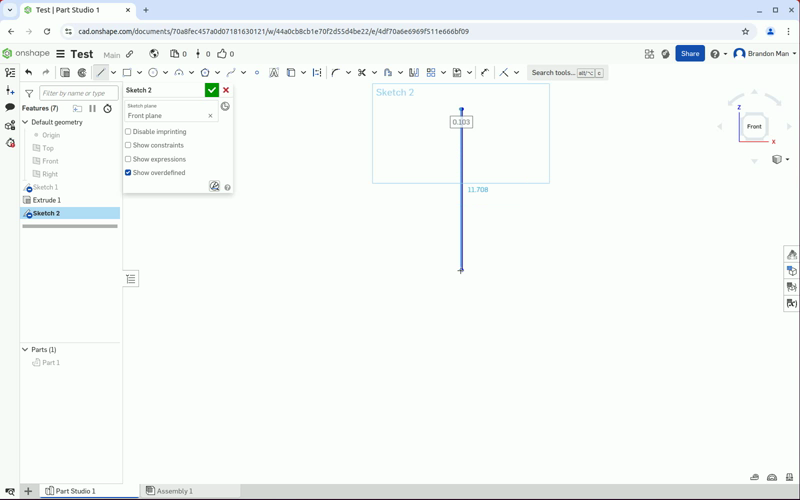
scroll(6)
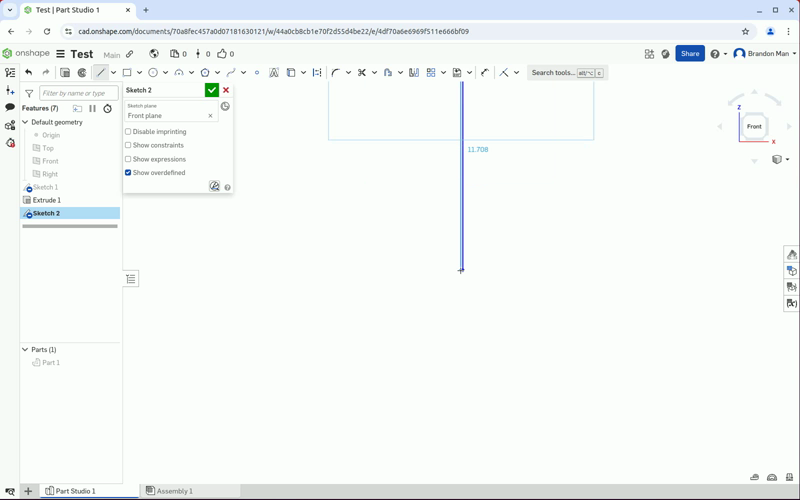
scroll(6)
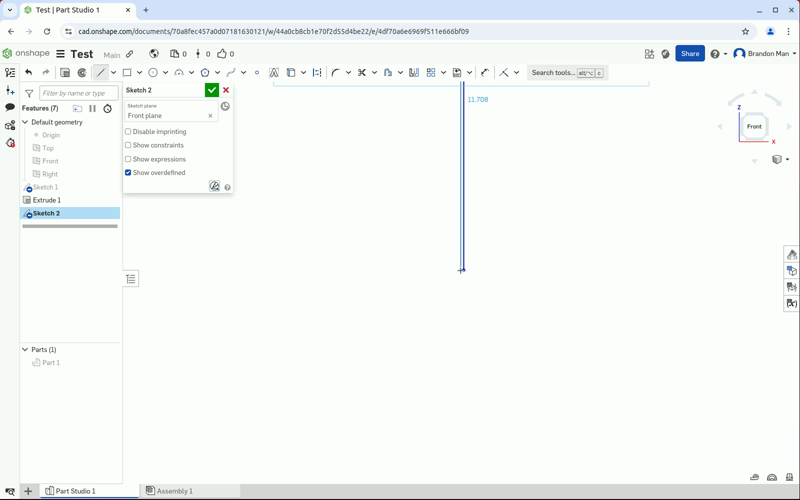
scroll(6)
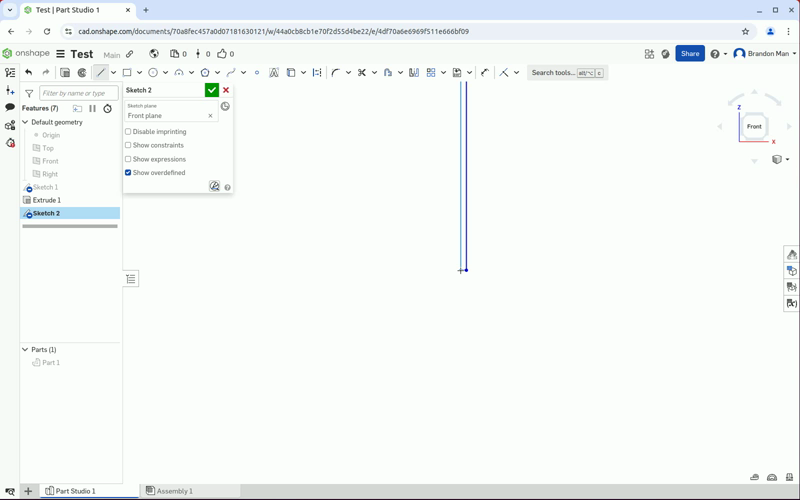
key_up(shift)
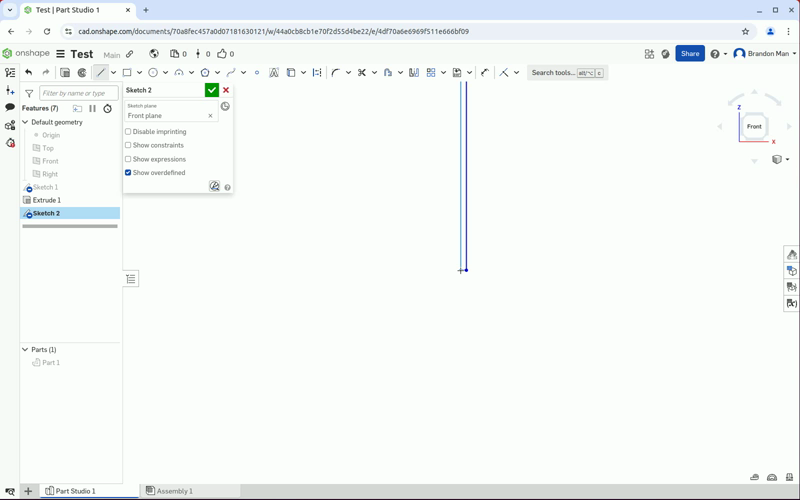
click(460, 270)
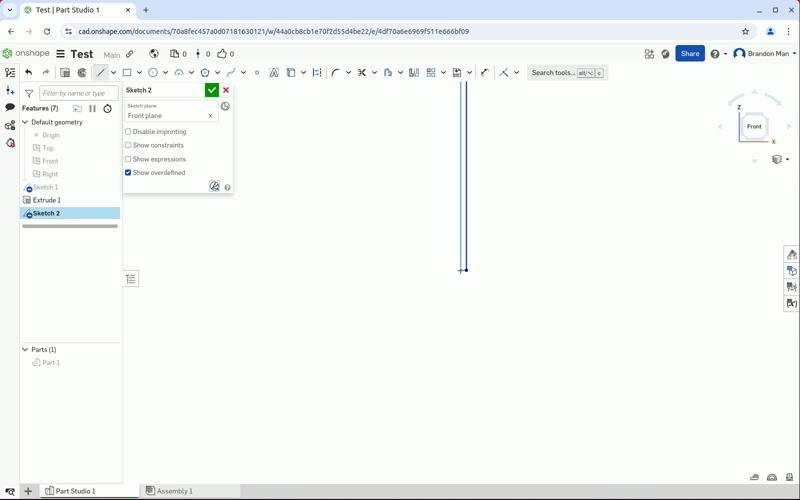
scroll(-6)
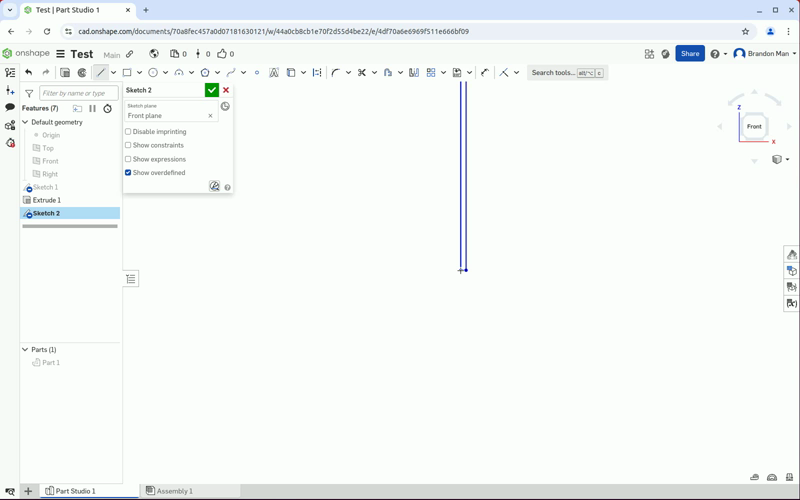
scroll(-6)
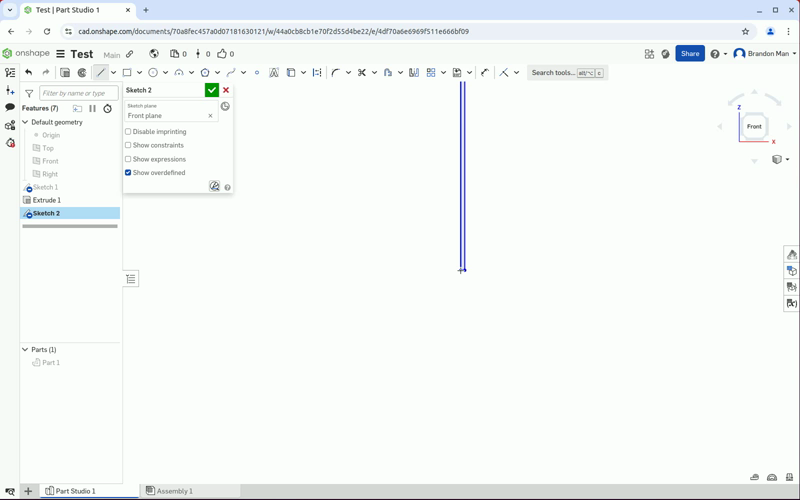
scroll(-6)
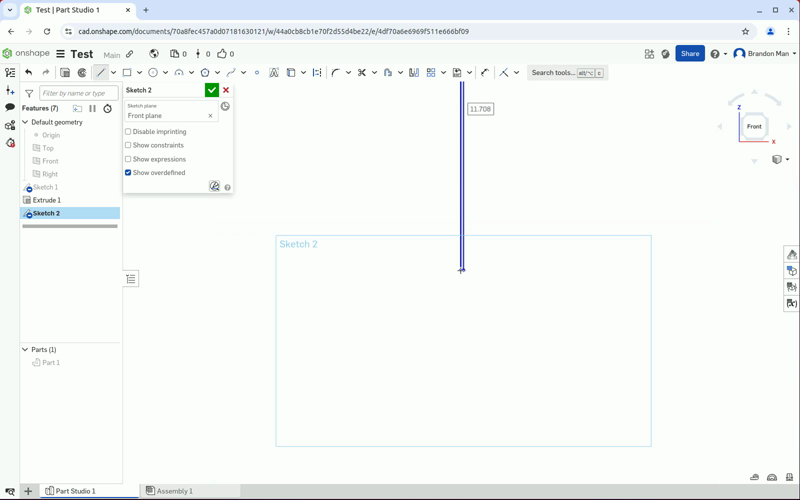
scroll(-6)
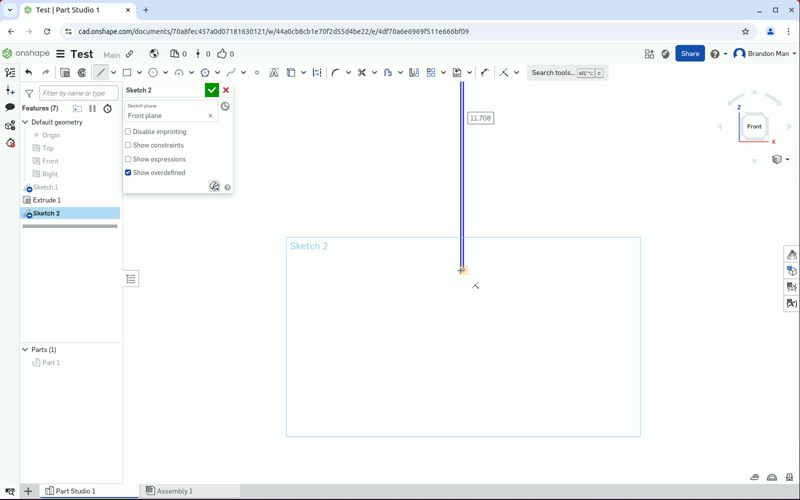
scroll(-6)
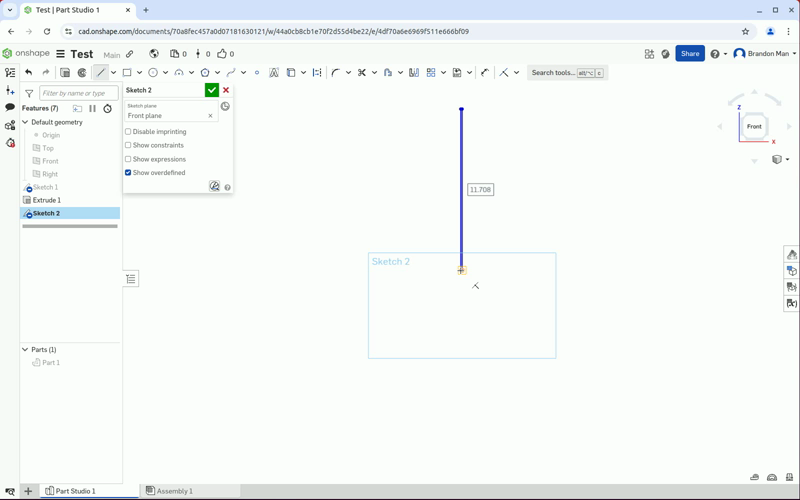
scroll(-6)
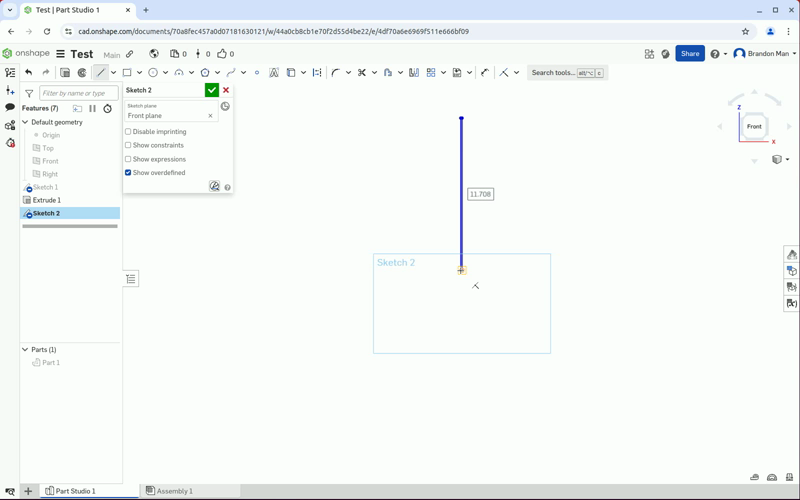
scroll(-6)
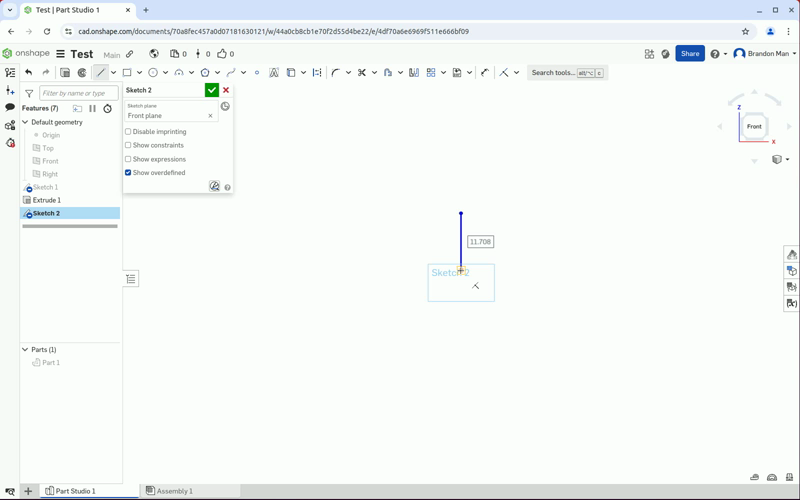
key(esc)
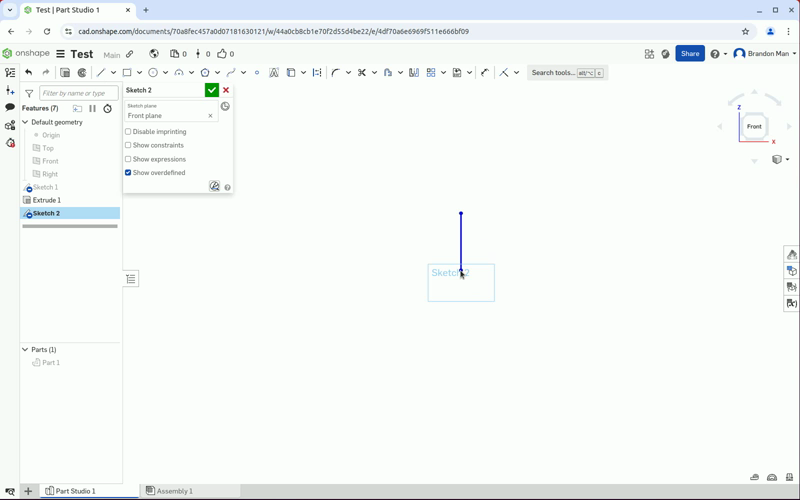
mouse_move(461, 265)
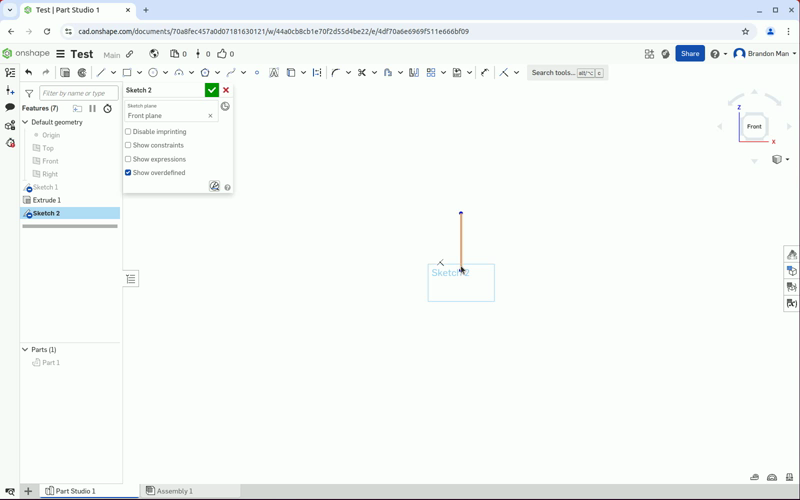
scroll(6)
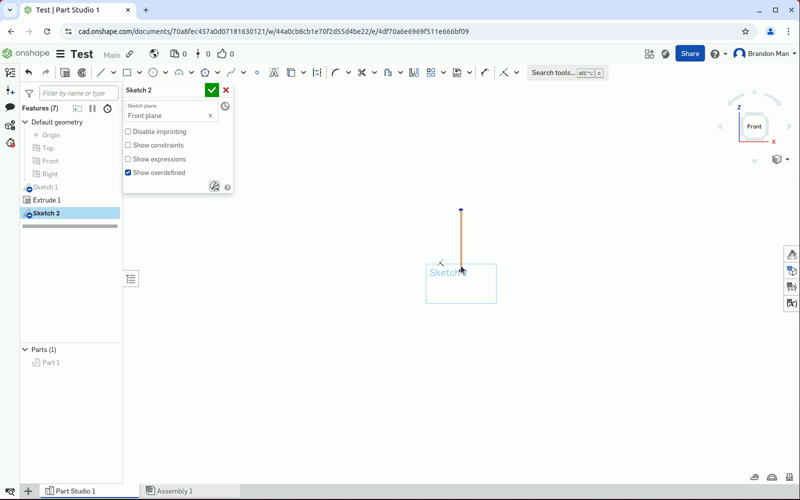
scroll(6)
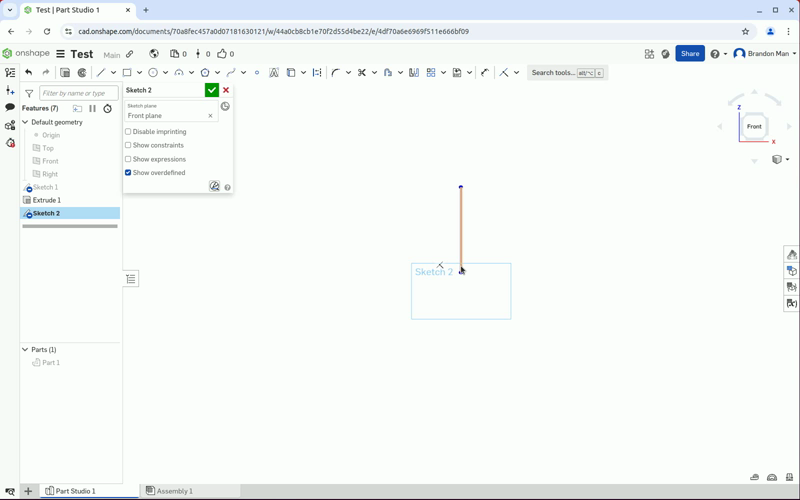
scroll(6)
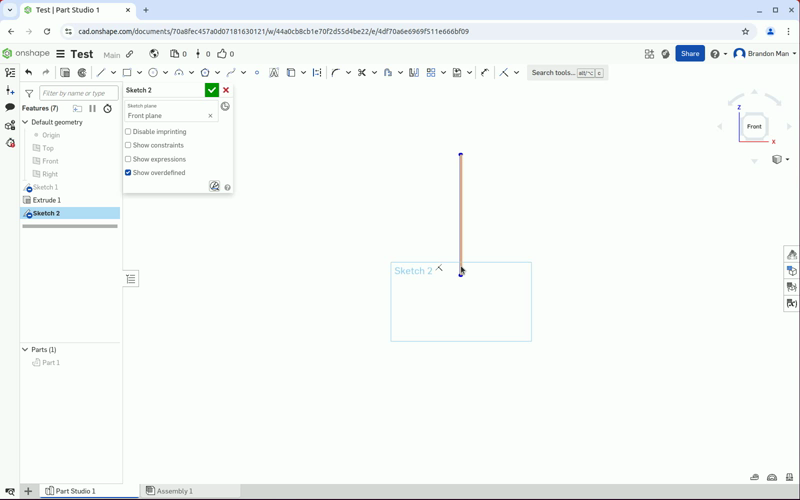
scroll(6)
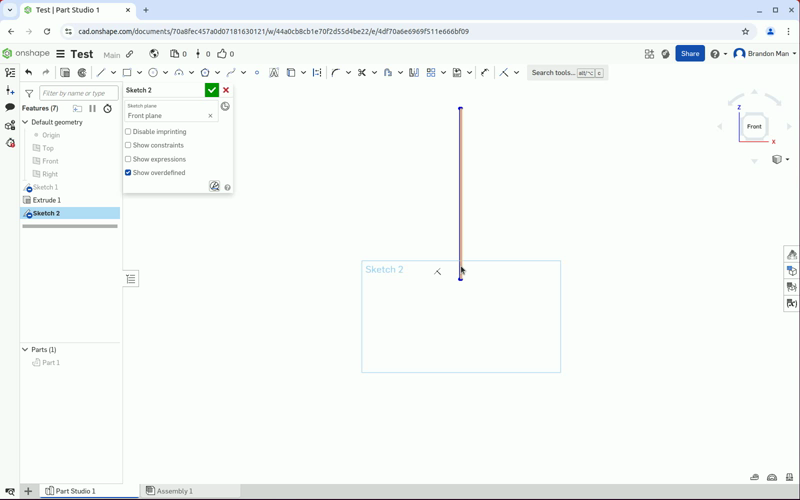
scroll(6)
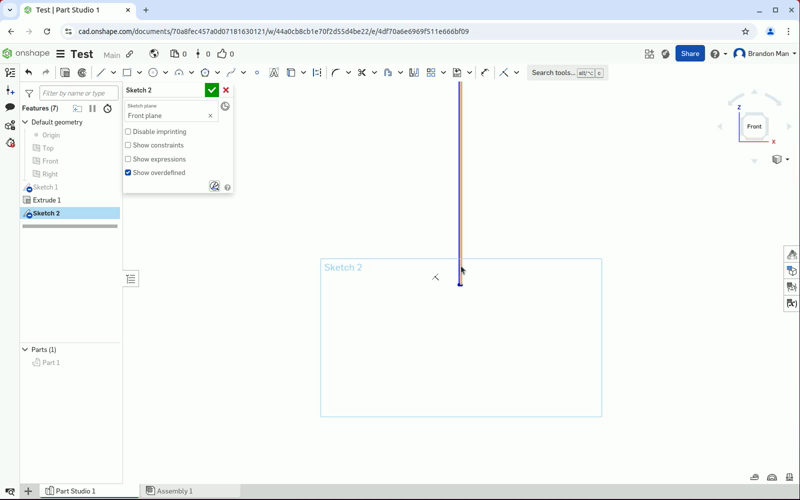
scroll(6)
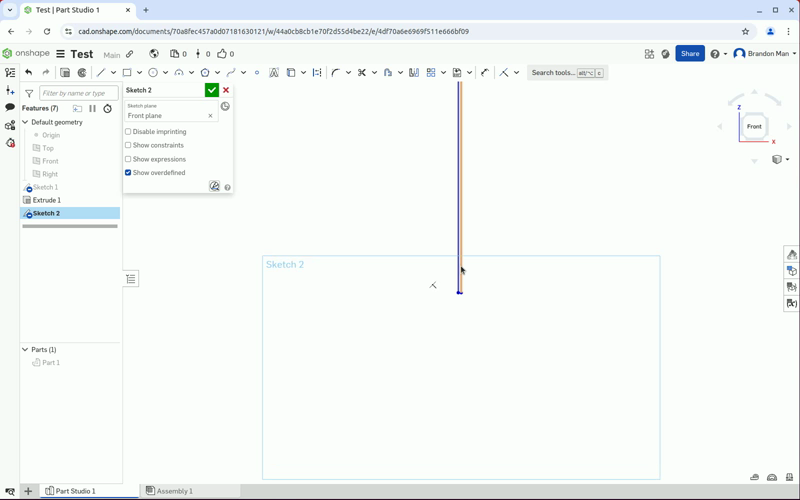
scroll(6)
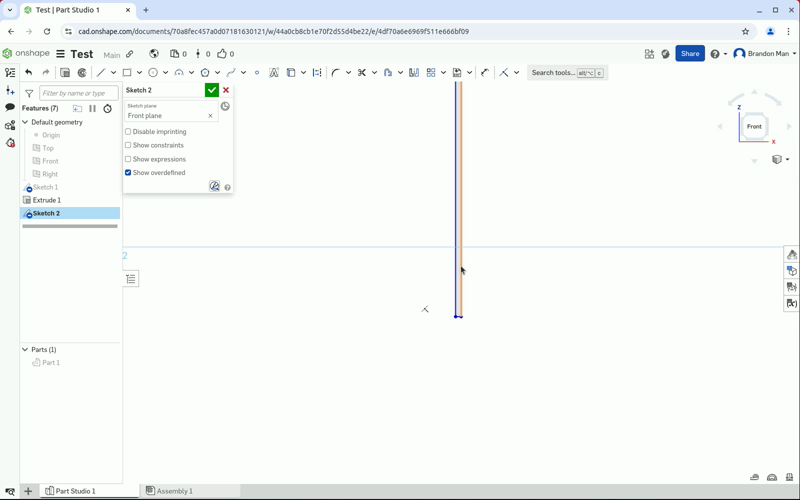
click(461, 265)
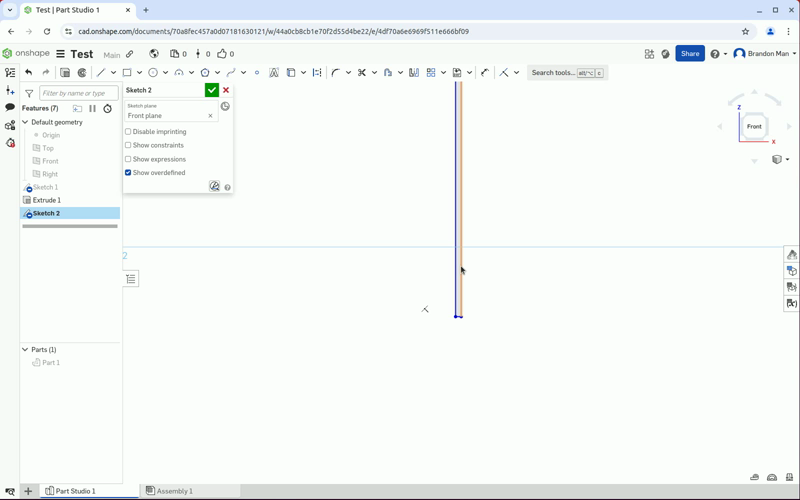
scroll(-6)
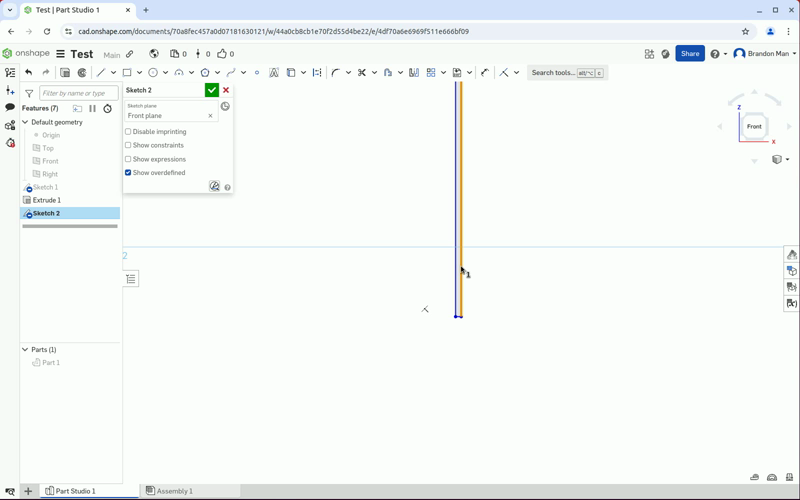
scroll(-6)
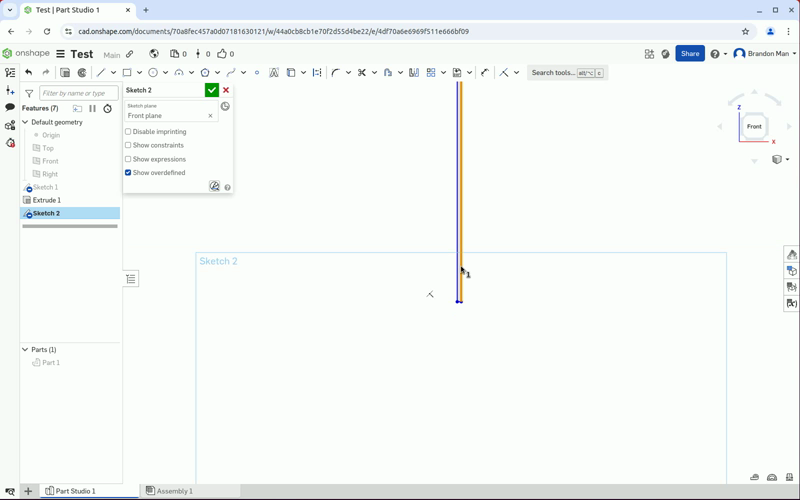
scroll(-6)
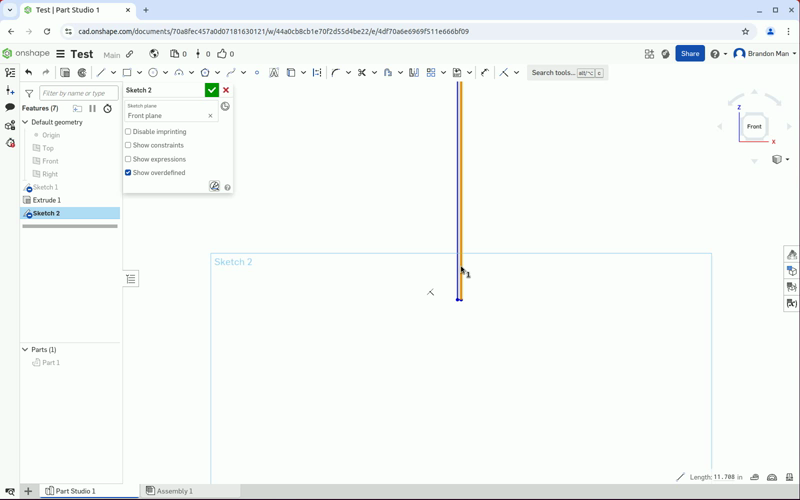
scroll(-6)
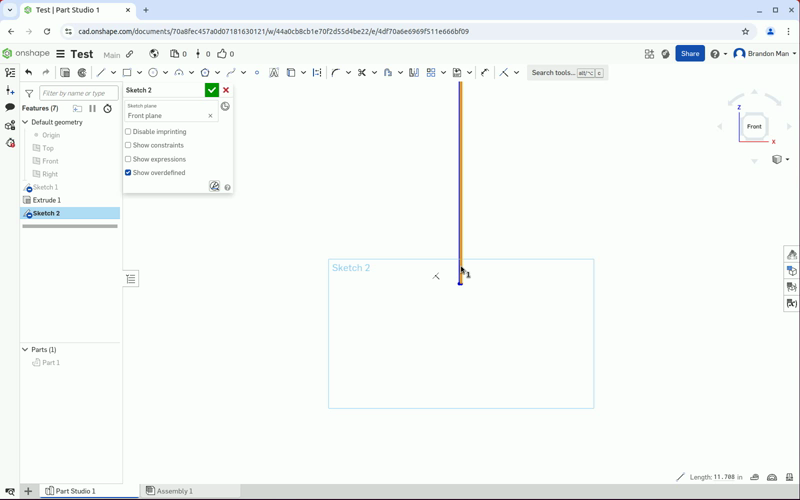
scroll(-6)
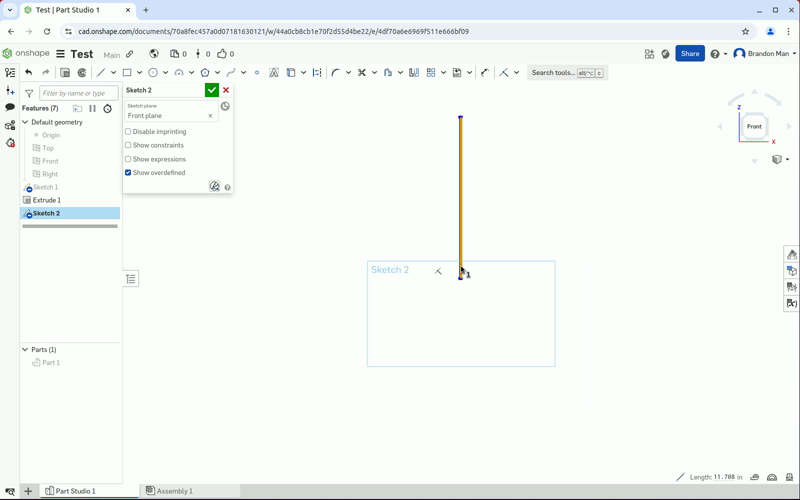
scroll(-6)
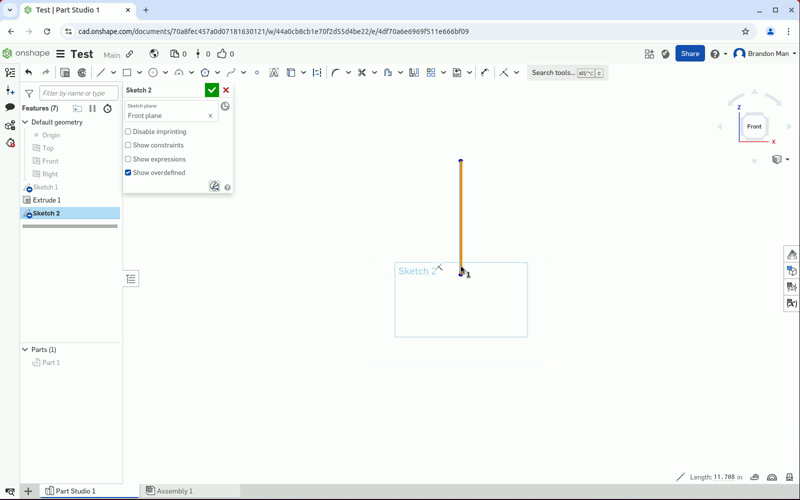
scroll(-6)
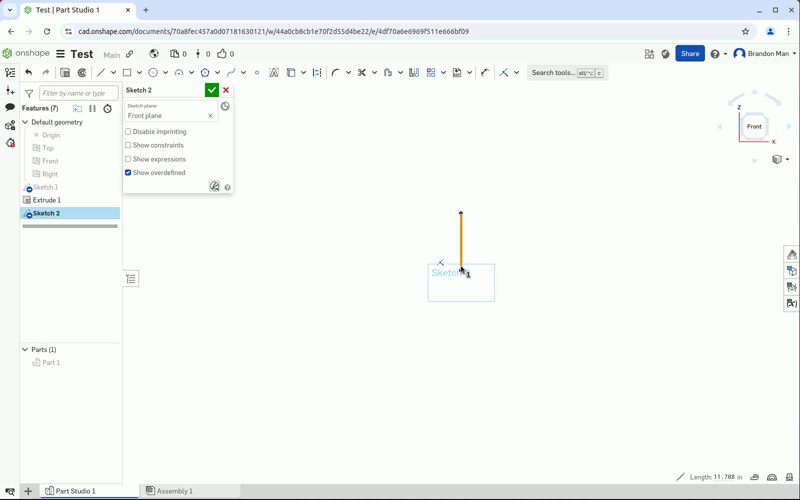
mouse_move(73, 352)
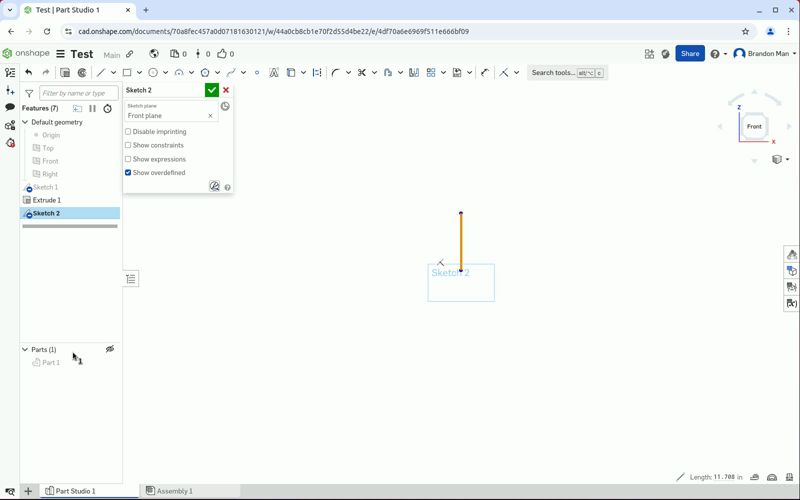
key(shift+y)
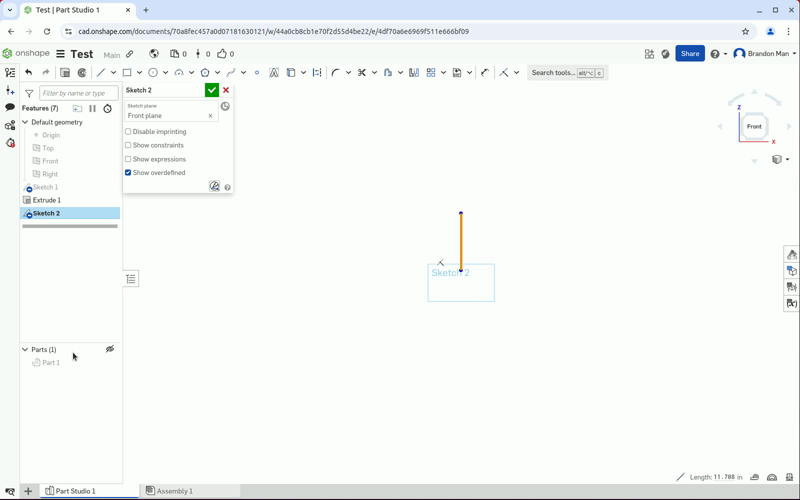
key(shift+e)
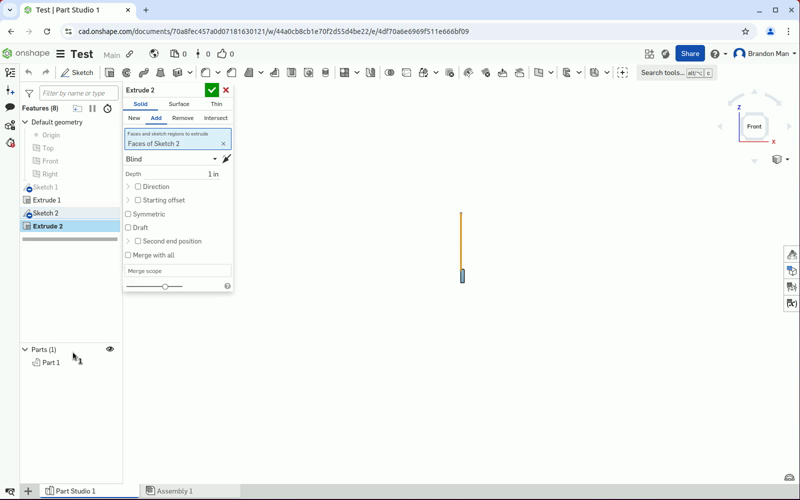
mouse_move(143, 106)
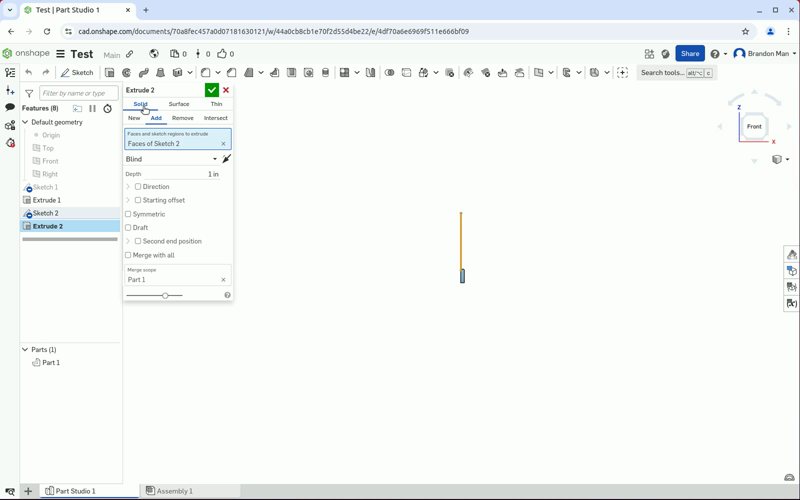
click(143, 106)
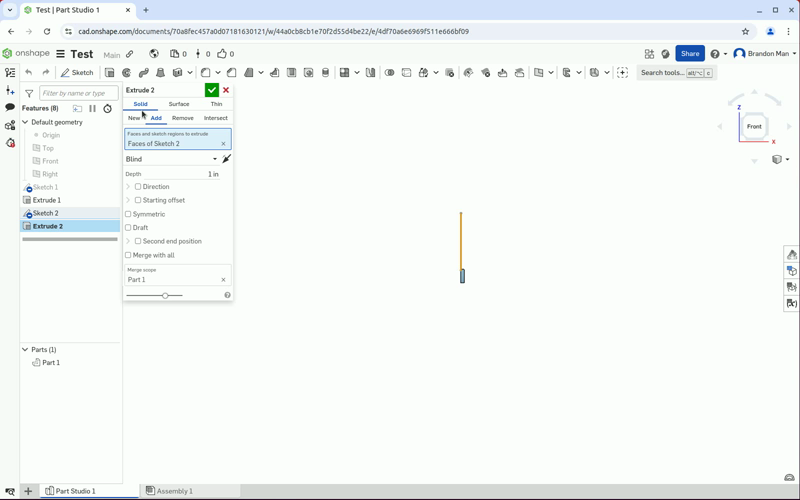
mouse_move(137, 120)
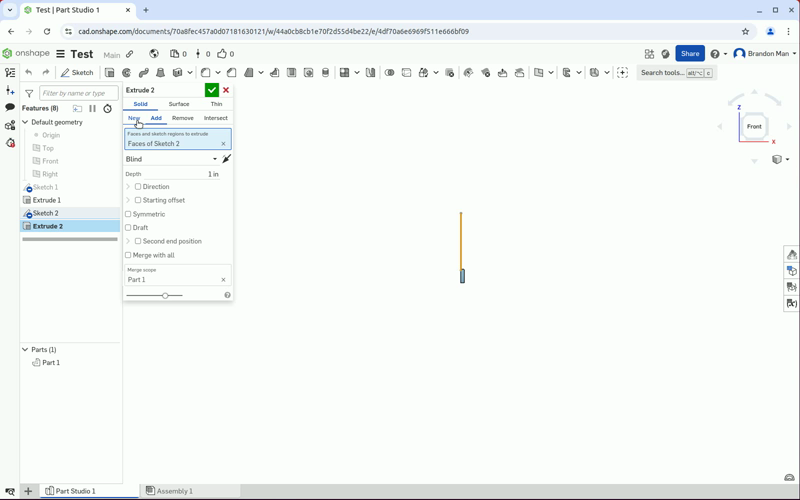
click(137, 120)
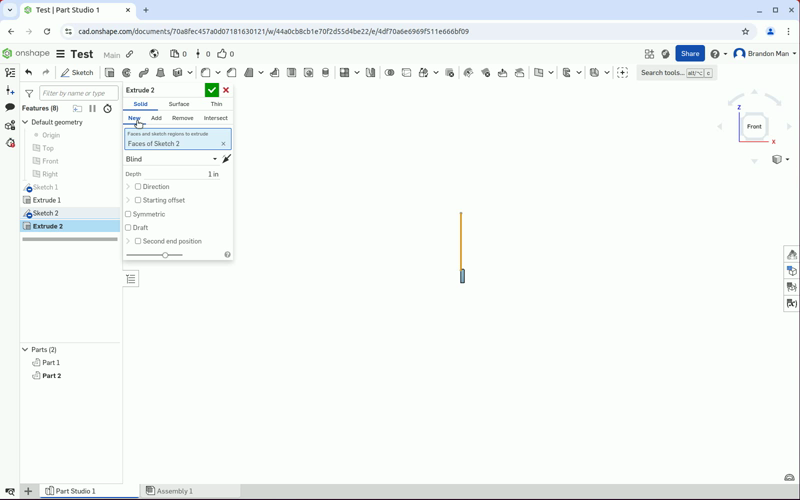
key(tab, 4)
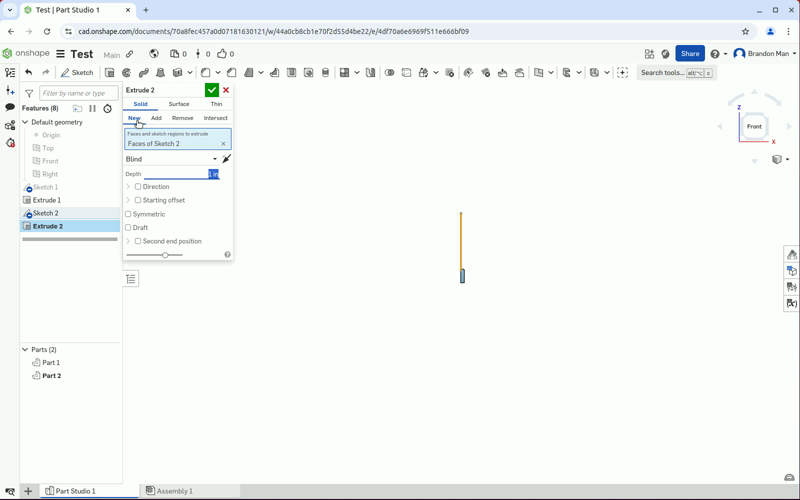
text(23.108)
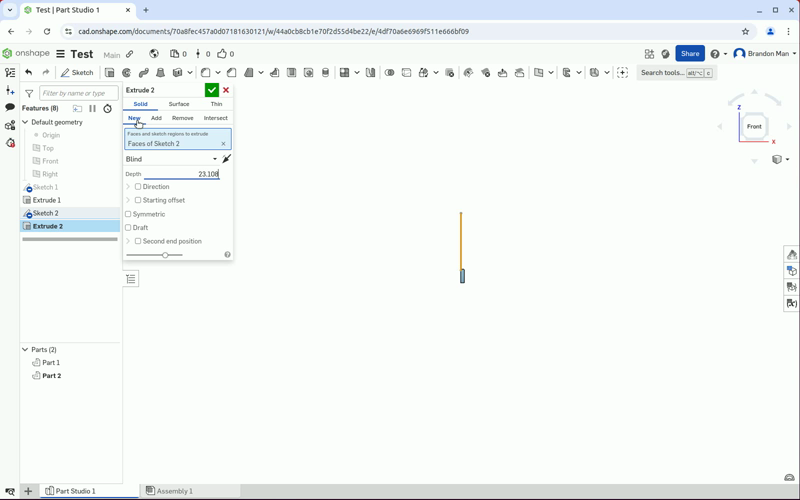
key(enter)
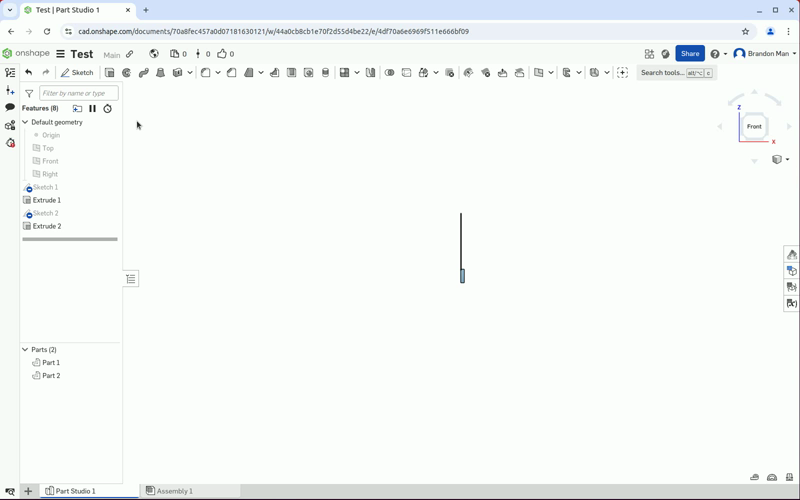
key(shift+h)
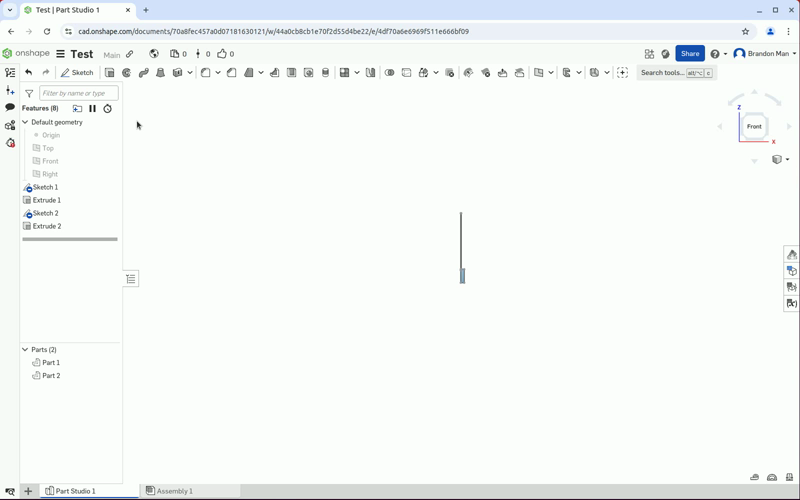
key(shift+h)
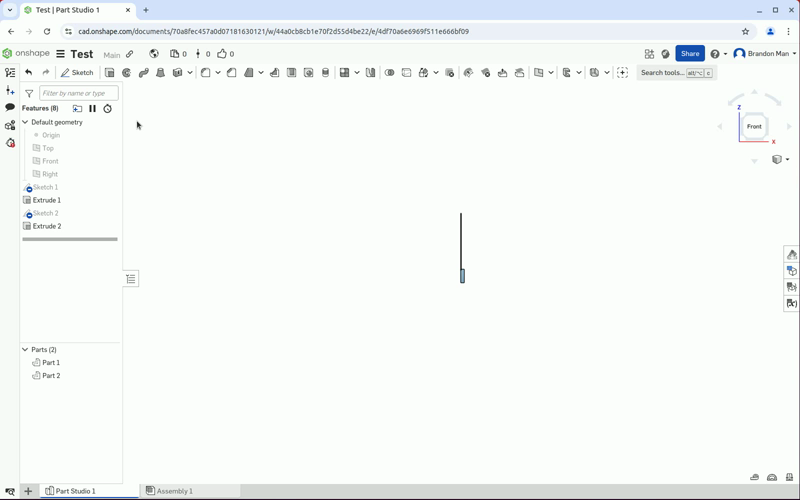
mouse_move(73, 189)
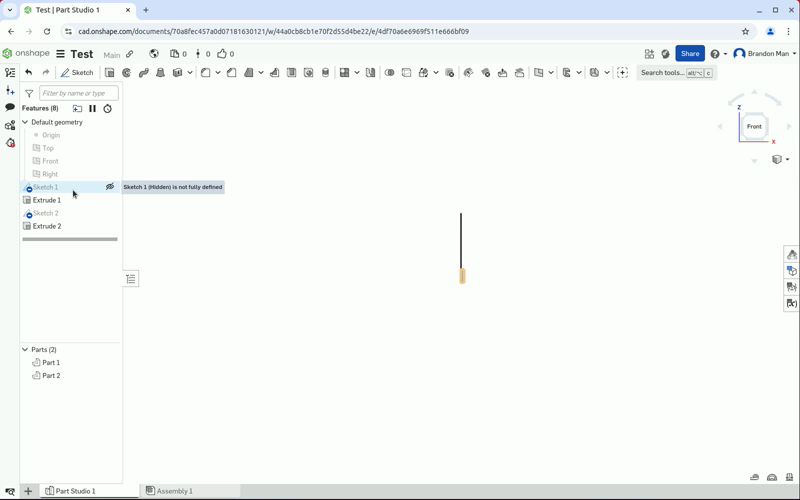
click(73, 189)
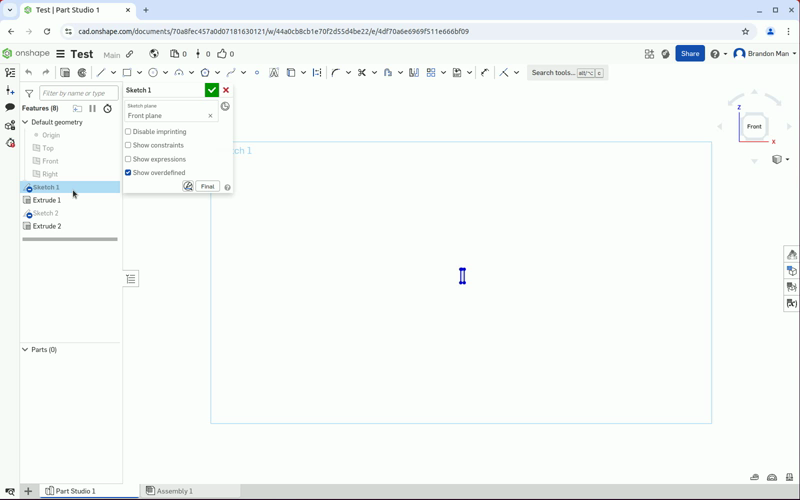
mouse_move(229, 92)
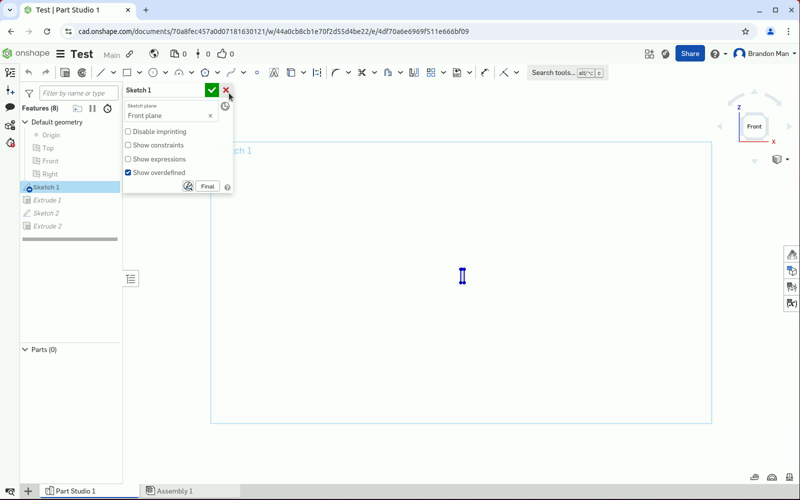
click(229, 92)
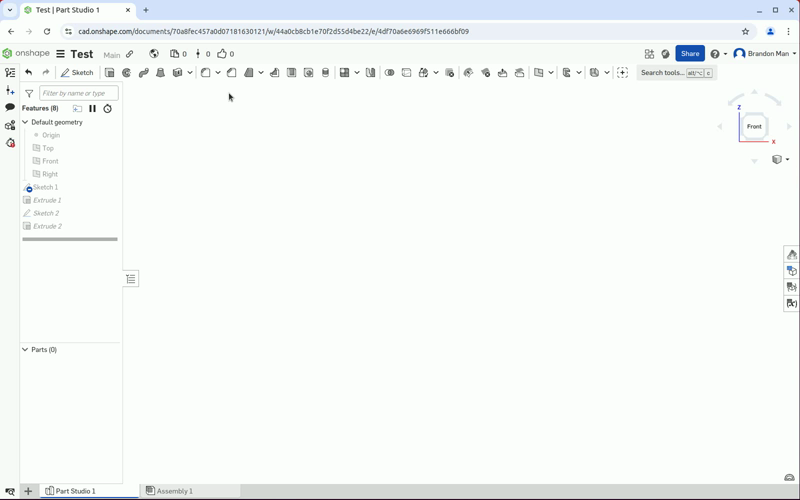
mouse_move(73, 352)
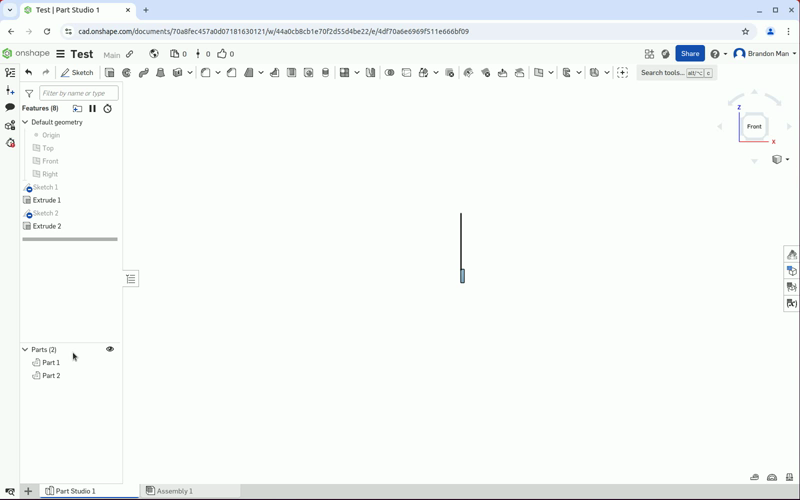
key(y)
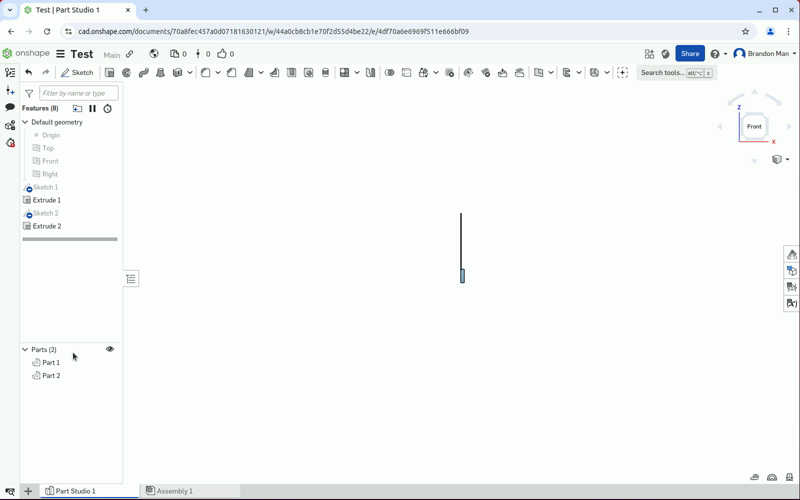
key(shift+p)
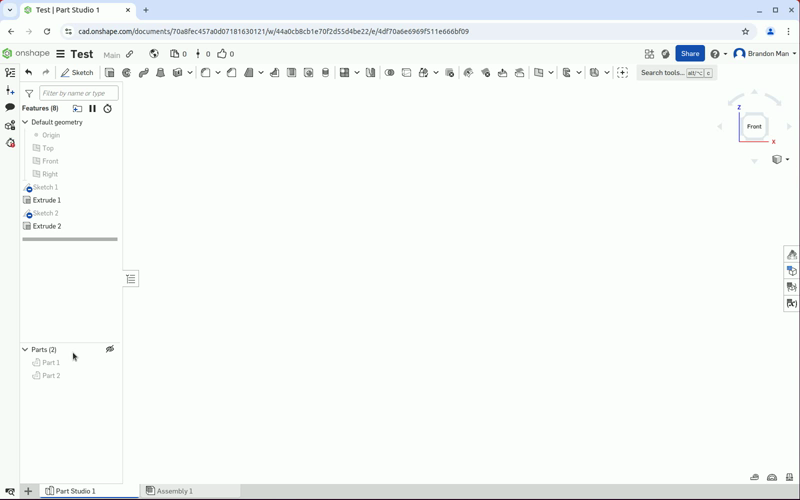
key(space)
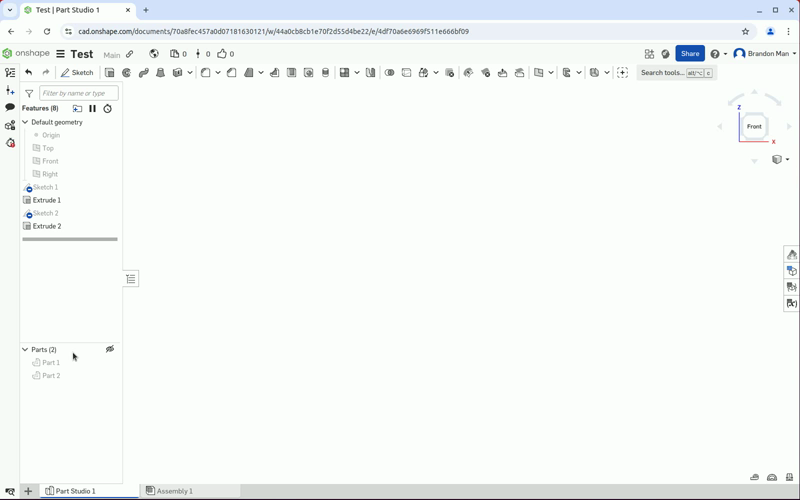
key_down(shift)
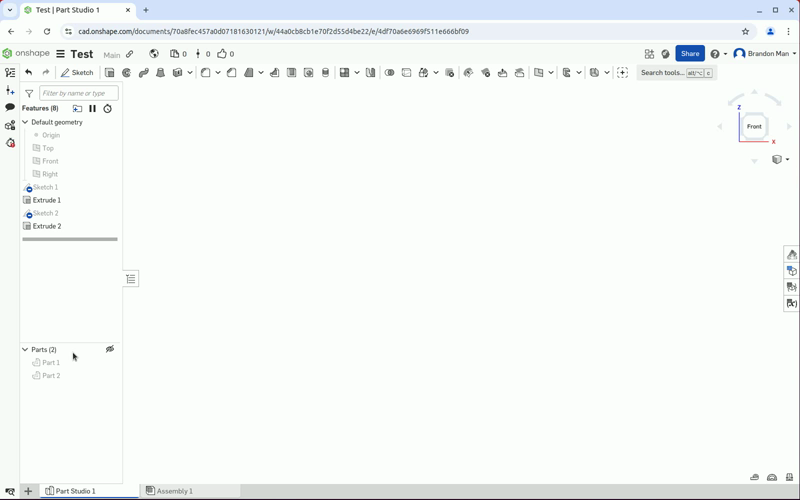
key(down)
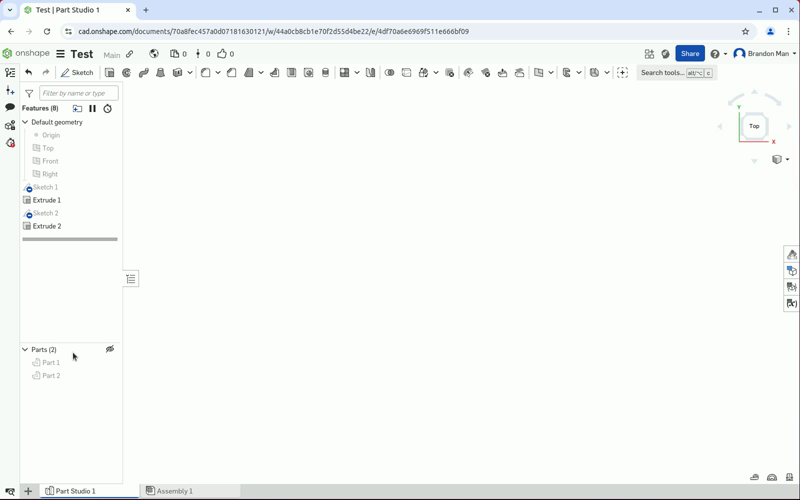
key_up(shift)
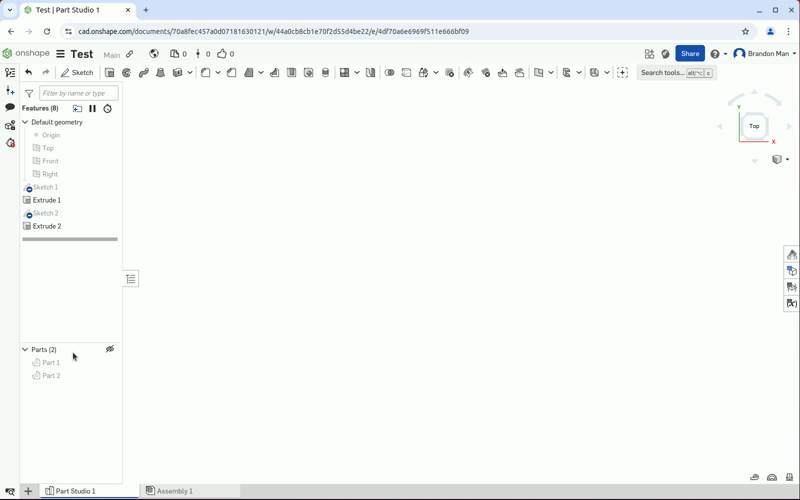
mouse_move(73, 352)
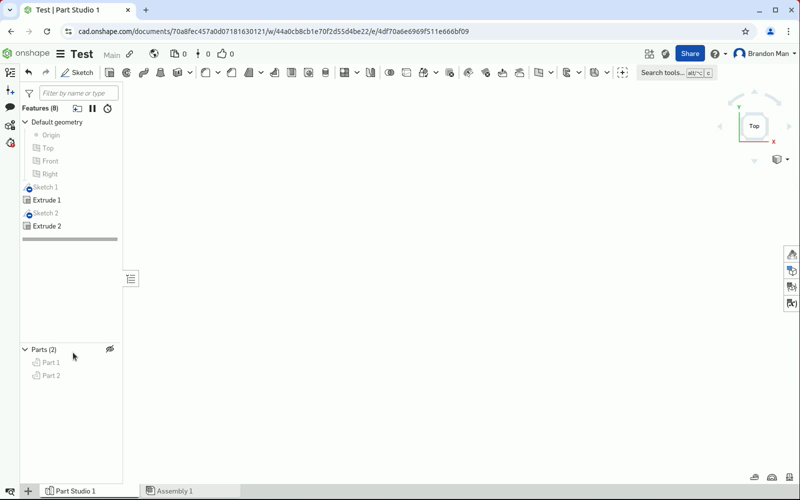
key(shift+y)
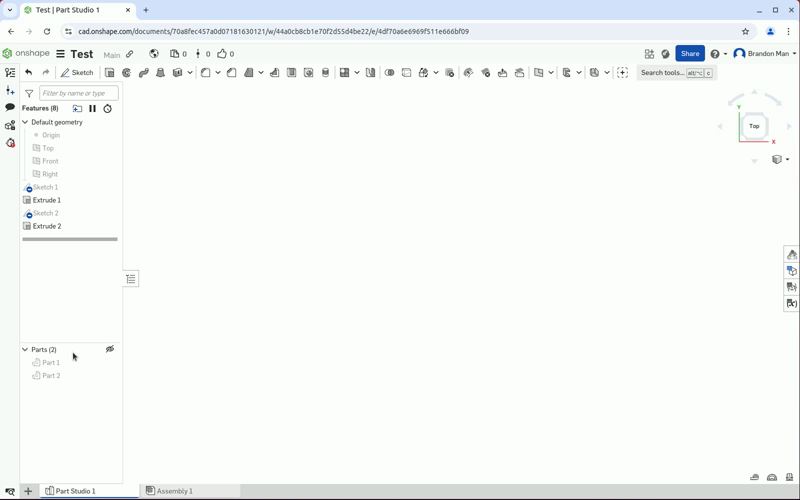
key(shift+s)
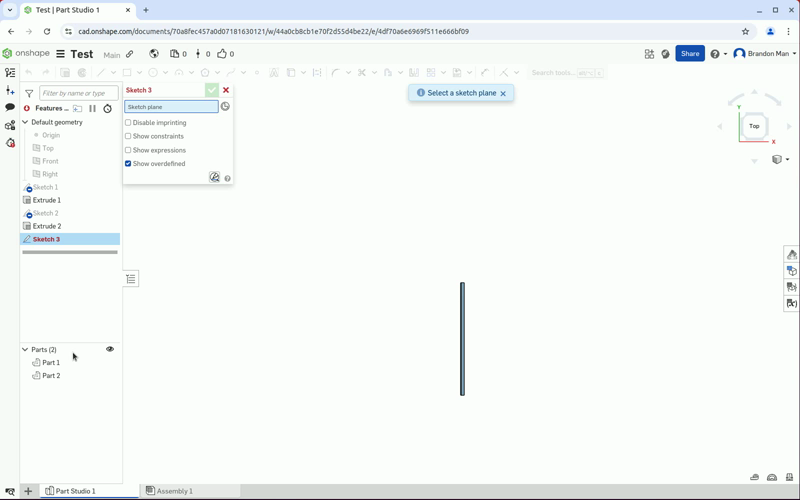
mouse_move(73, 150)
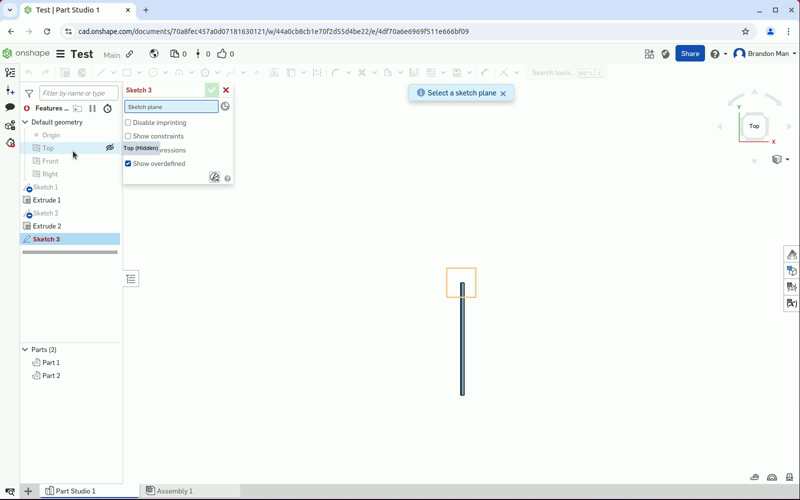
click(73, 150)
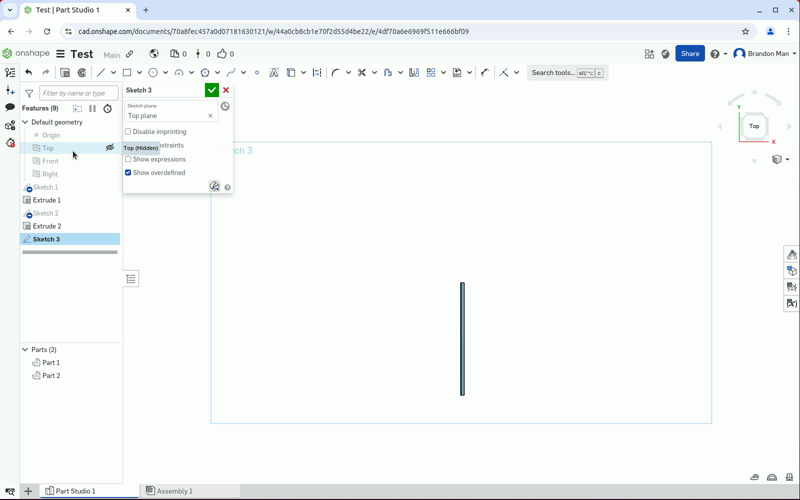
mouse_move(73, 352)
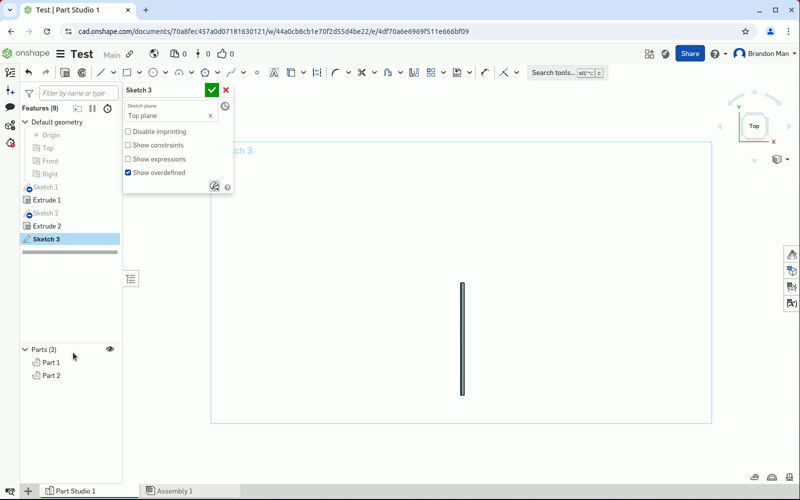
key(y)
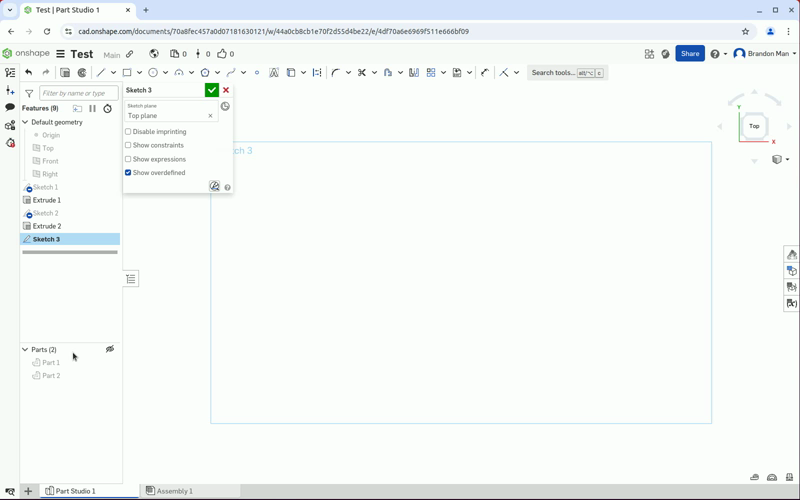
key(l)
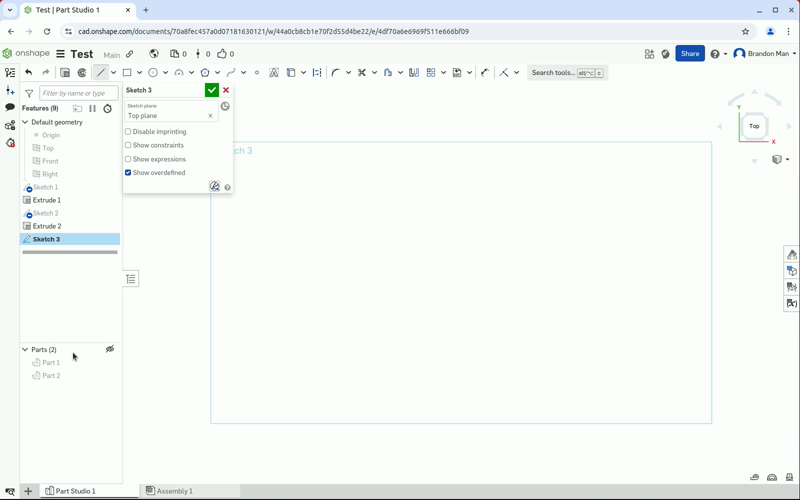
key_down(shift)
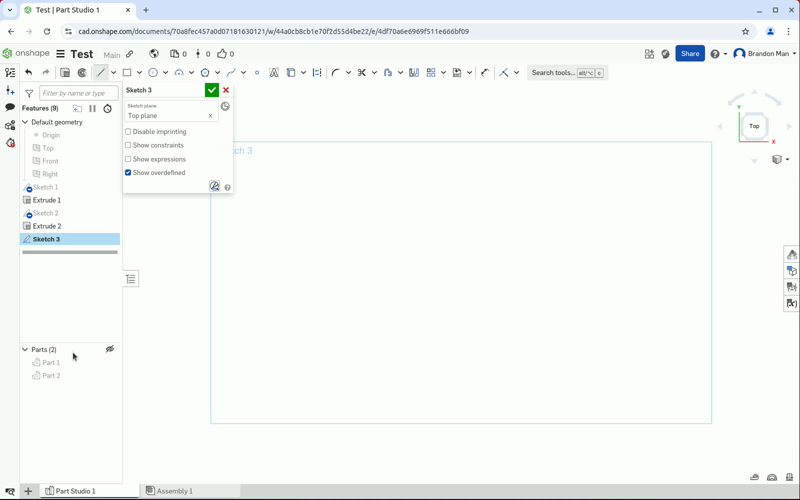
mouse_move(363, 395)
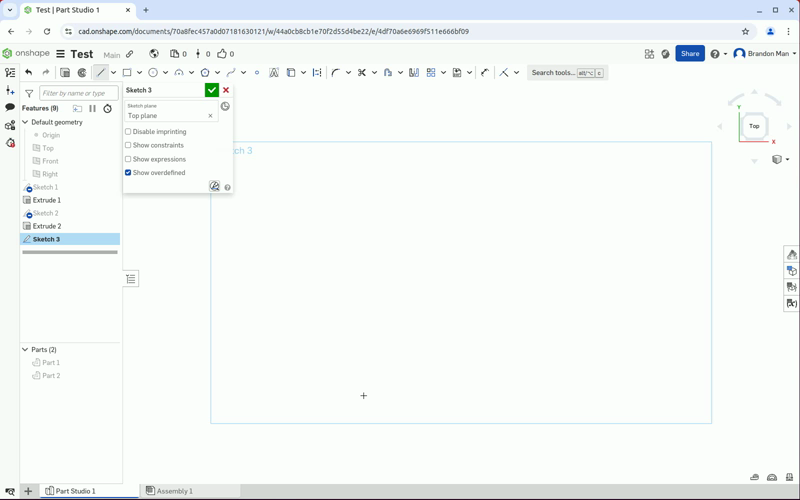
click(363, 395)
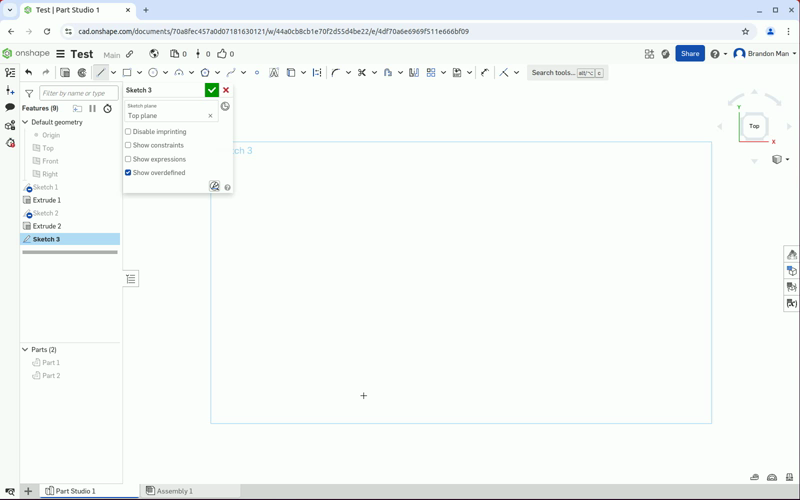
key_up(shift)
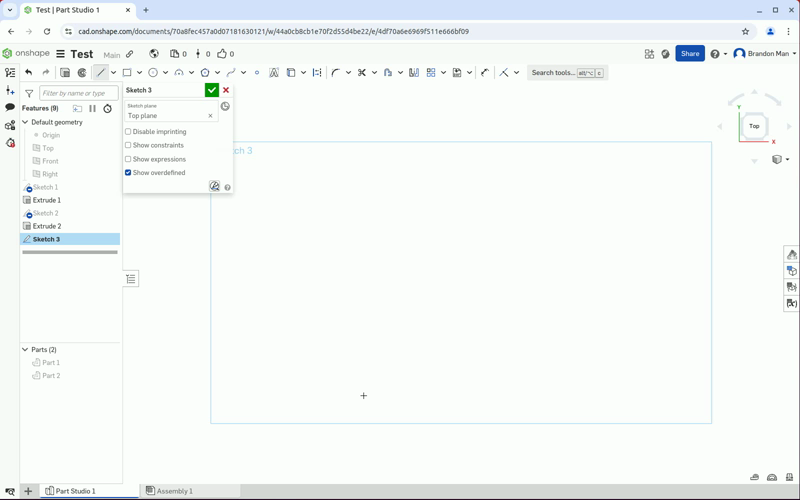
key_down(shift)
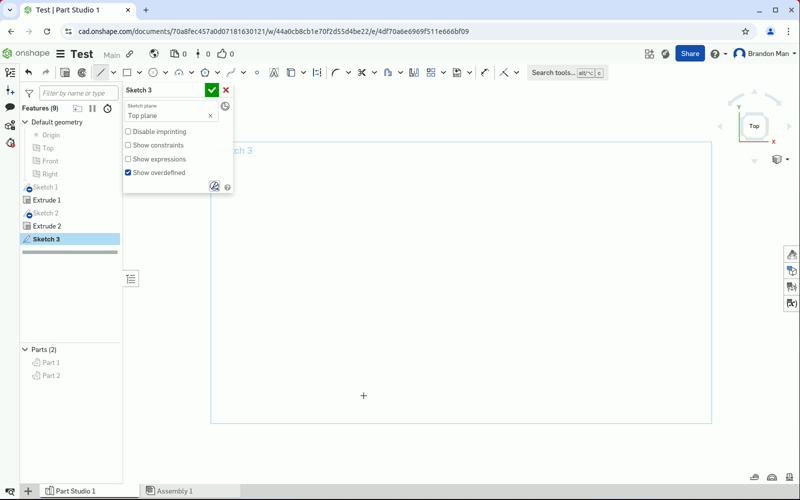
mouse_move(557, 395)
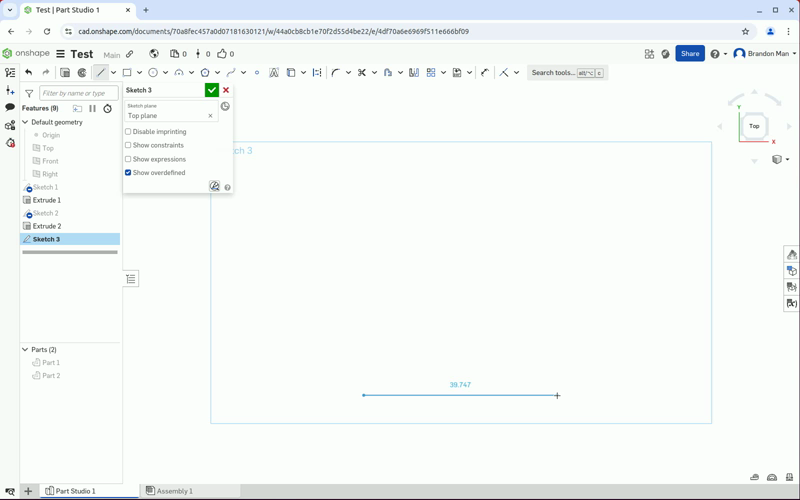
click(557, 395)
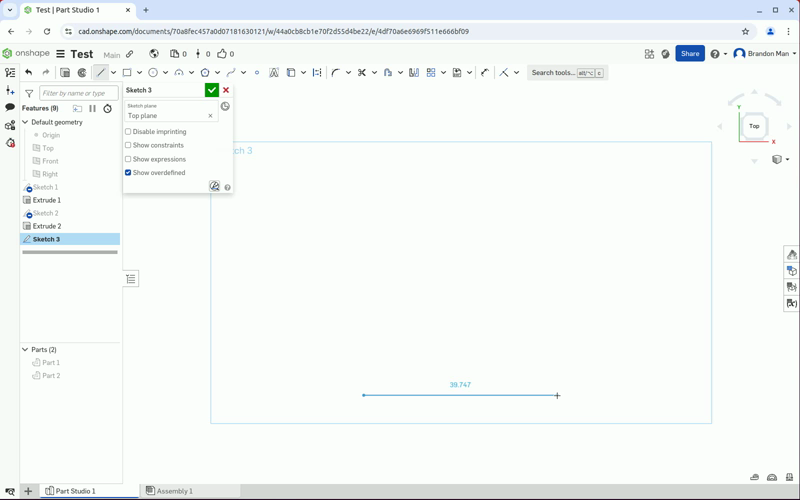
key_up(shift)
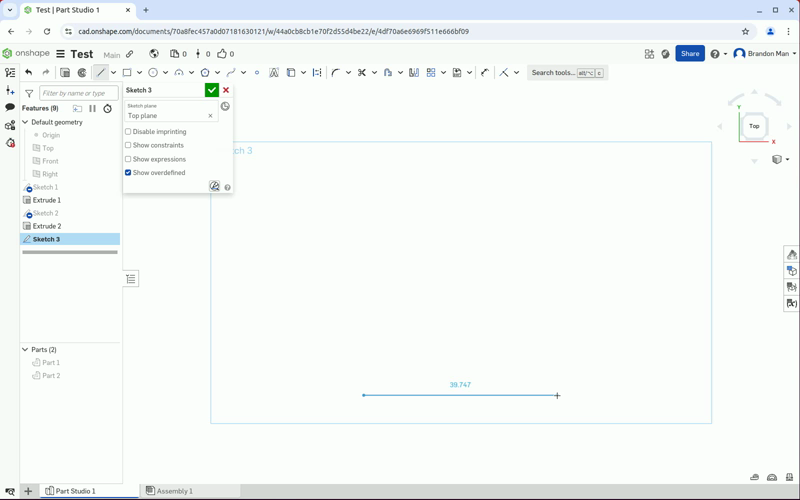
key_down(shift)
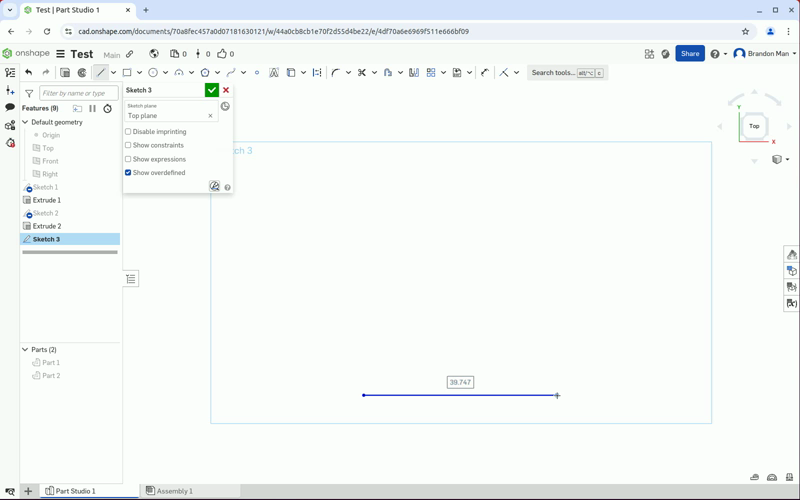
mouse_move(557, 283)
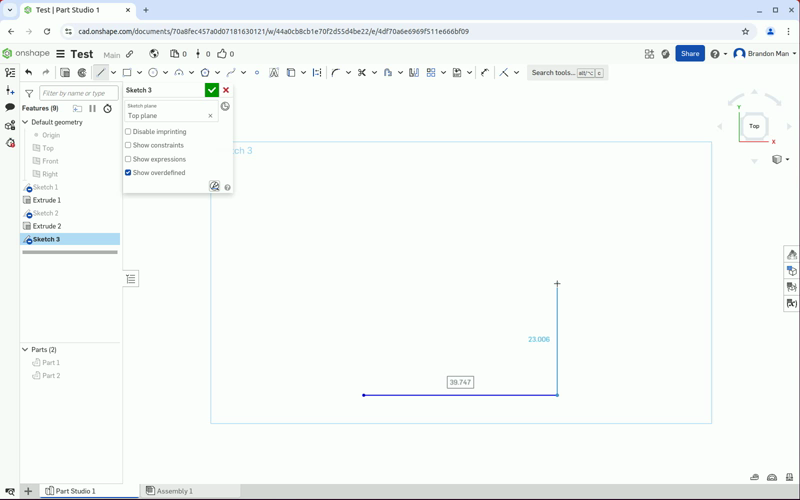
click(557, 283)
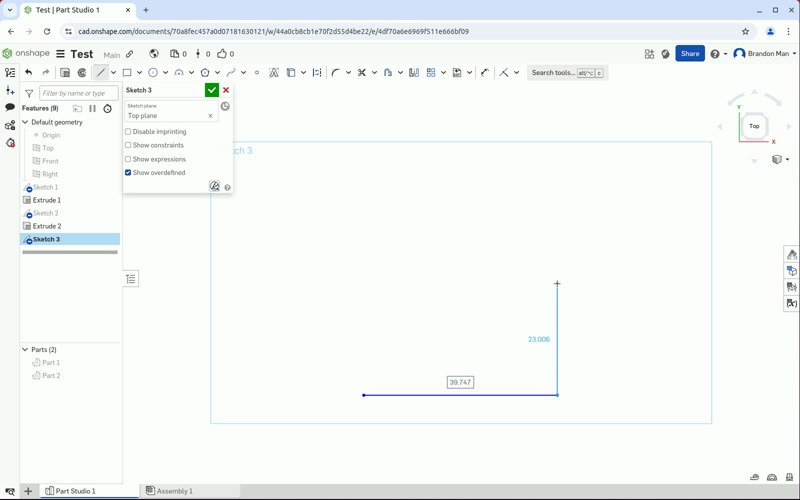
key_up(shift)
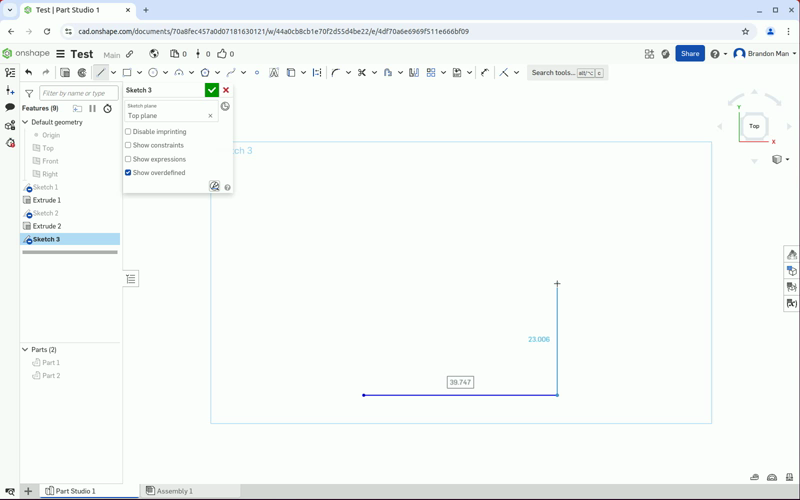
key_down(shift)
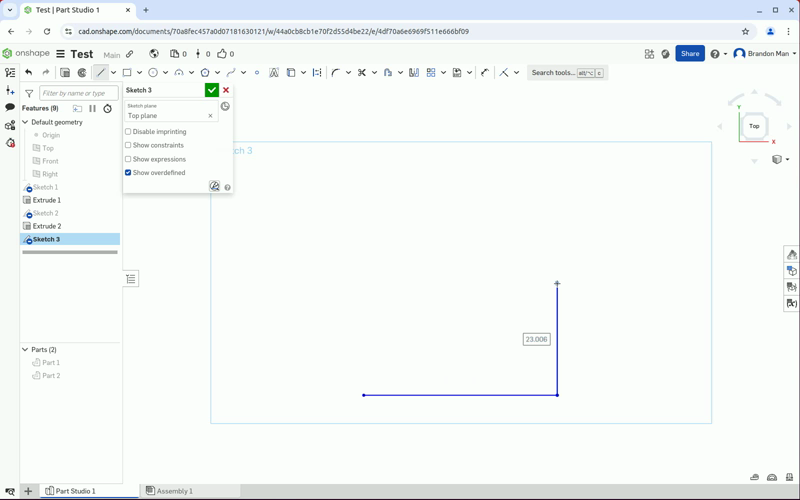
mouse_move(363, 283)
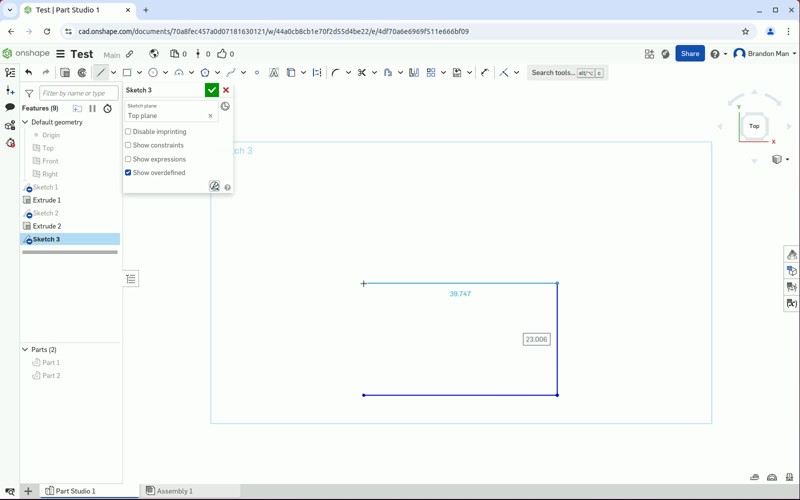
click(363, 283)
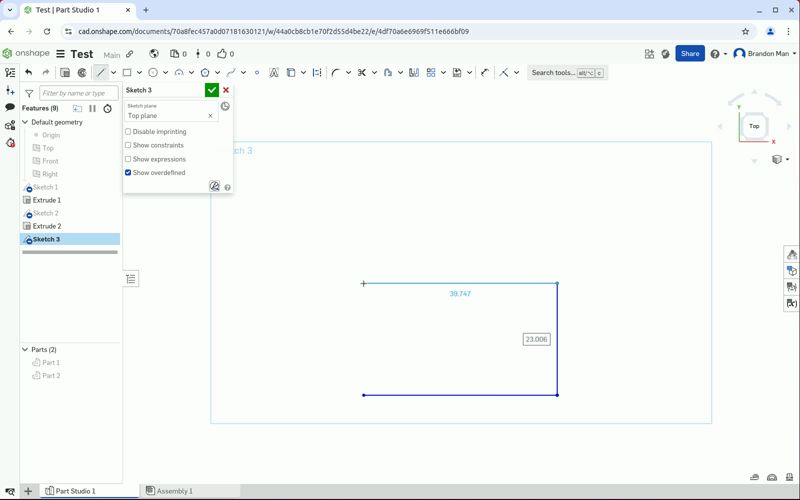
key_up(shift)
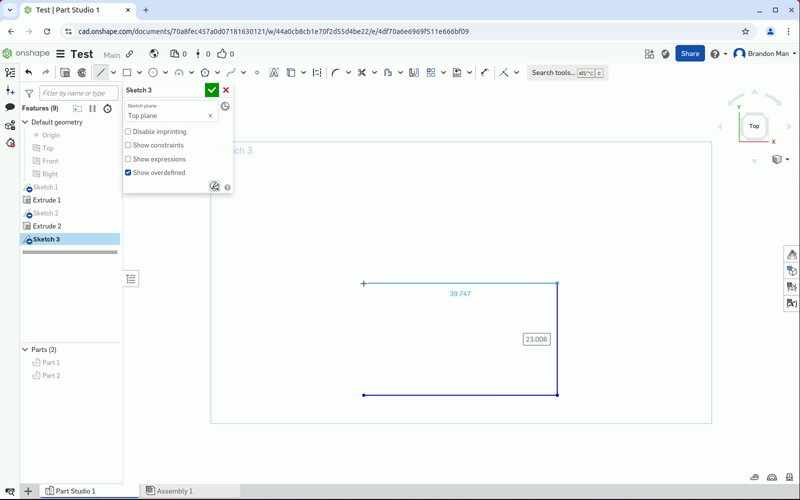
key_down(shift)
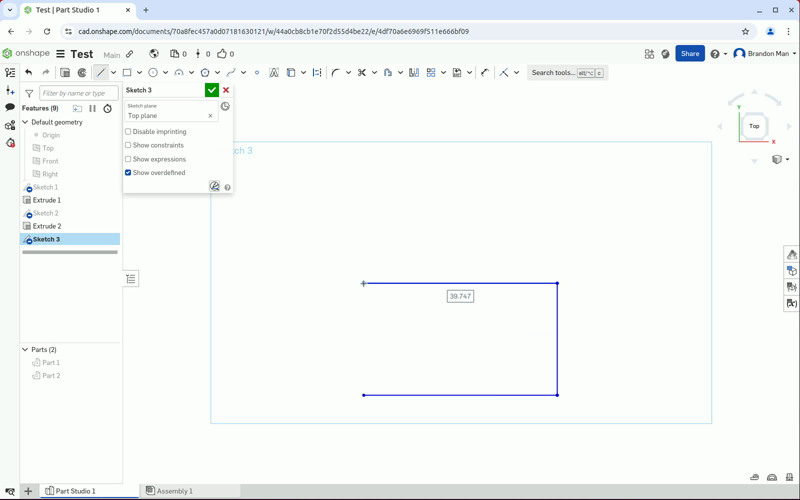
mouse_move(363, 395)
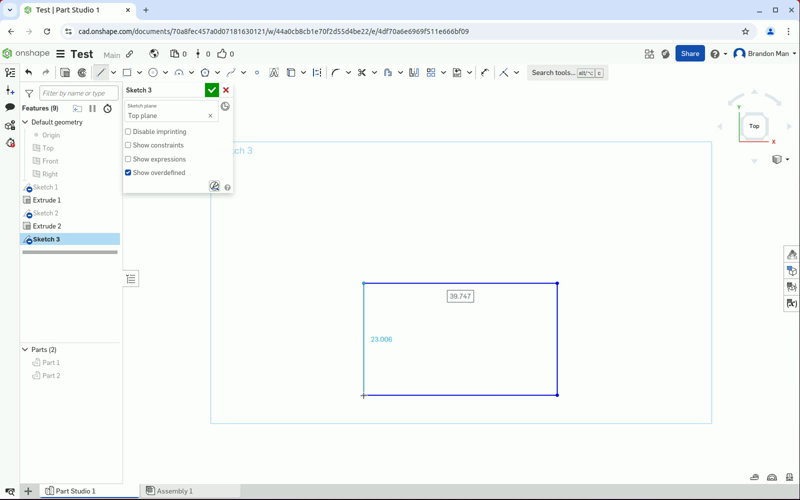
key_up(shift)
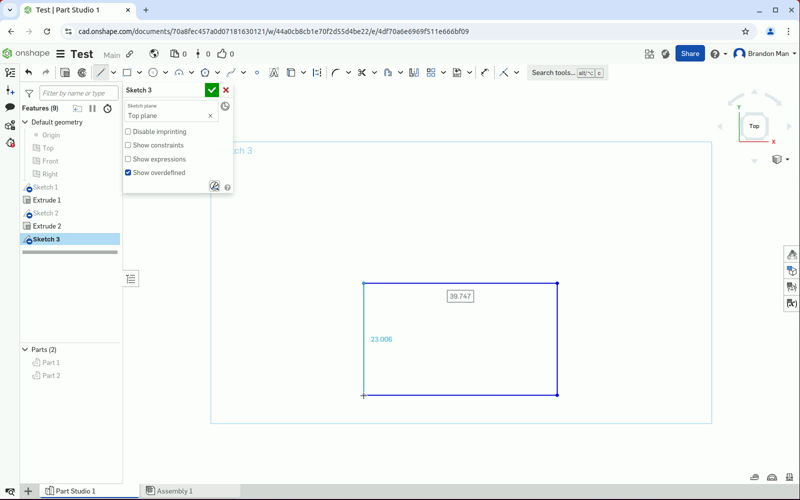
click(363, 395)
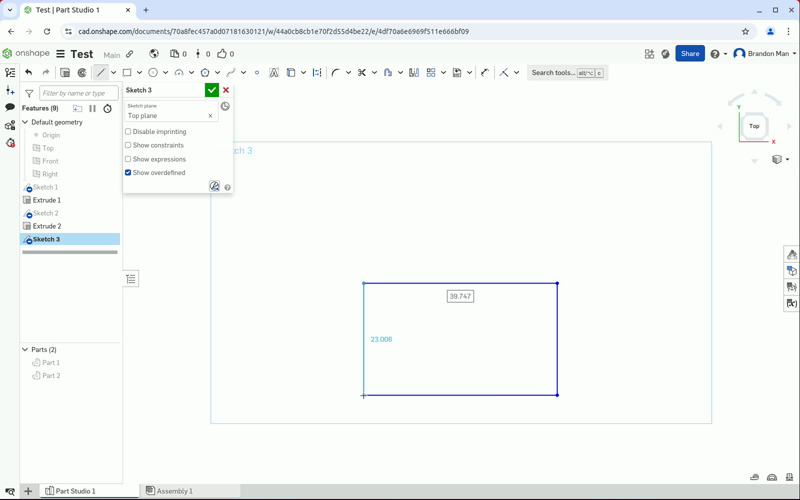
key(esc)
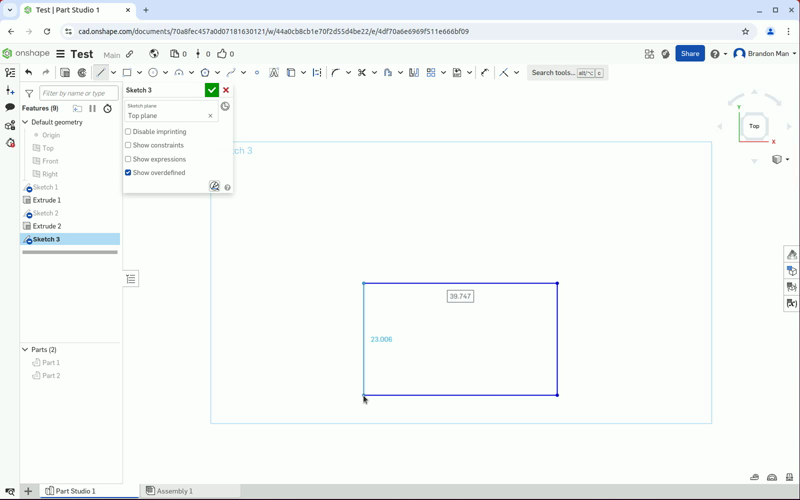
mouse_move(424, 345)
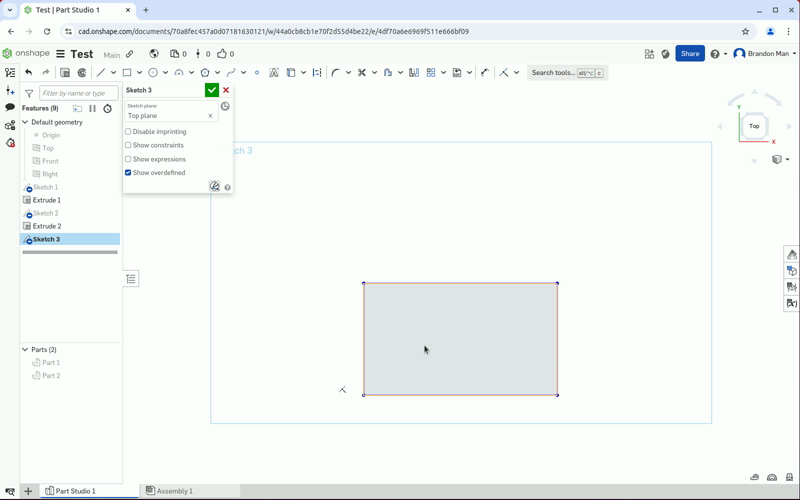
click(424, 345)
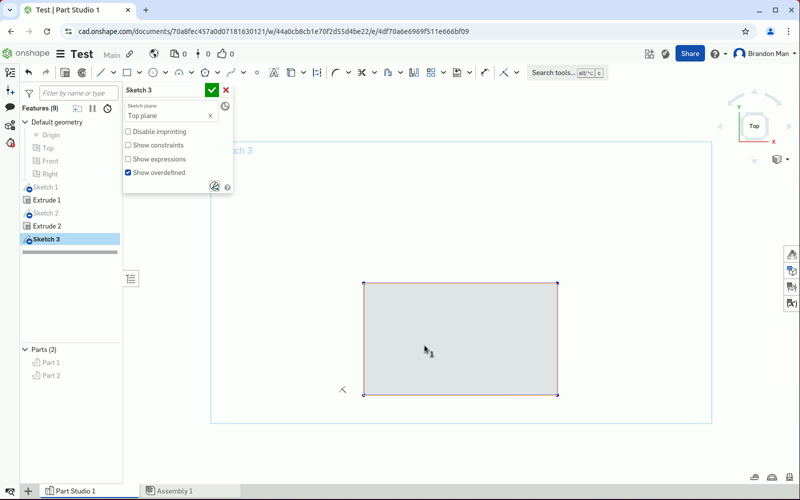
mouse_move(73, 352)
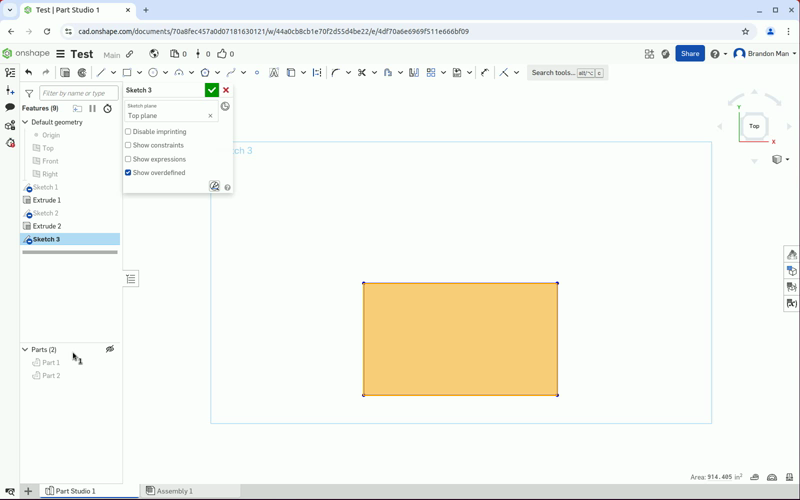
key(shift+y)
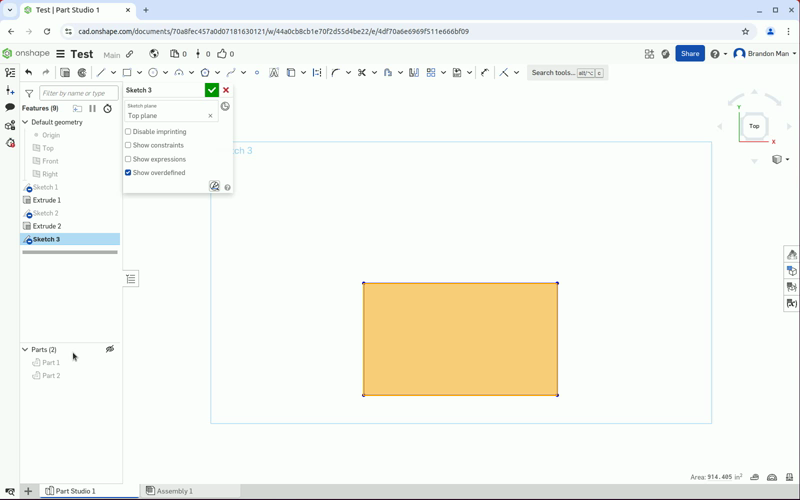
key(shift+e)
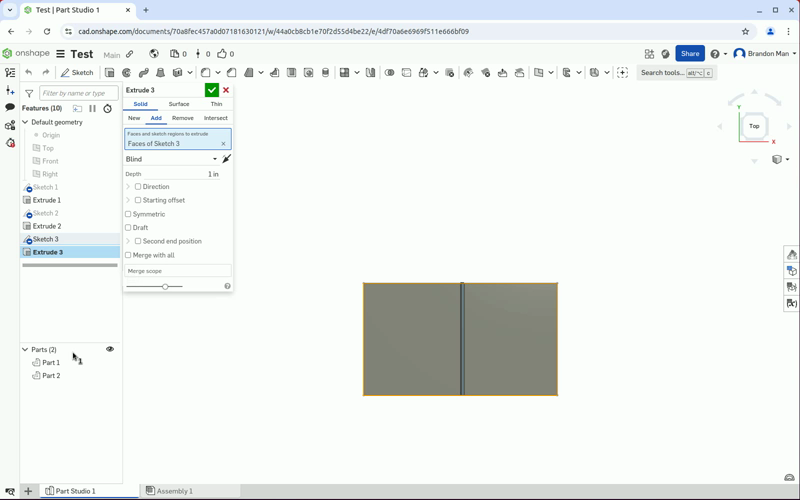
mouse_move(143, 106)
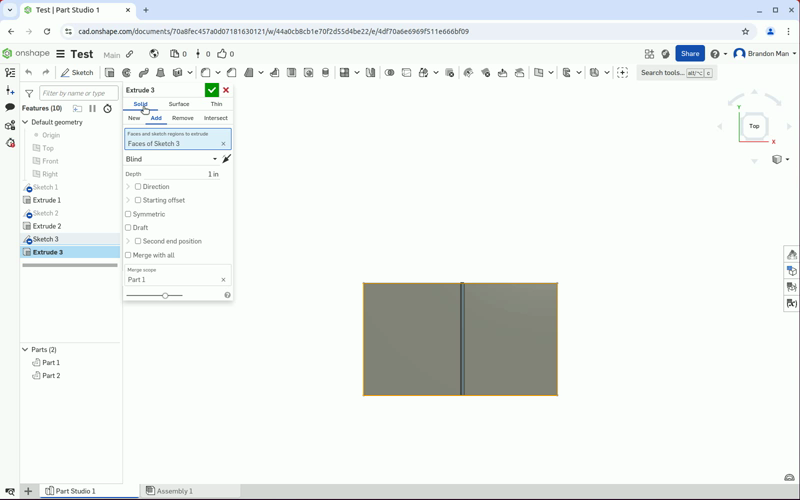
click(143, 106)
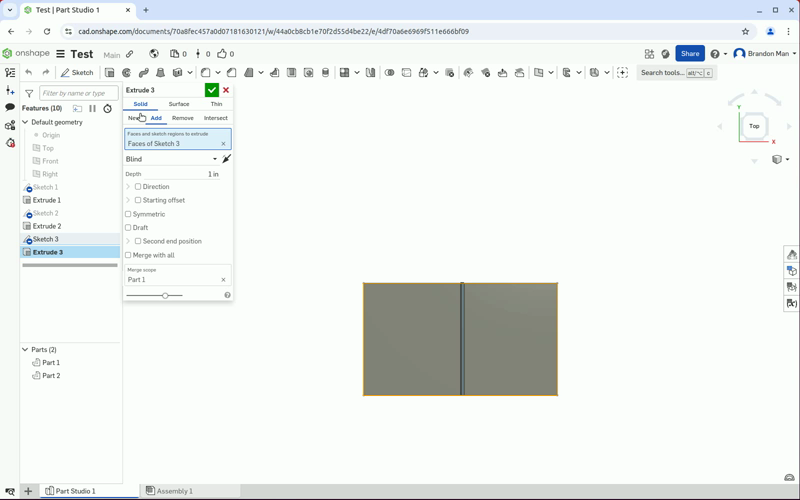
mouse_move(137, 120)
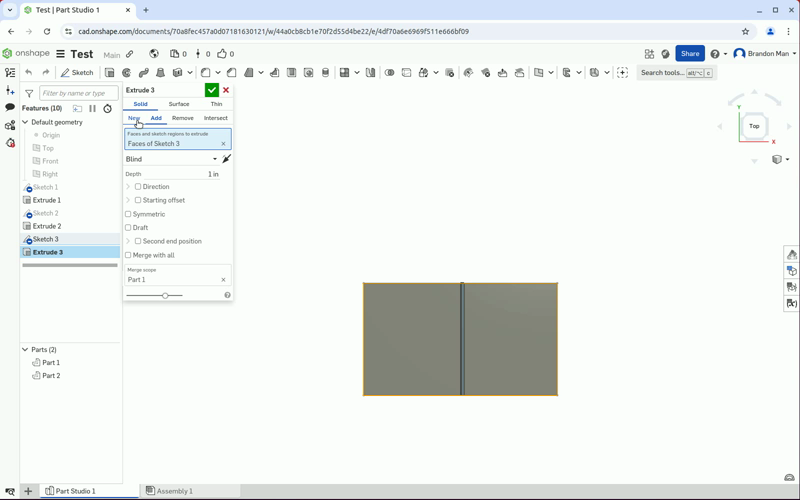
click(137, 120)
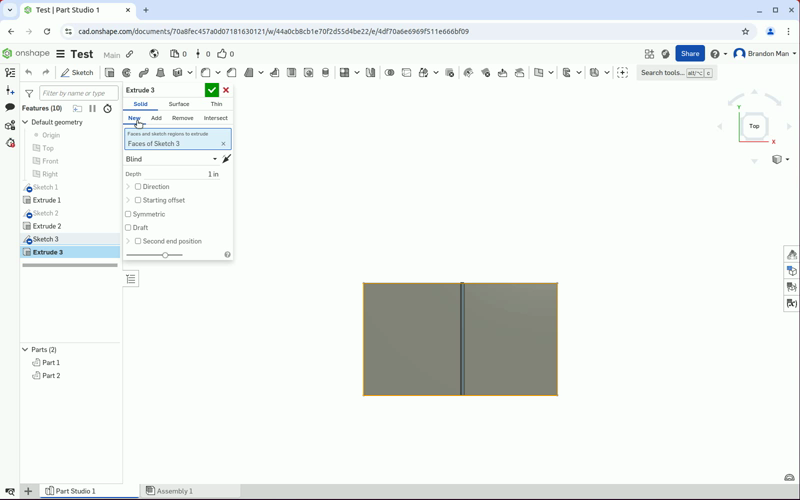
key(tab, 4)
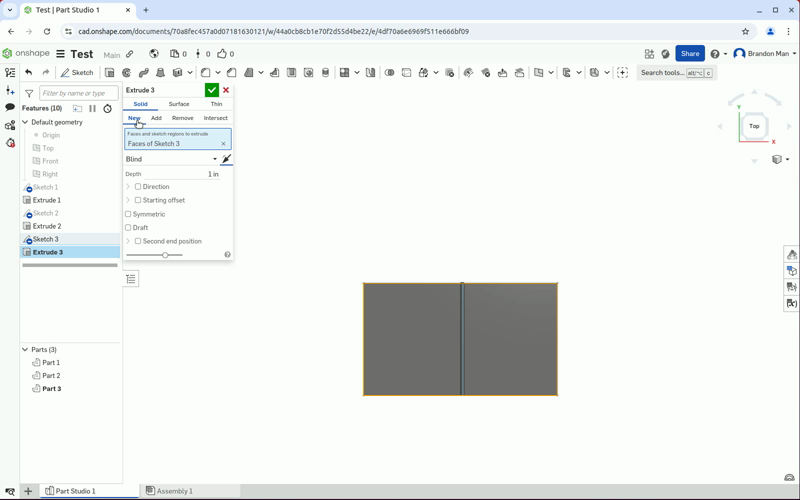
text(-0.481)
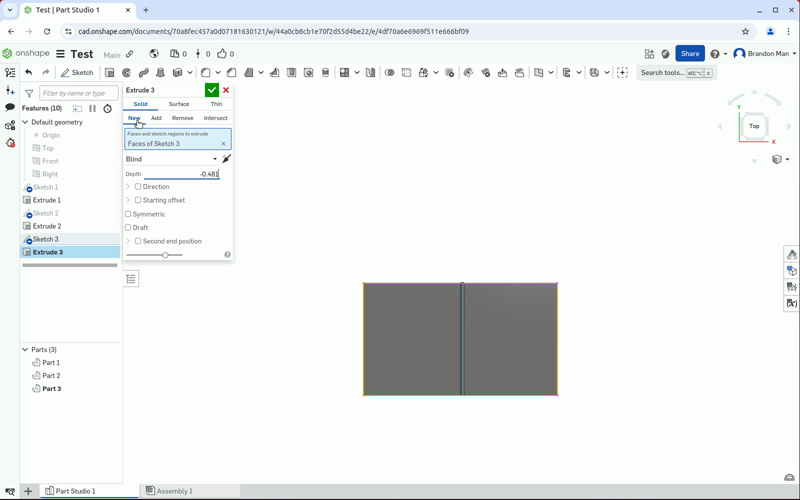
key(enter)
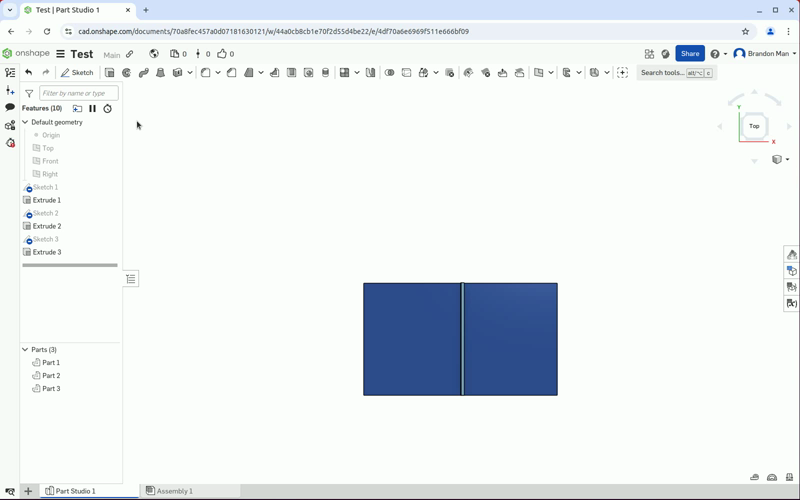
key(shift+h)
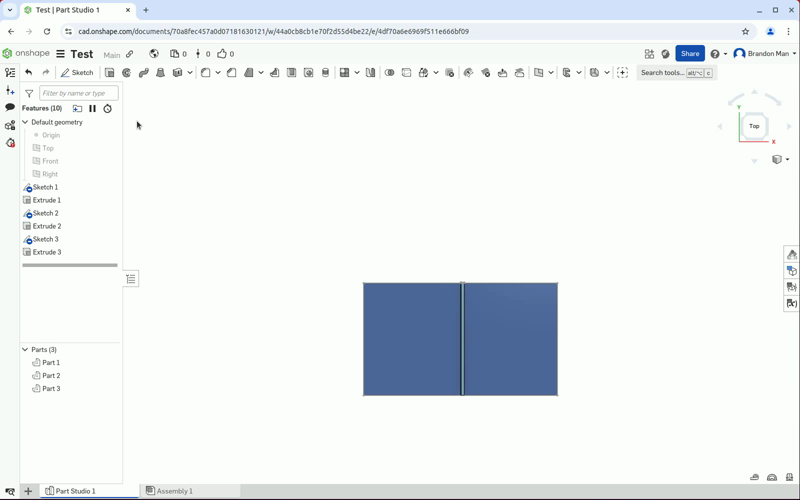
key(shift+h)
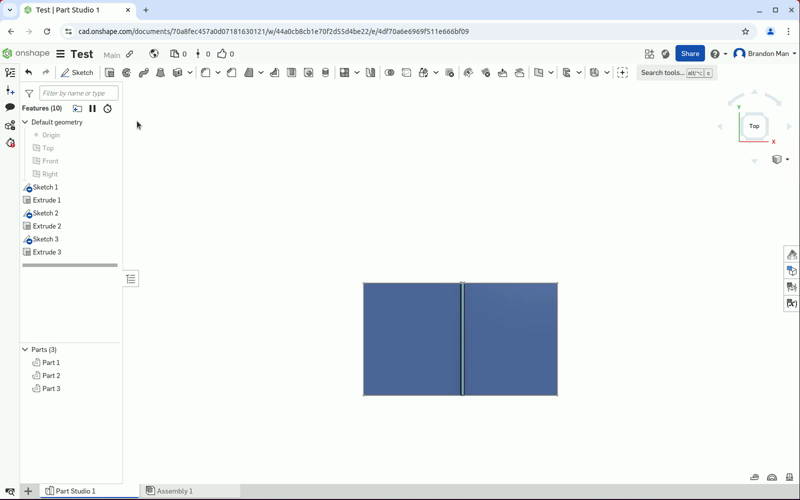
key(shift+7)
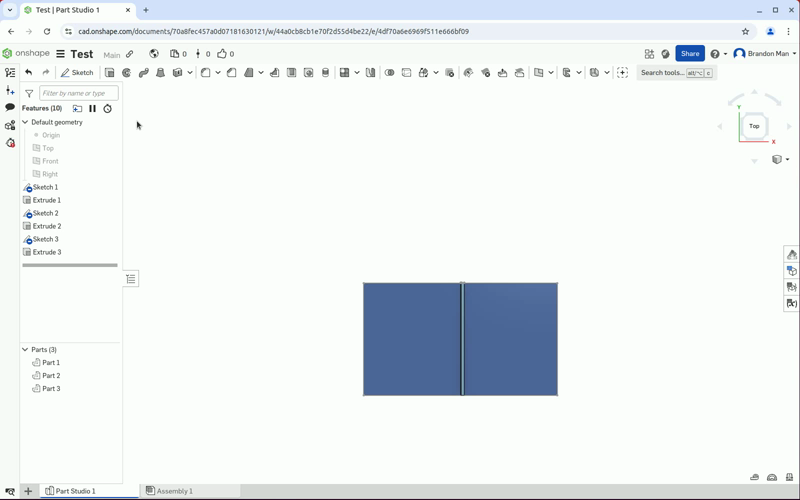
key(up, 3)
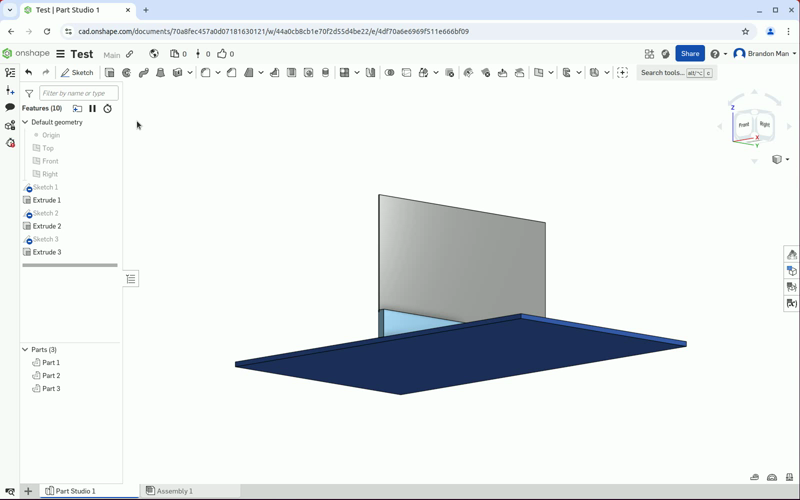
key(left, 3)
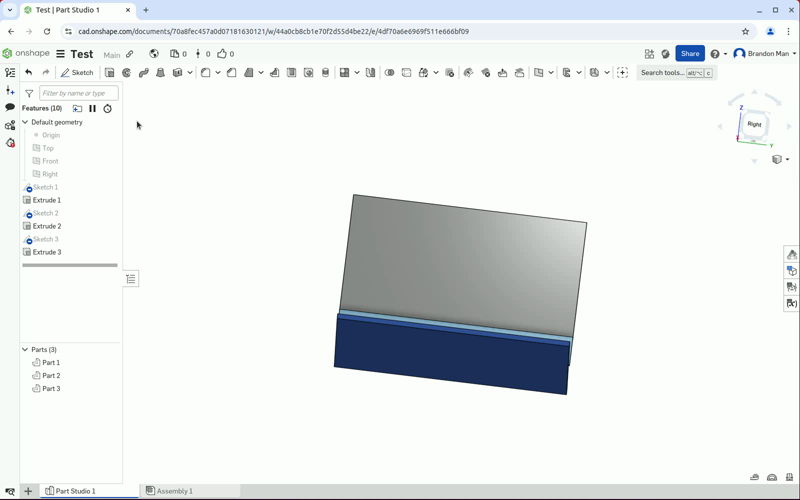
key(right, 3)
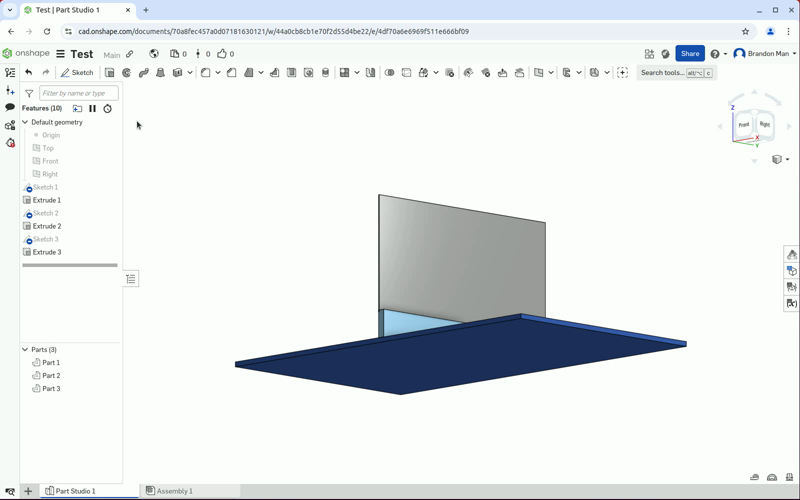
key(down, 3)
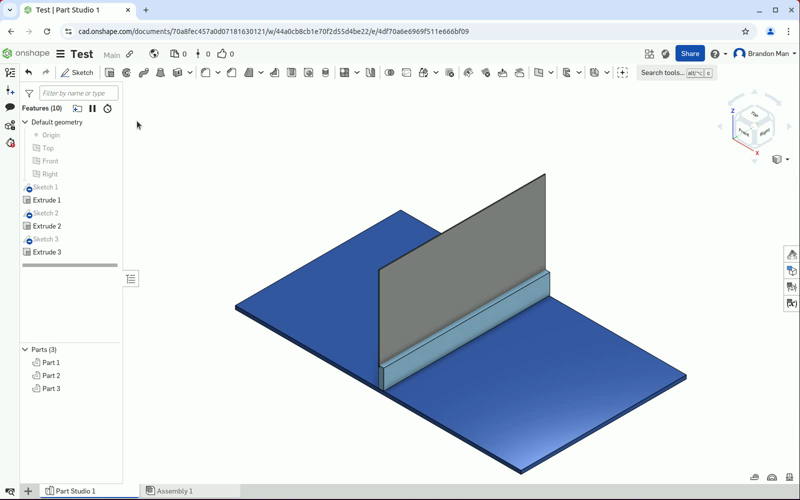
mouse_move(73, 189)
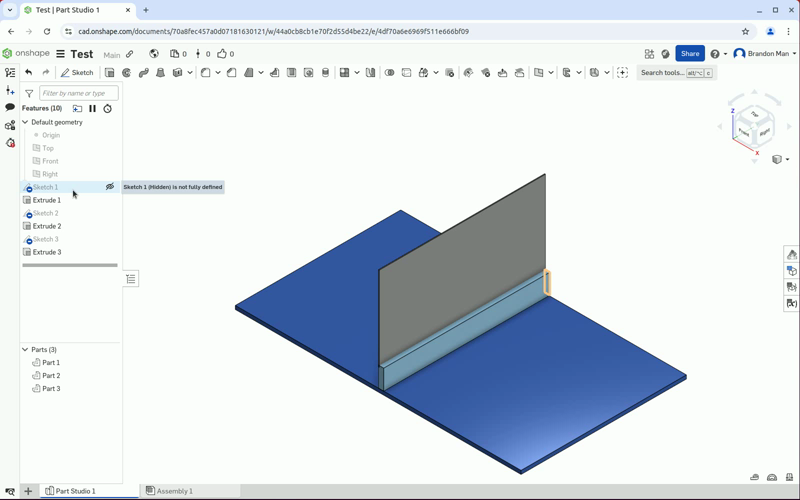
click(73, 189)